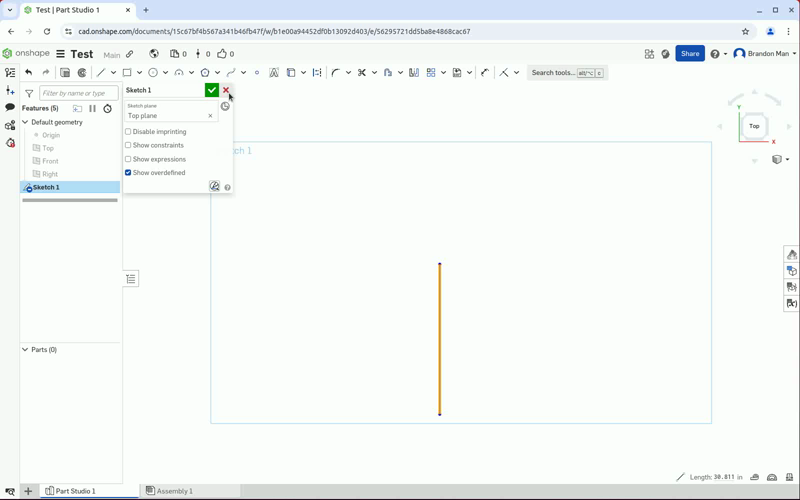
key(shift+h)
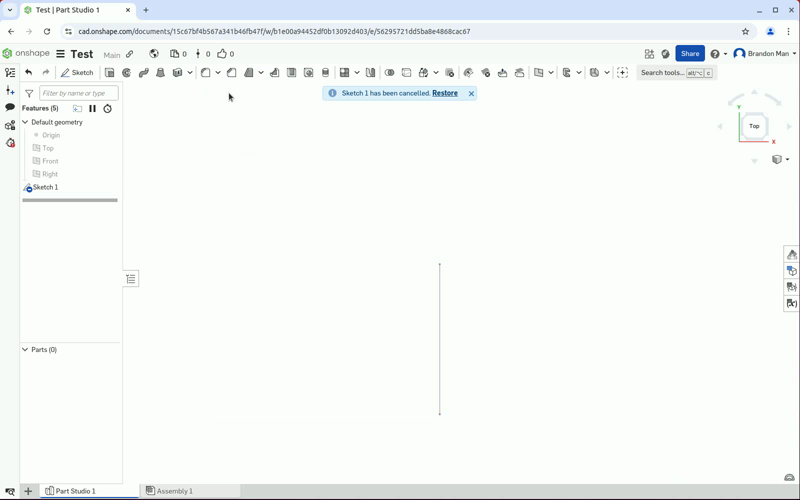
key(shift+s)
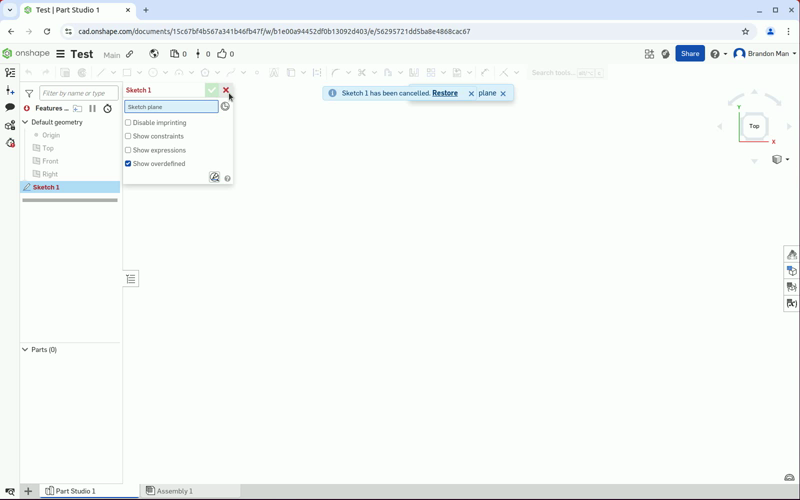
mouse_move(73, 150)
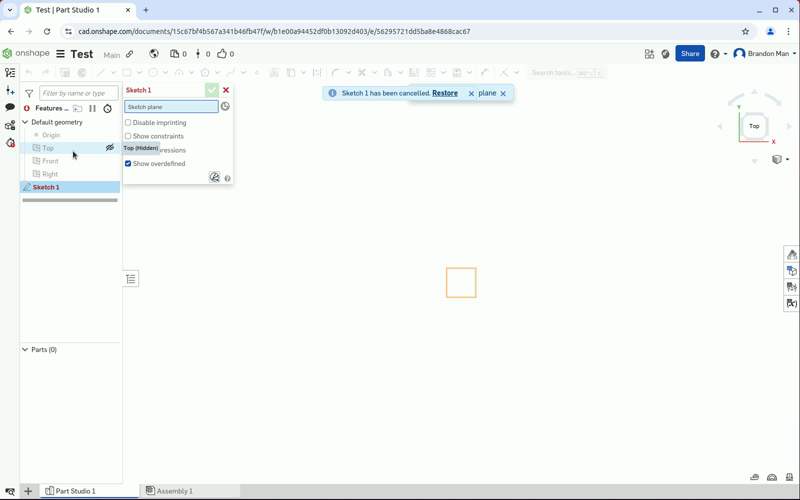
click(73, 150)
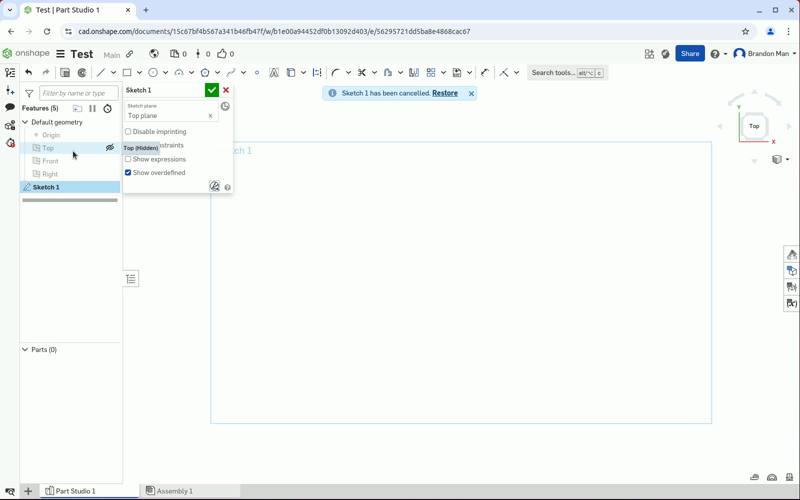
mouse_move(73, 352)
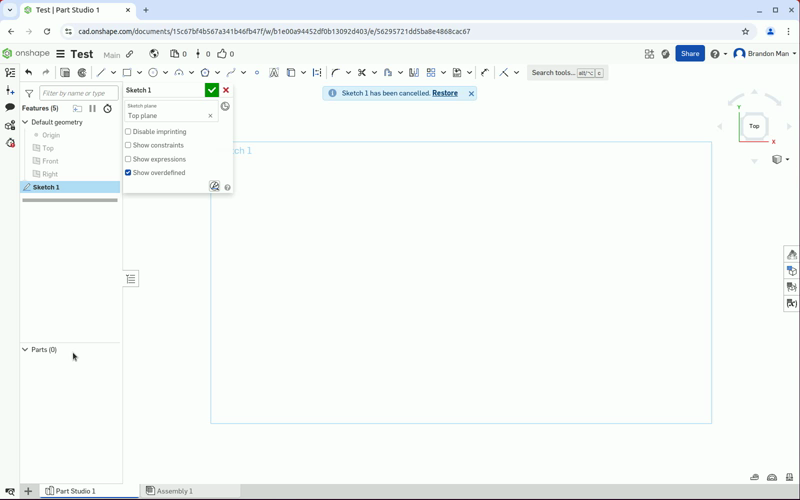
key(y)
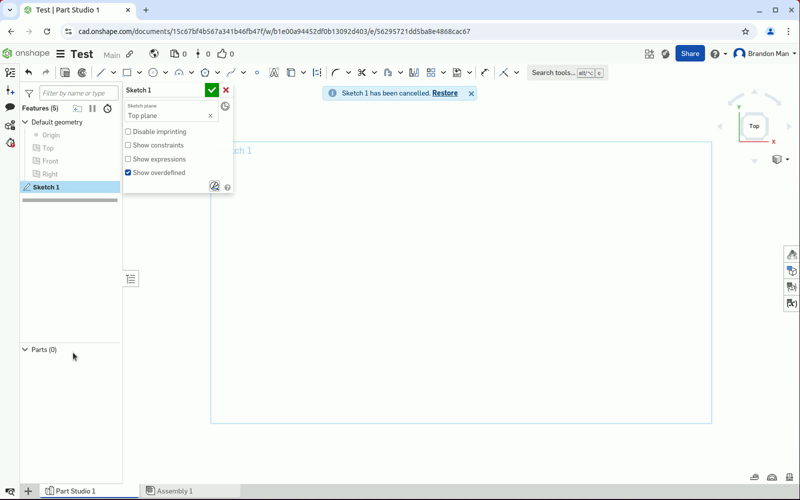
key(l)
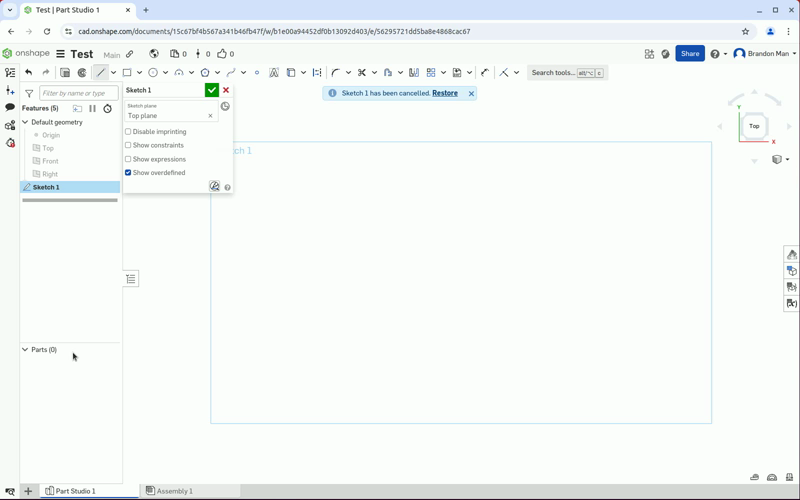
key_down(shift)
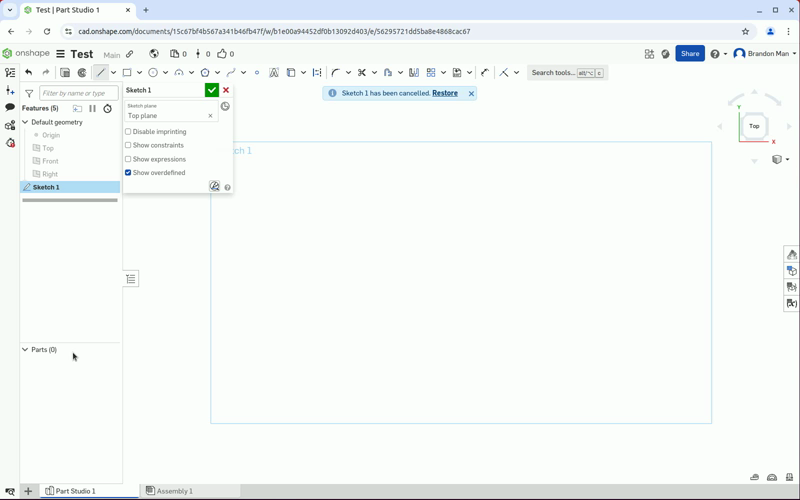
mouse_move(348, 395)
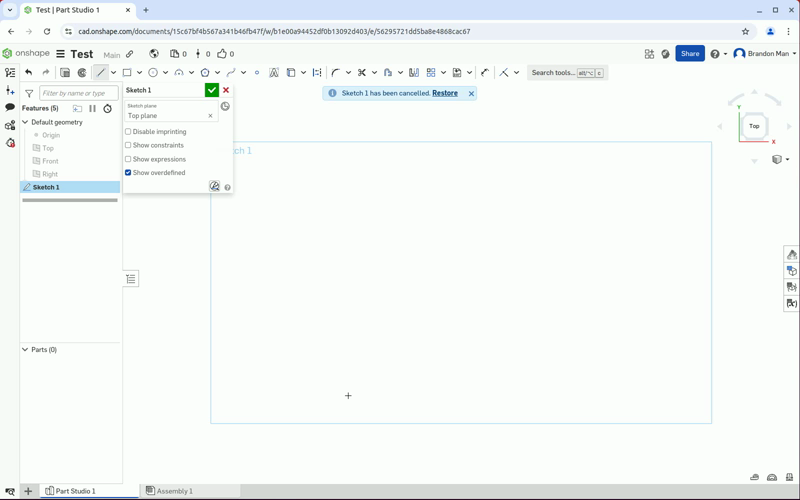
click(348, 395)
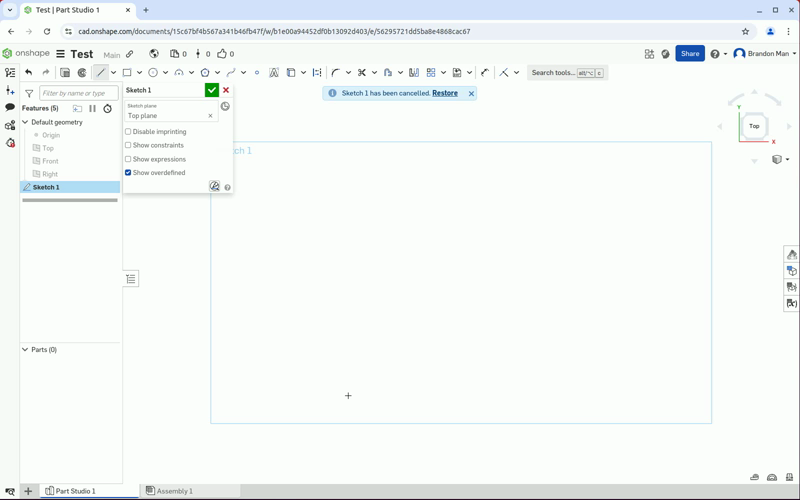
key_up(shift)
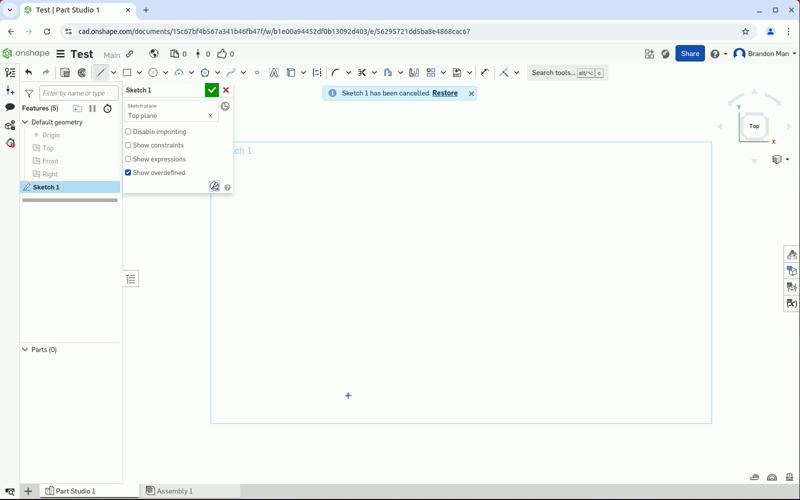
key_down(shift)
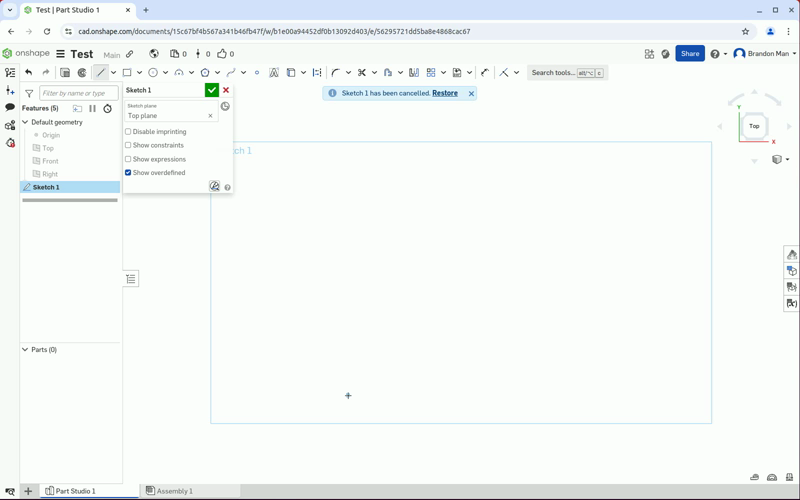
mouse_move(572, 395)
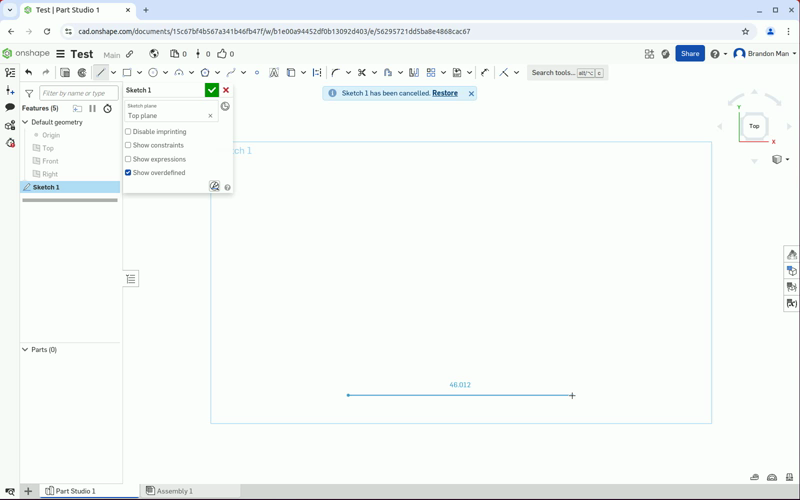
click(572, 395)
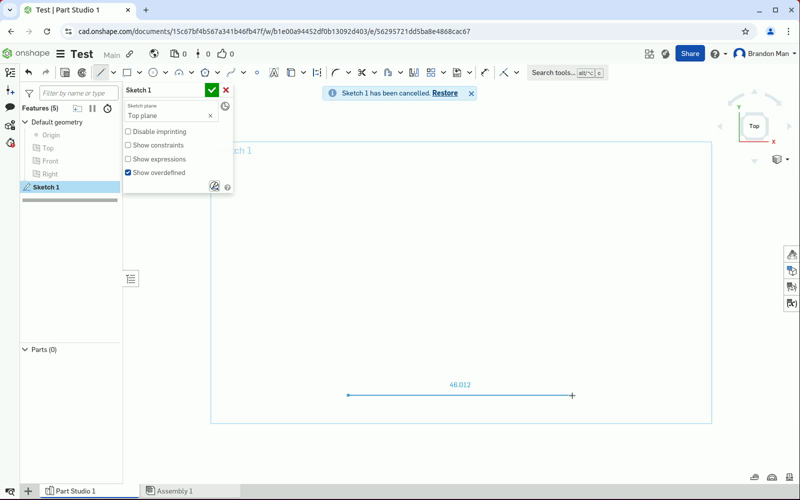
key_up(shift)
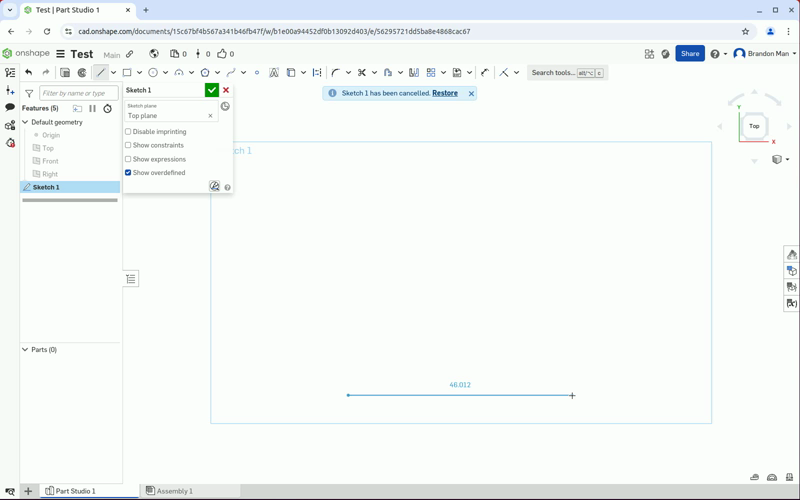
key_down(shift)
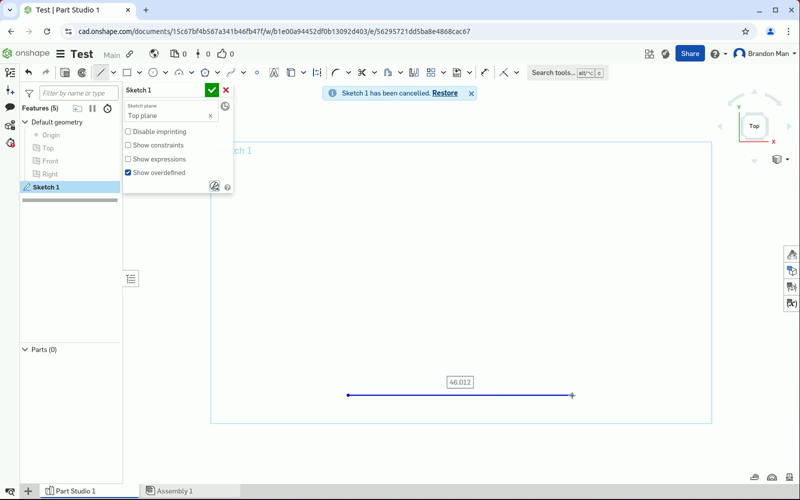
mouse_move(572, 171)
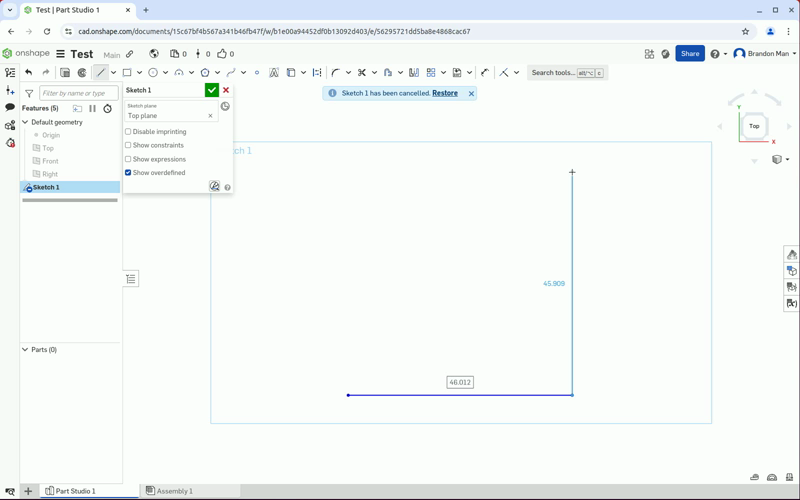
click(572, 171)
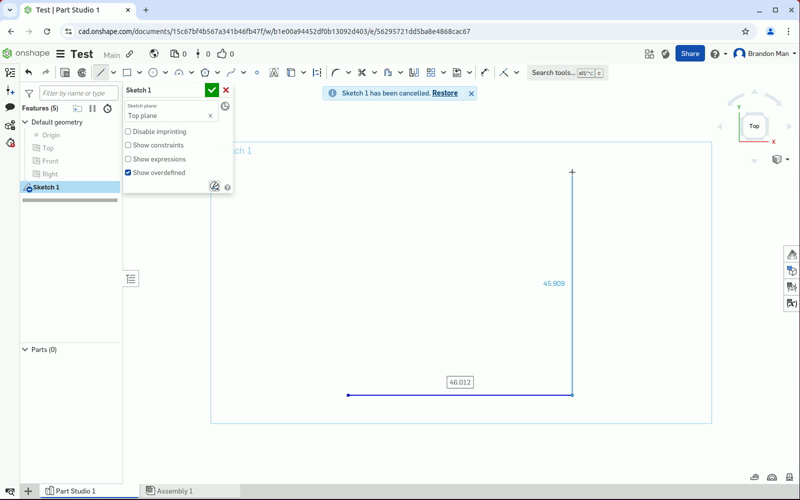
key_up(shift)
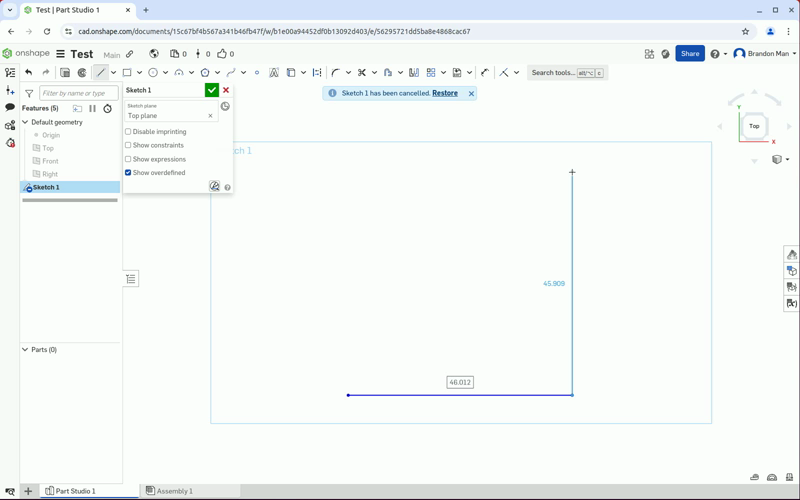
key_down(shift)
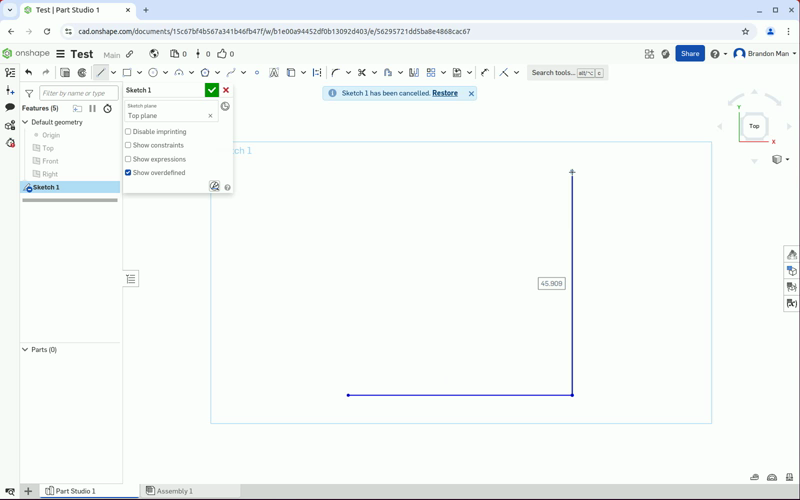
mouse_move(348, 171)
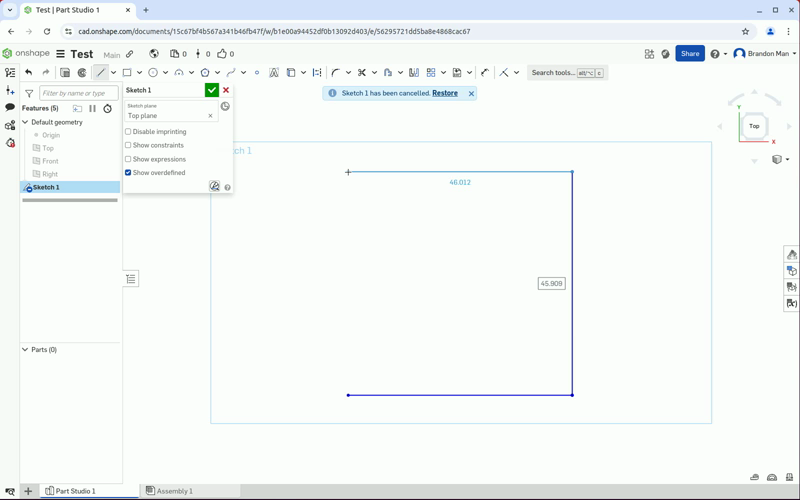
click(348, 171)
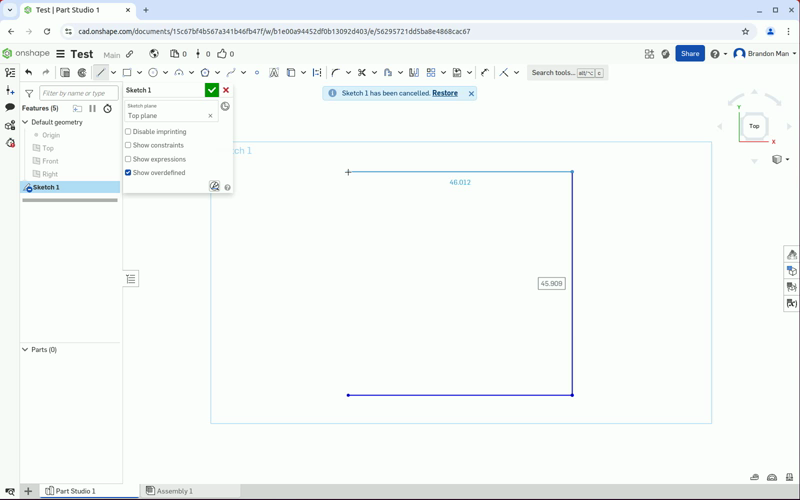
key_up(shift)
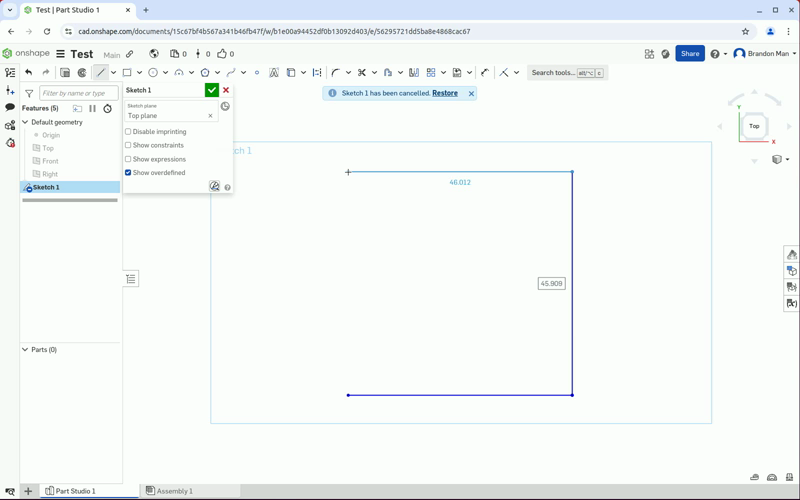
key_down(shift)
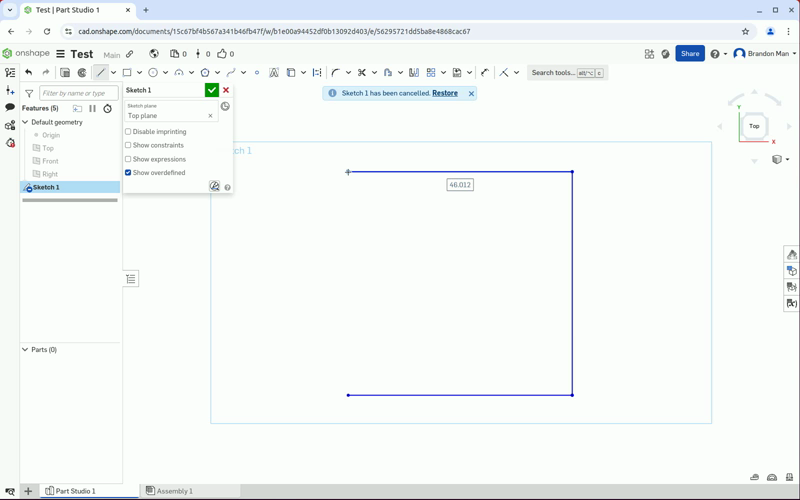
mouse_move(348, 395)
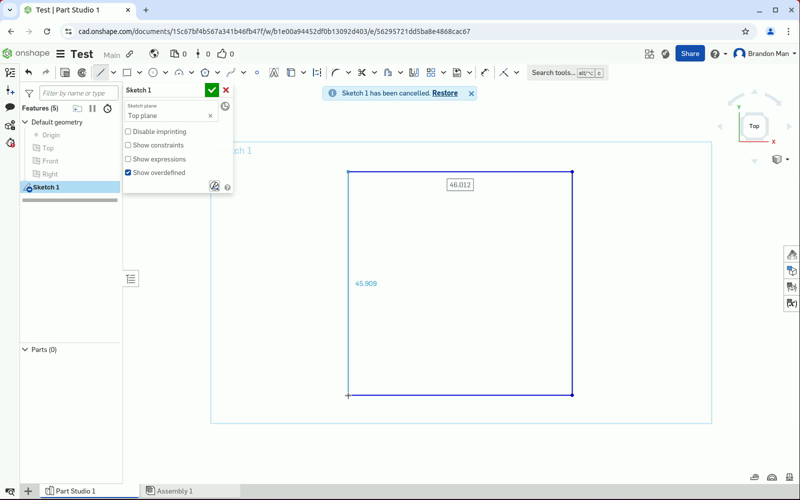
key_up(shift)
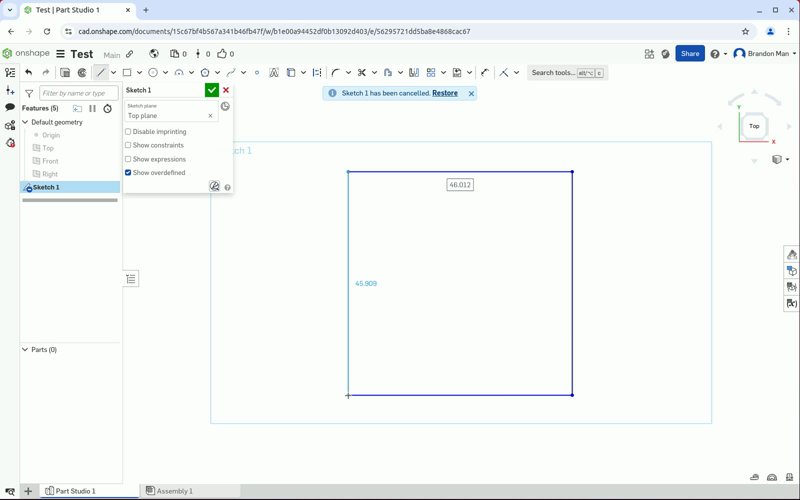
click(348, 395)
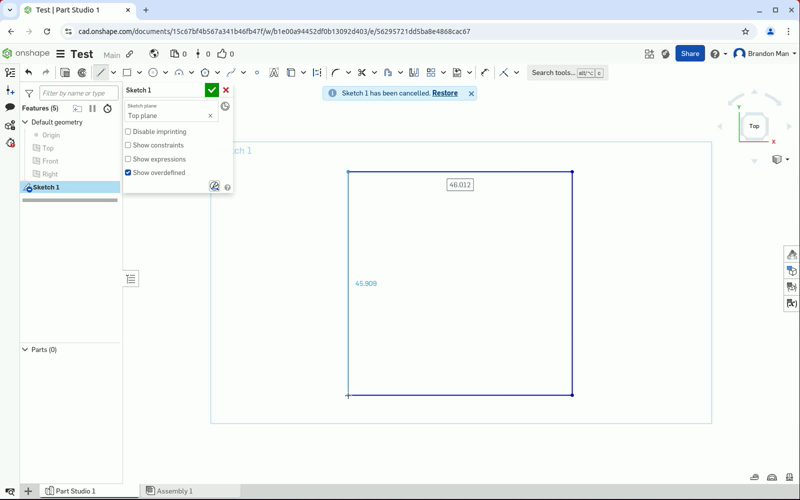
key(esc)
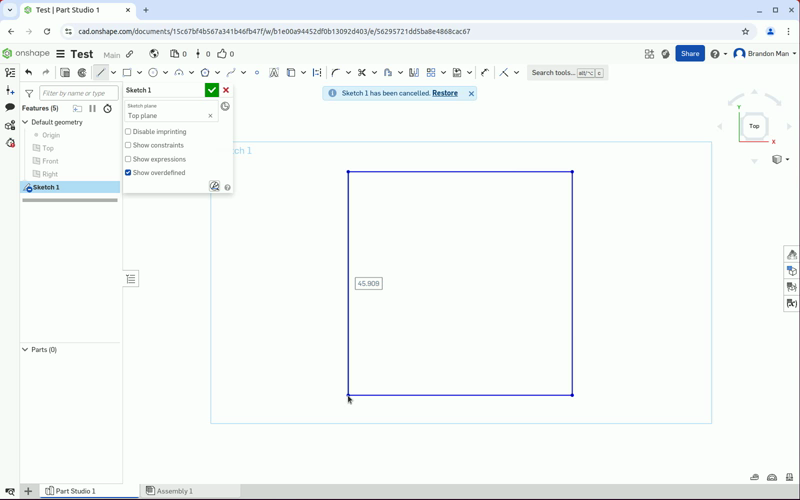
mouse_move(535, 328)
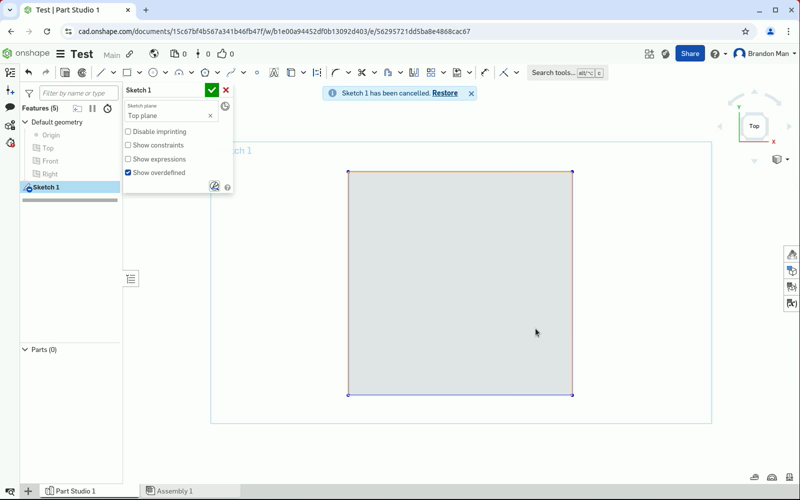
click(535, 328)
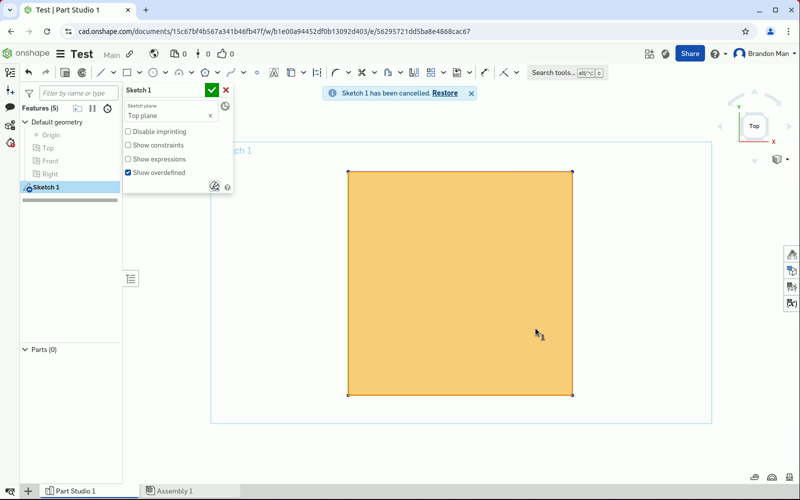
mouse_move(73, 352)
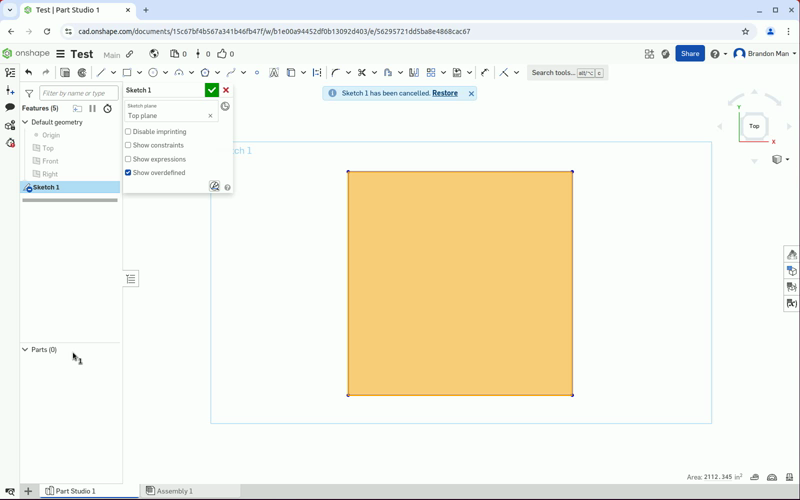
key(shift+y)
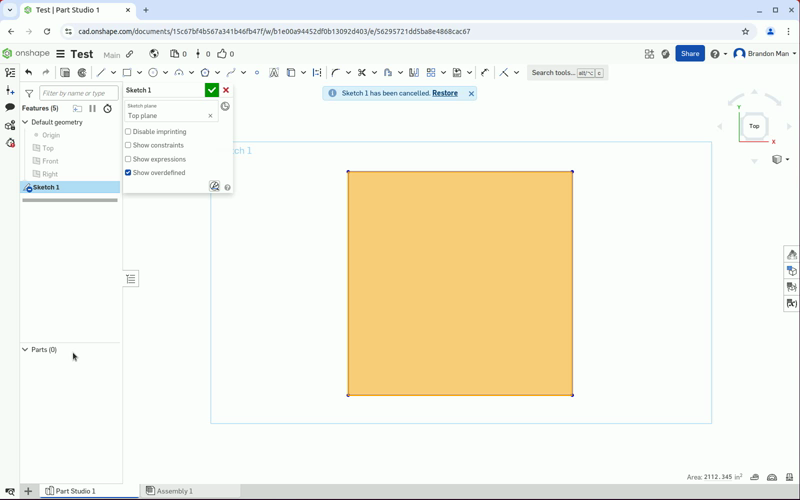
key(shift+e)
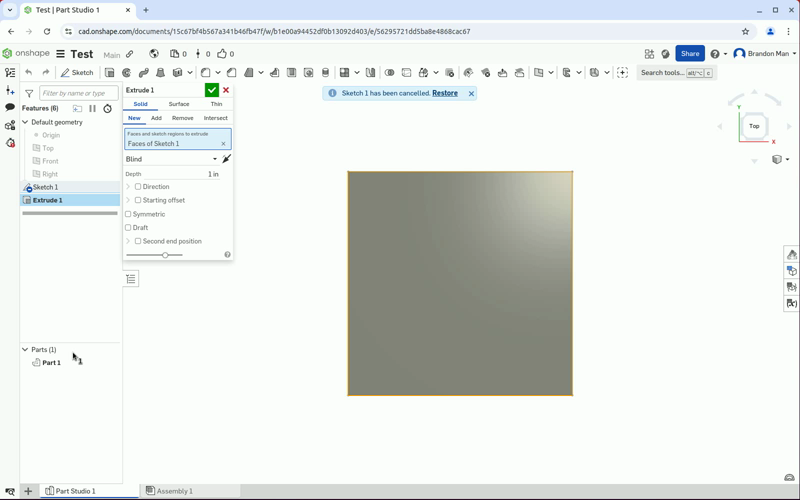
mouse_move(143, 106)
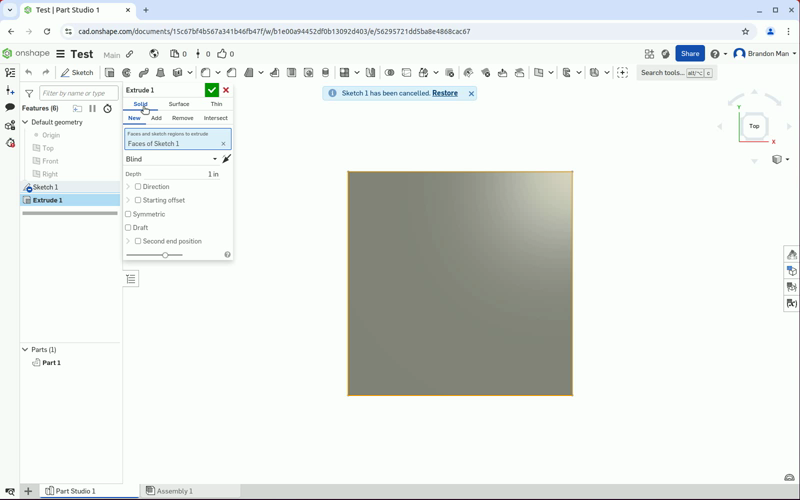
click(143, 106)
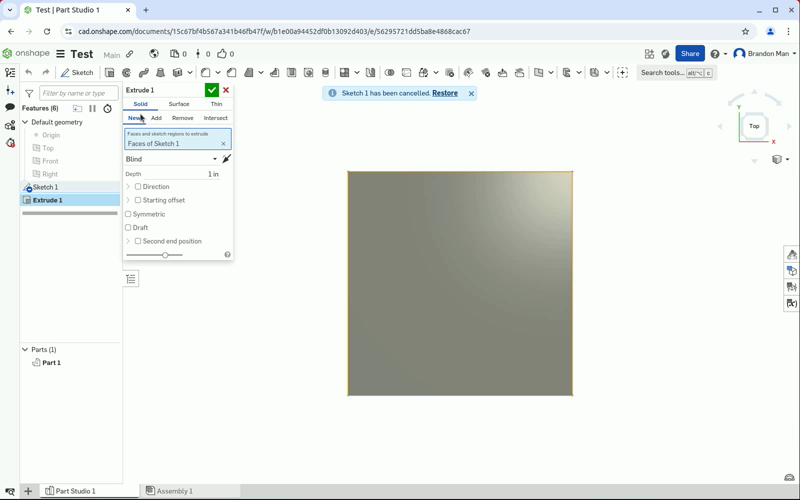
mouse_move(137, 120)
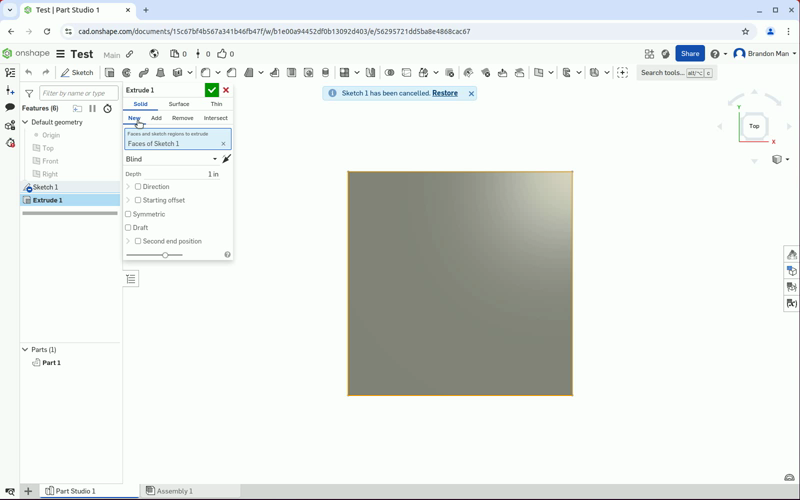
click(137, 120)
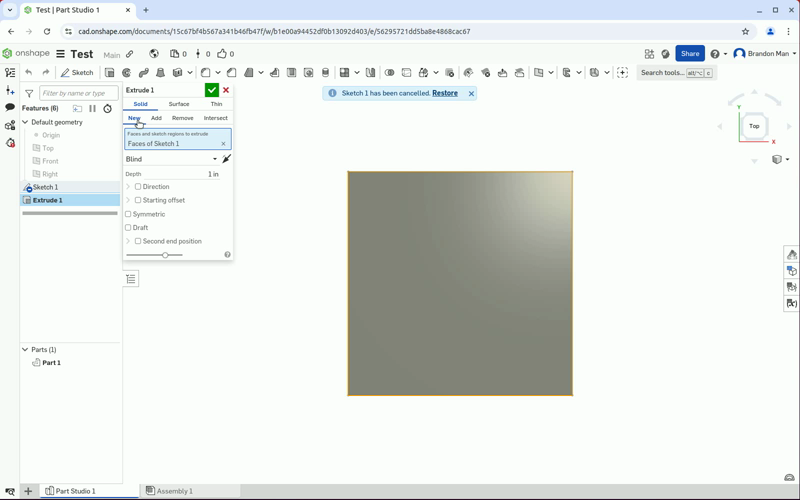
key(tab, 4)
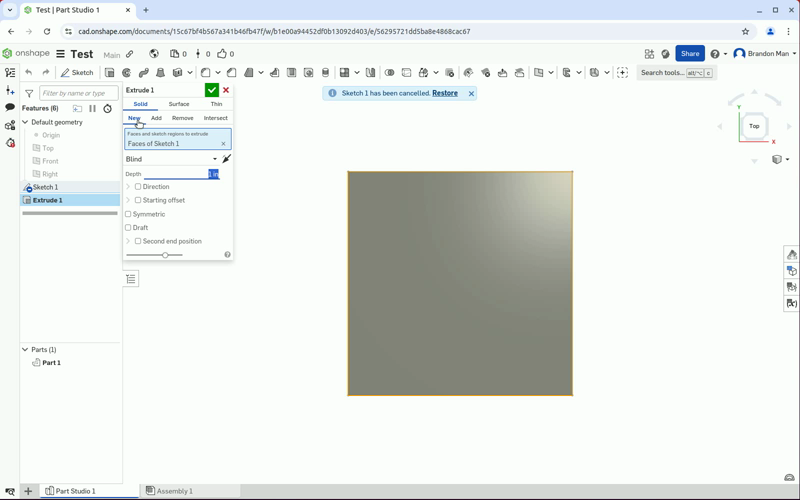
text(11.554)
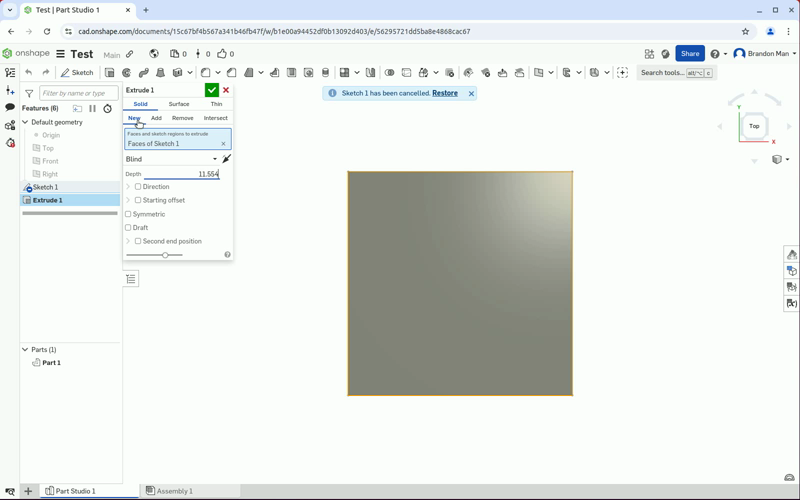
key(enter)
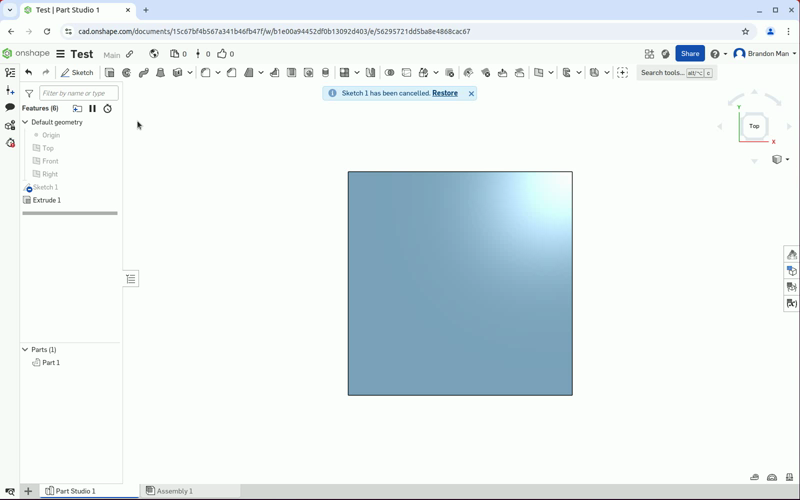
key(shift+h)
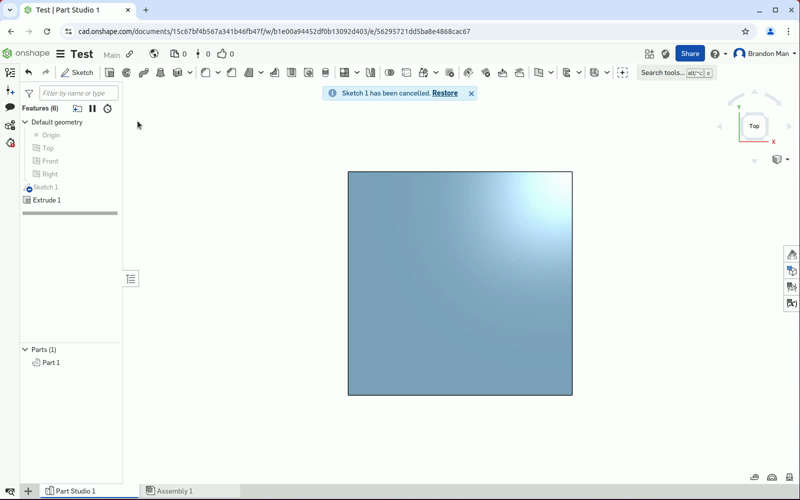
key(shift+h)
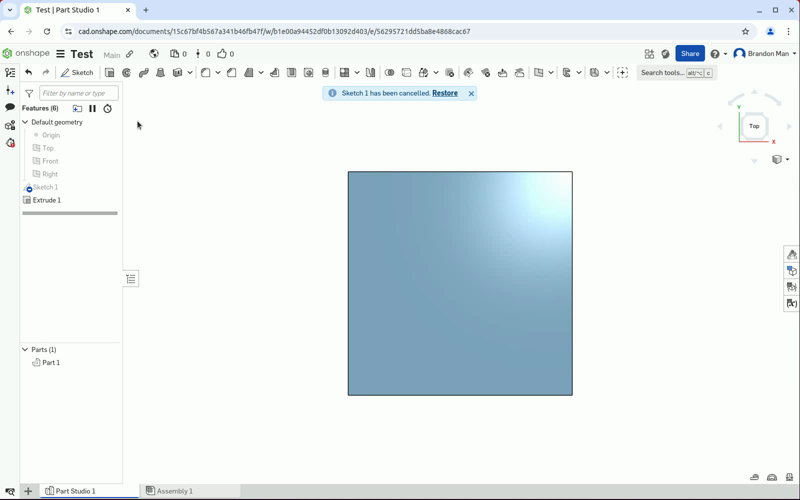
mouse_move(73, 189)
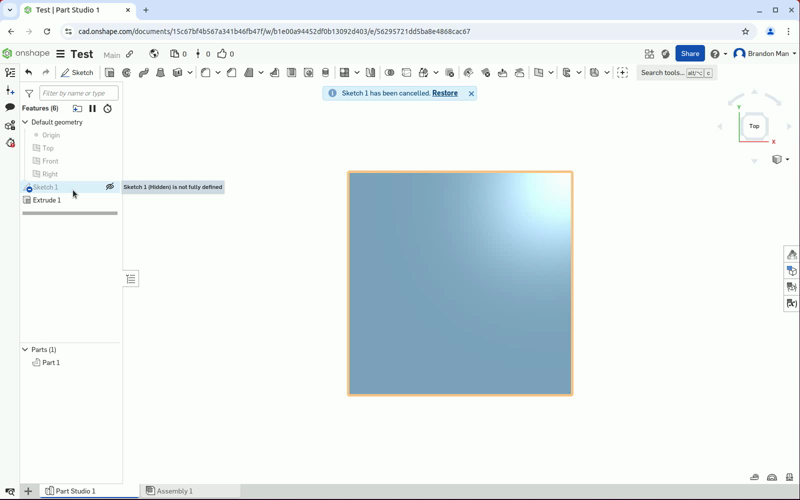
click(73, 189)
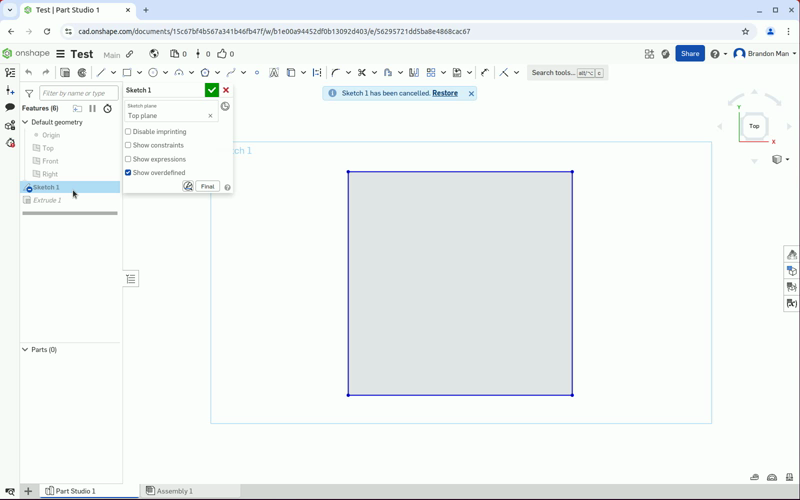
mouse_move(229, 92)
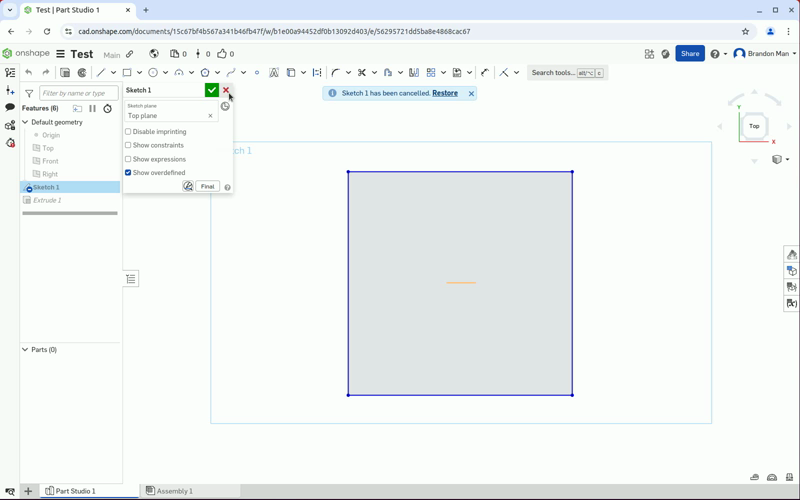
click(229, 92)
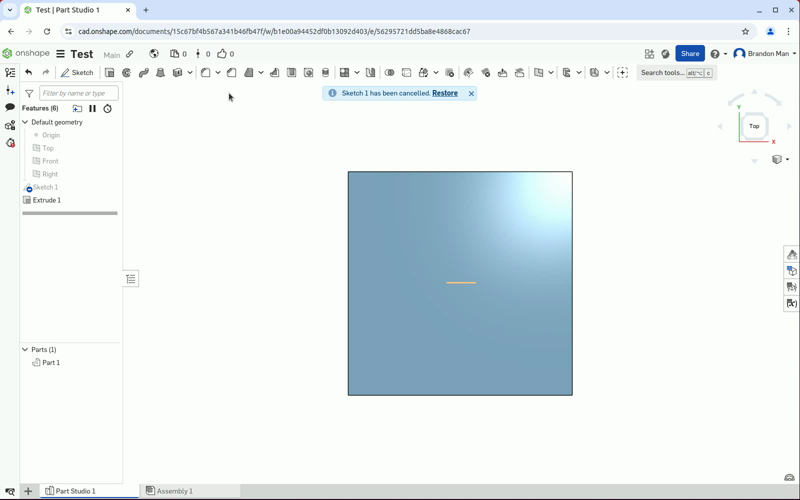
mouse_move(541, 75)
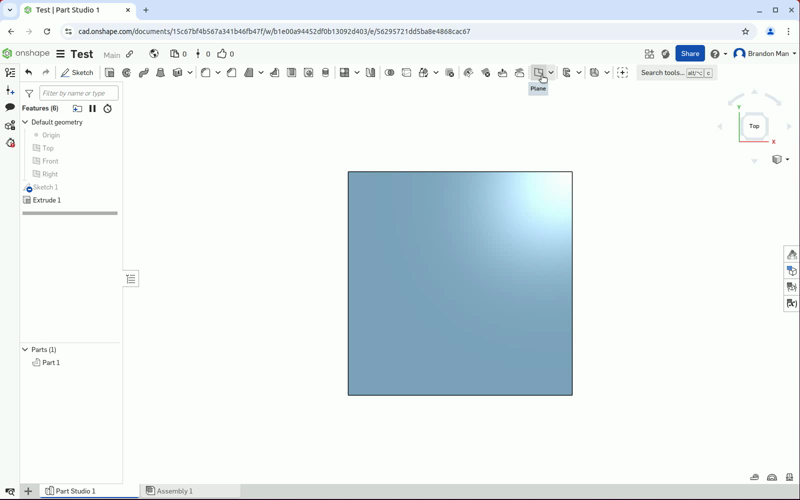
click(541, 75)
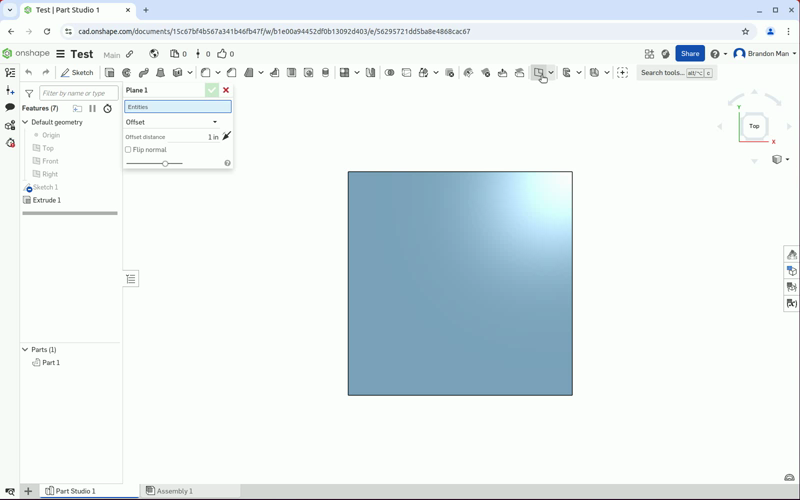
mouse_move(73, 150)
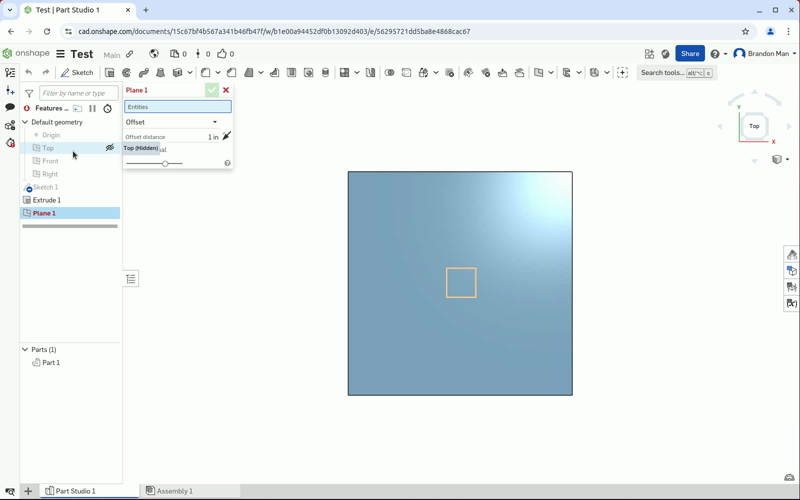
click(73, 150)
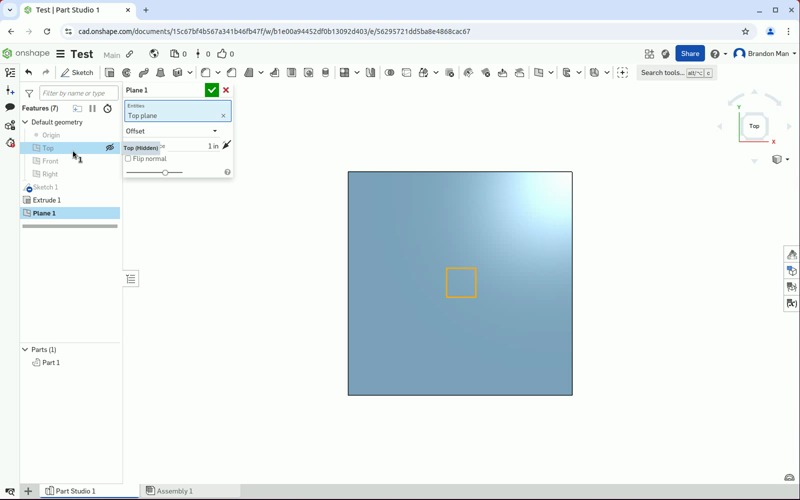
key(tab, 2)
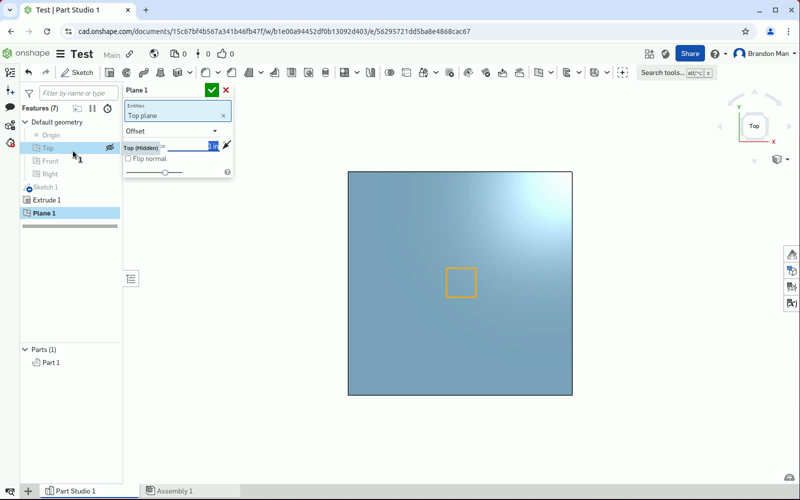
text(11.554)
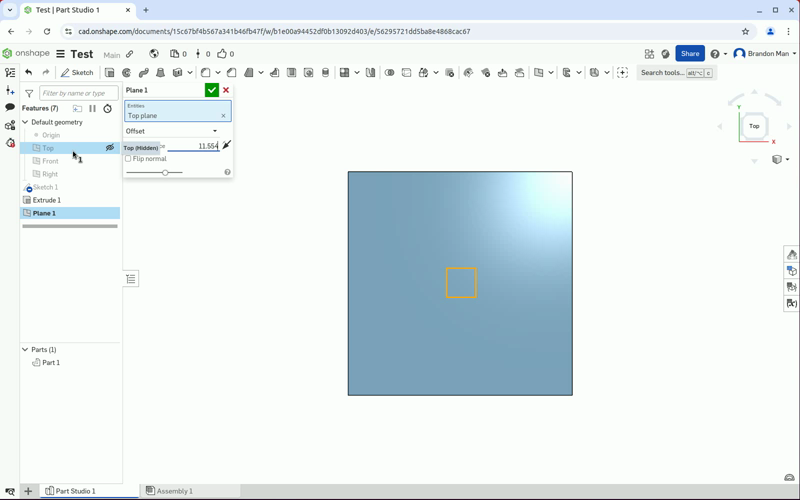
key(enter, 2)
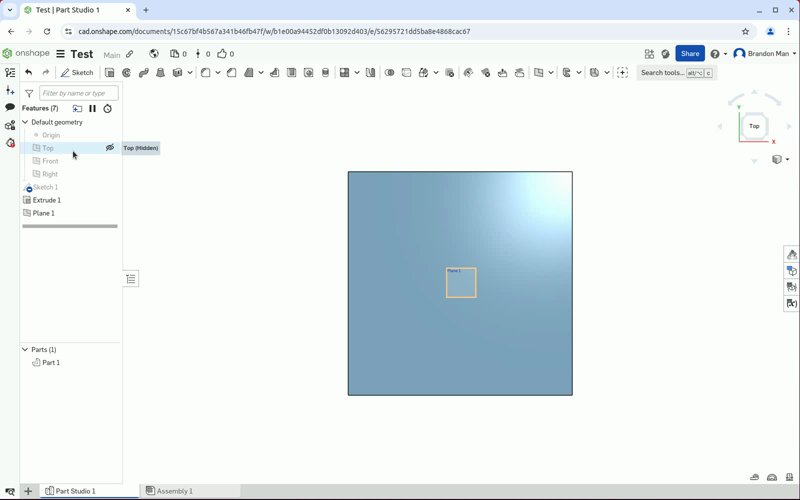
key(shift+s)
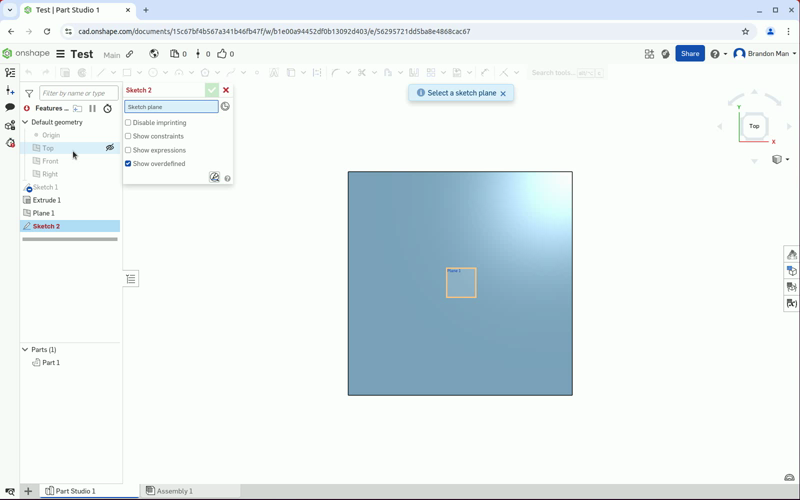
mouse_move(73, 215)
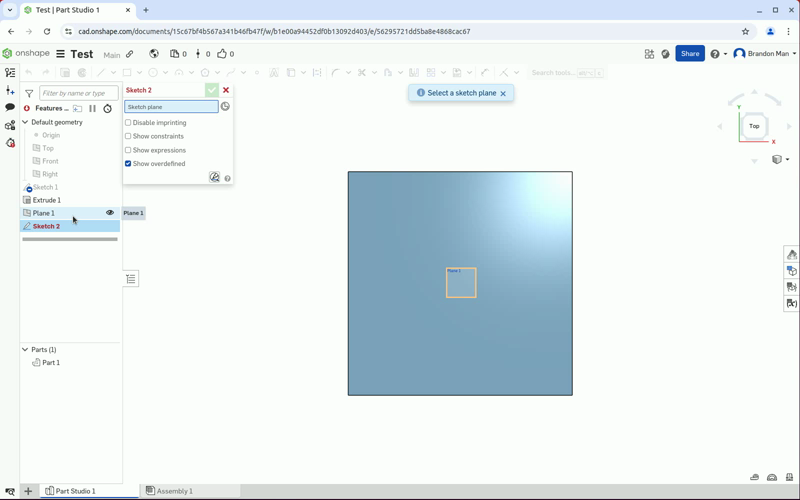
click(73, 215)
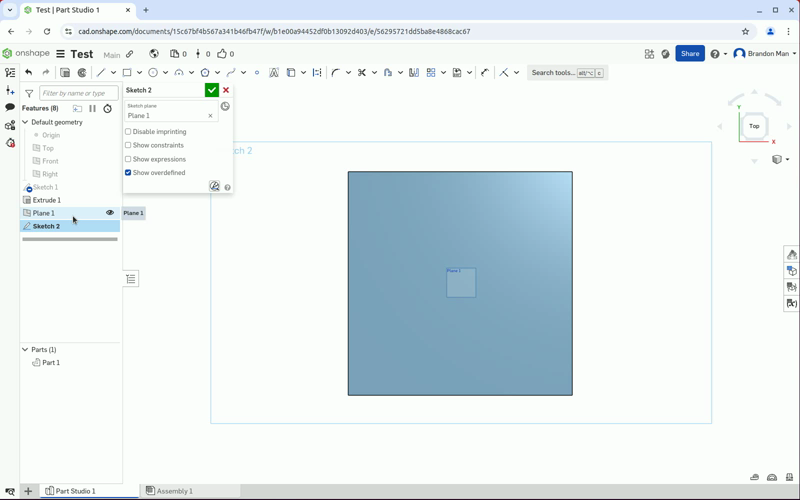
mouse_move(73, 352)
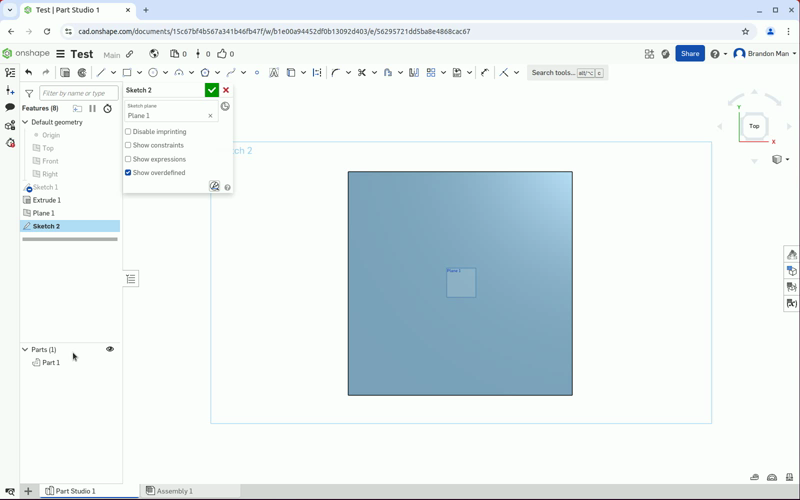
key(y)
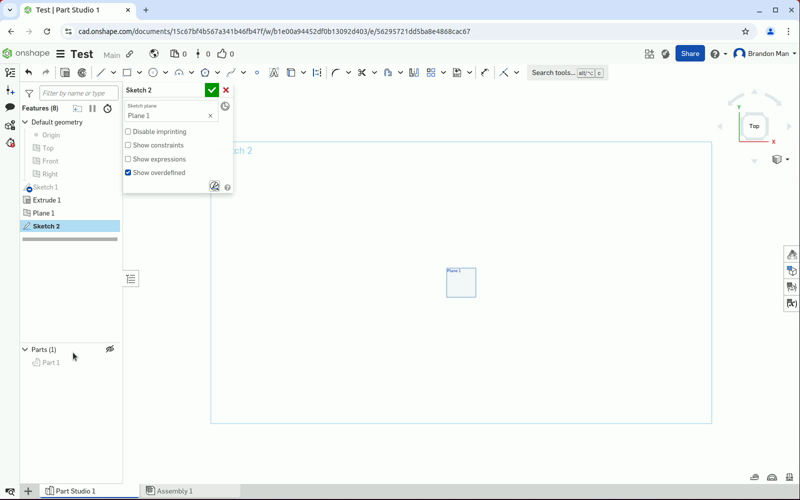
key(c)
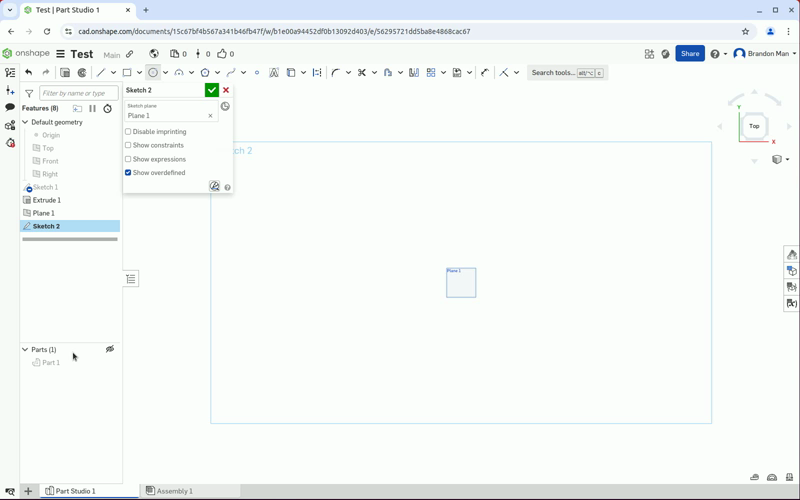
key_down(shift)
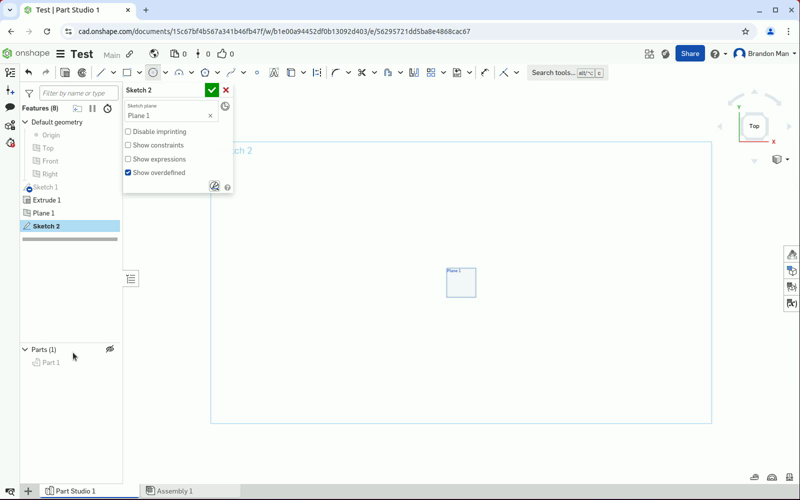
mouse_move(540, 204)
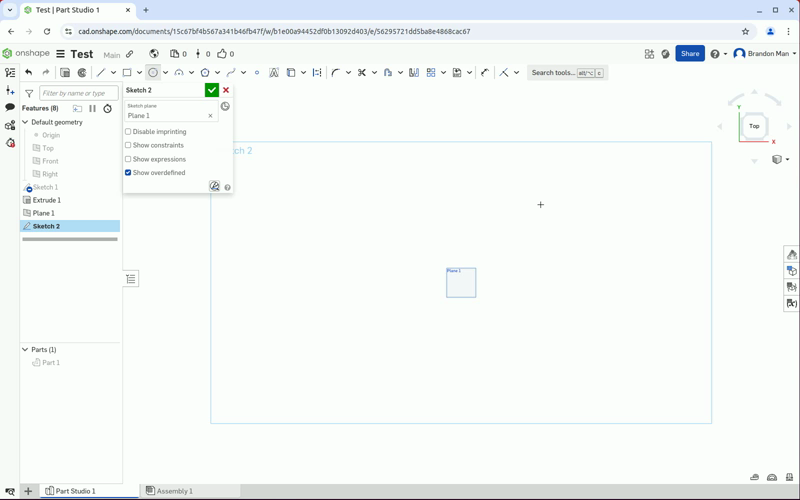
click(540, 204)
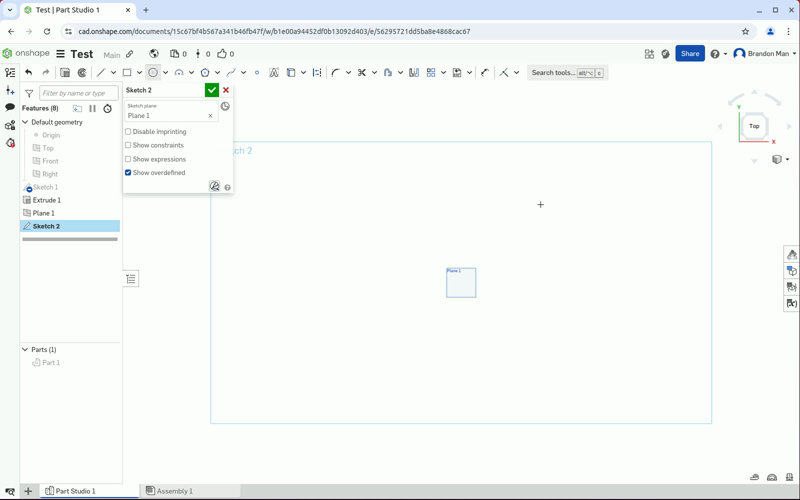
key_up(shift)
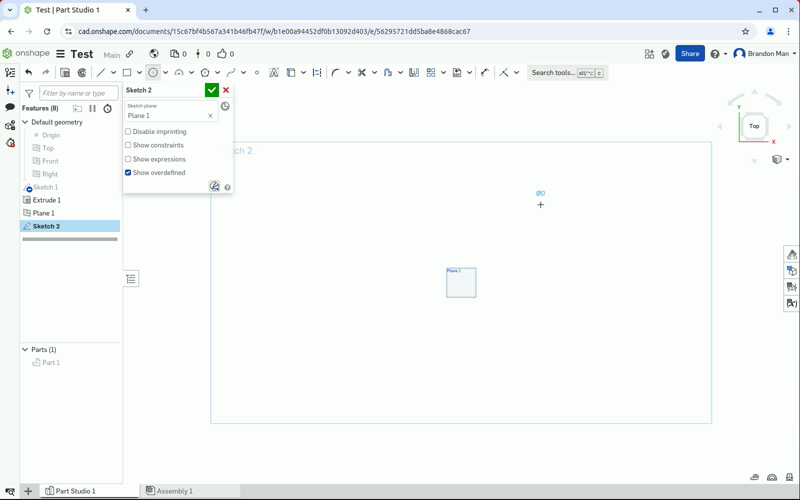
mouse_move(552, 204)
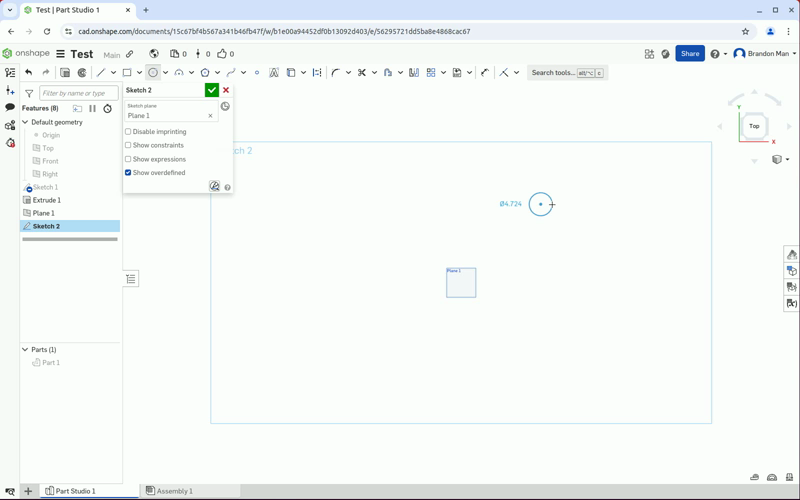
click(552, 204)
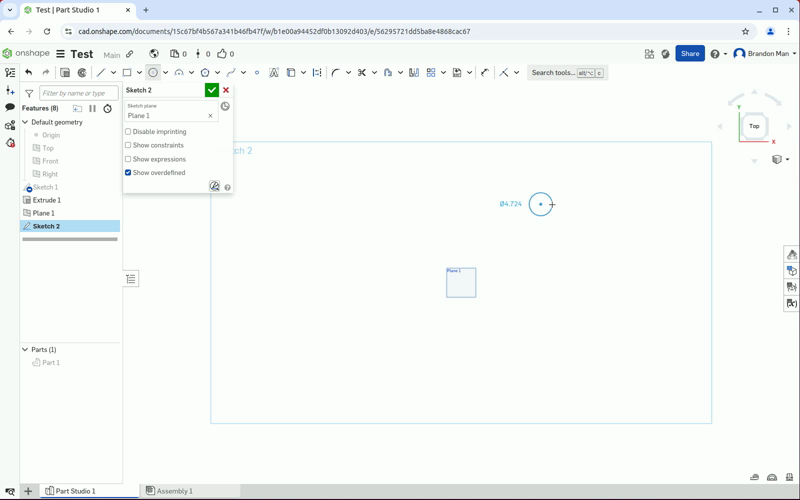
key(esc)
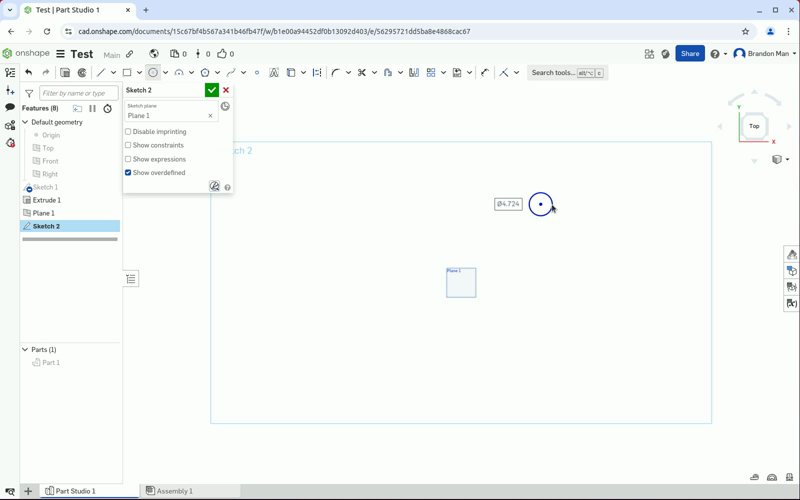
mouse_move(536, 196)
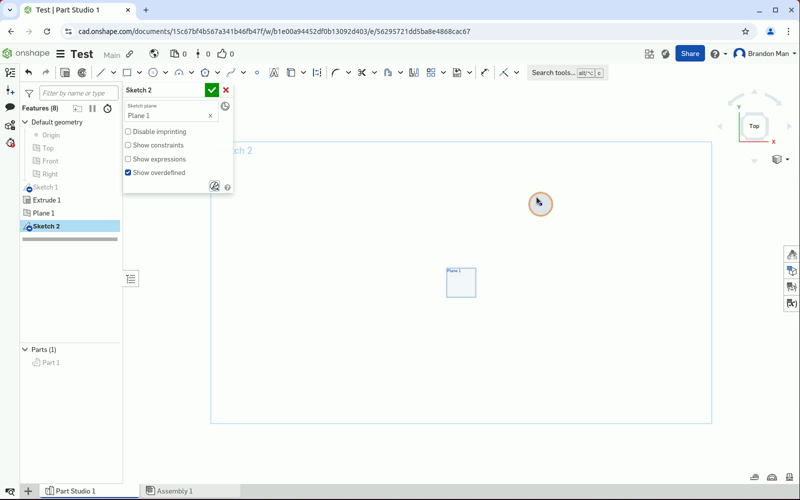
scroll(6)
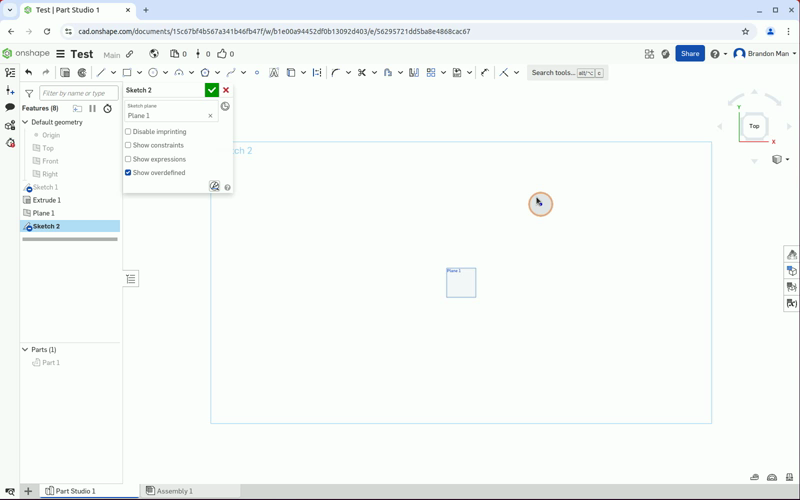
scroll(6)
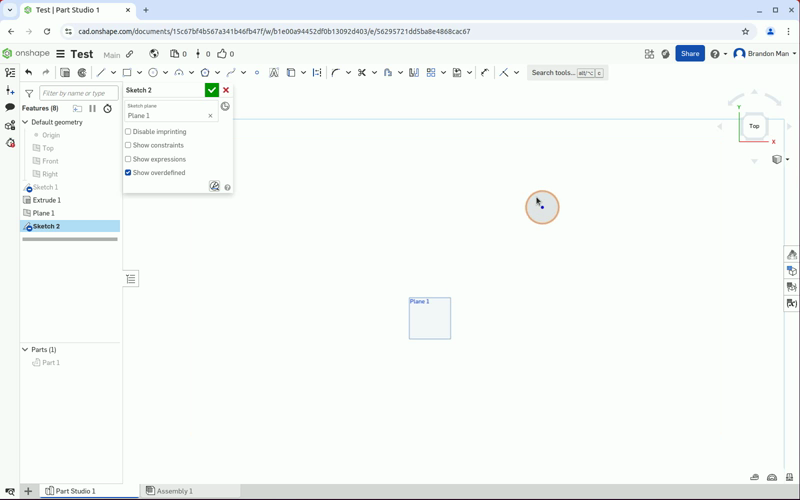
scroll(6)
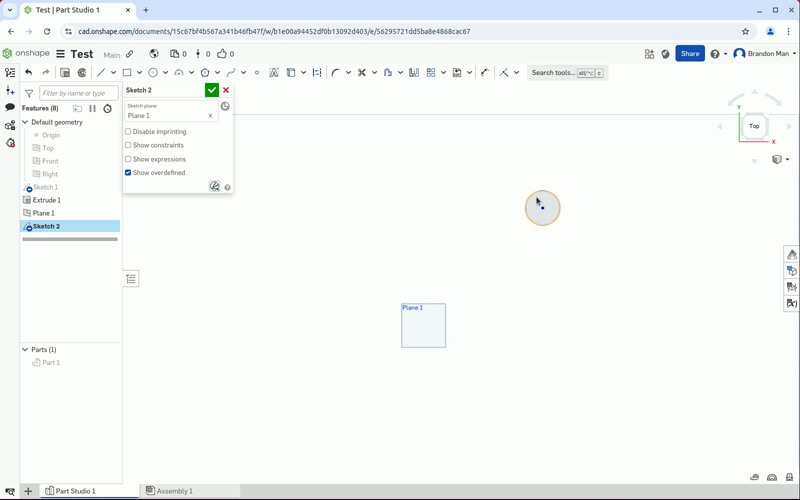
scroll(6)
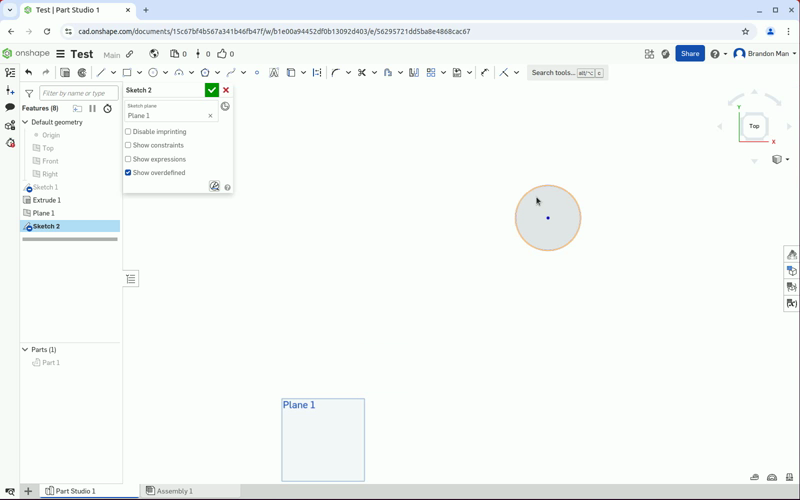
scroll(6)
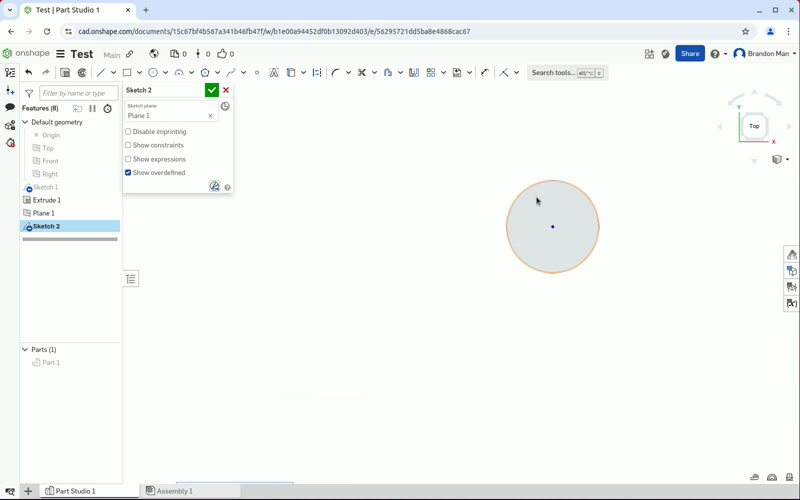
scroll(6)
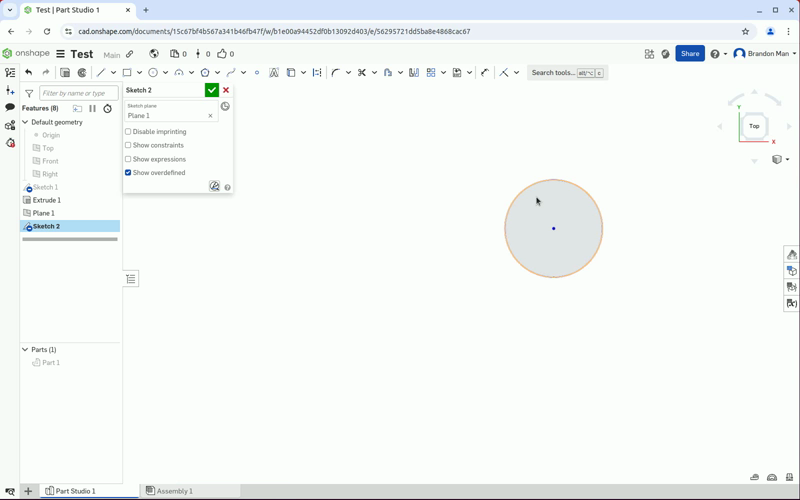
scroll(6)
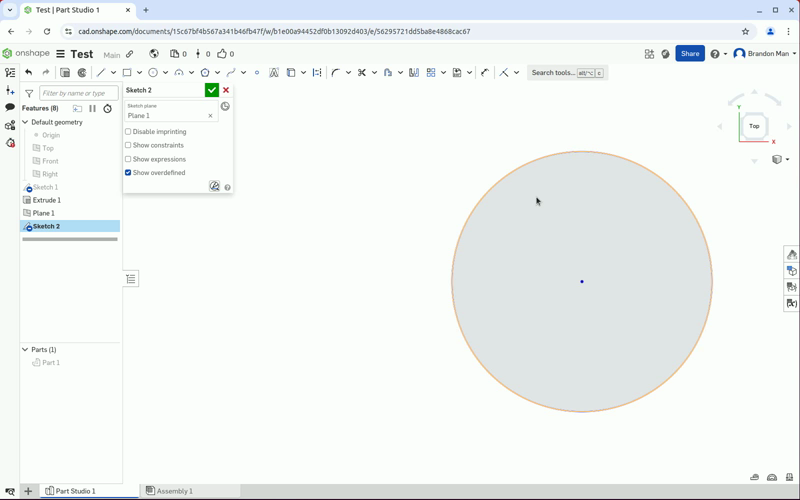
click(536, 196)
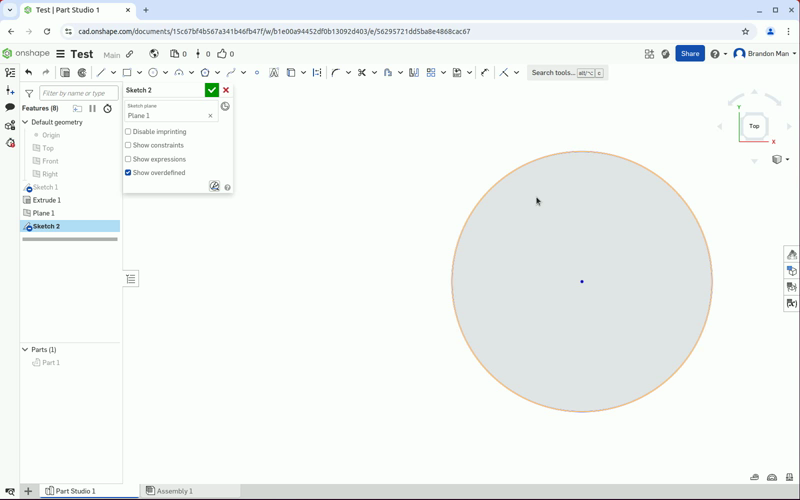
scroll(-6)
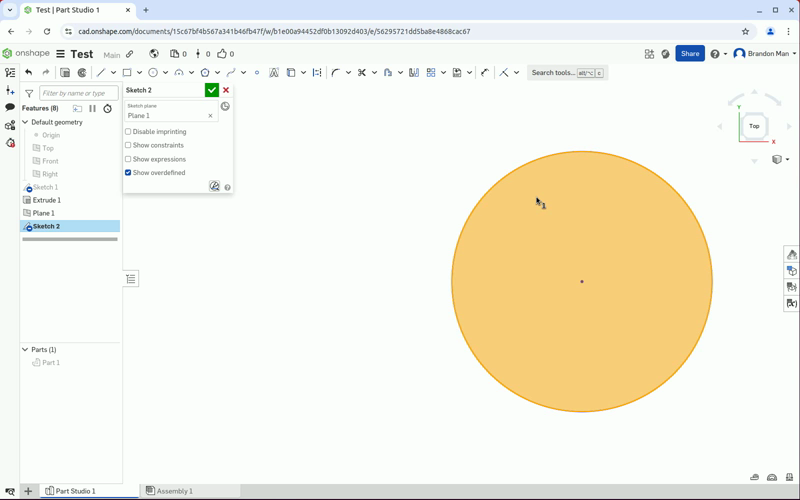
scroll(-6)
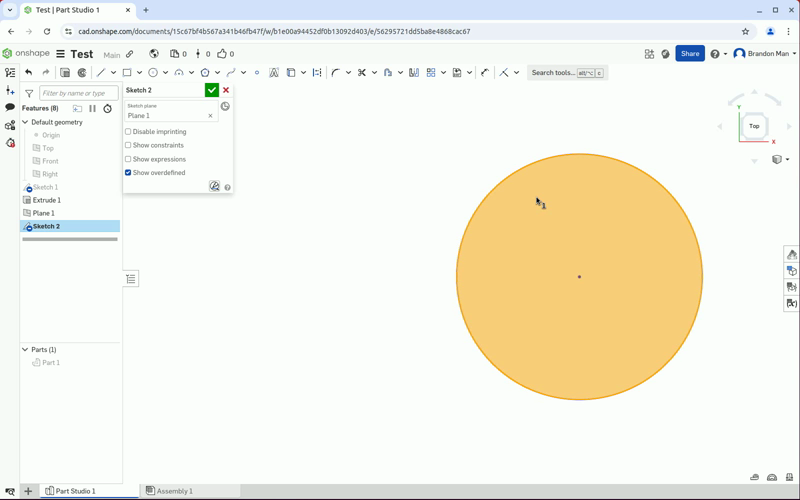
scroll(-6)
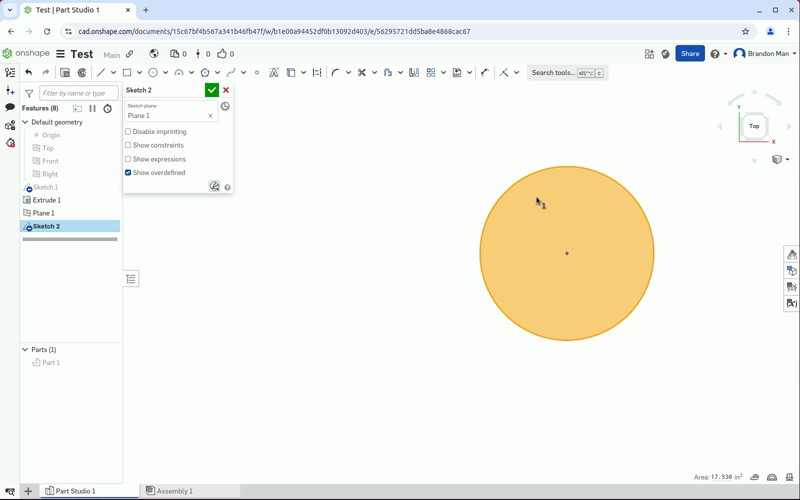
scroll(-6)
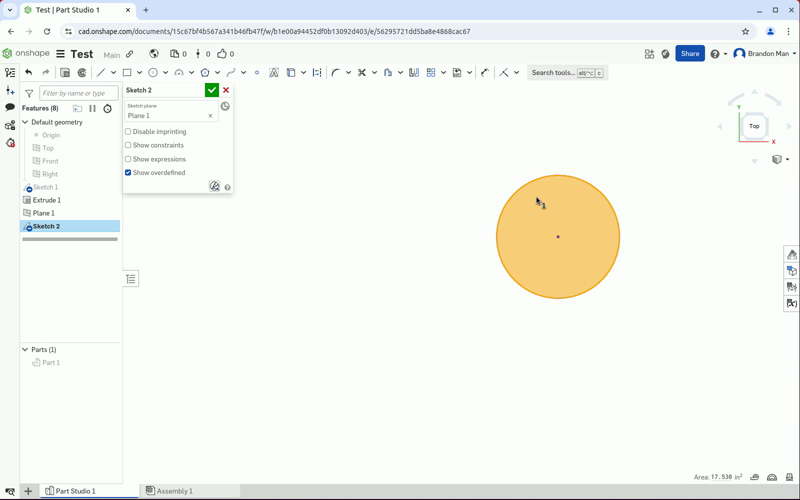
scroll(-6)
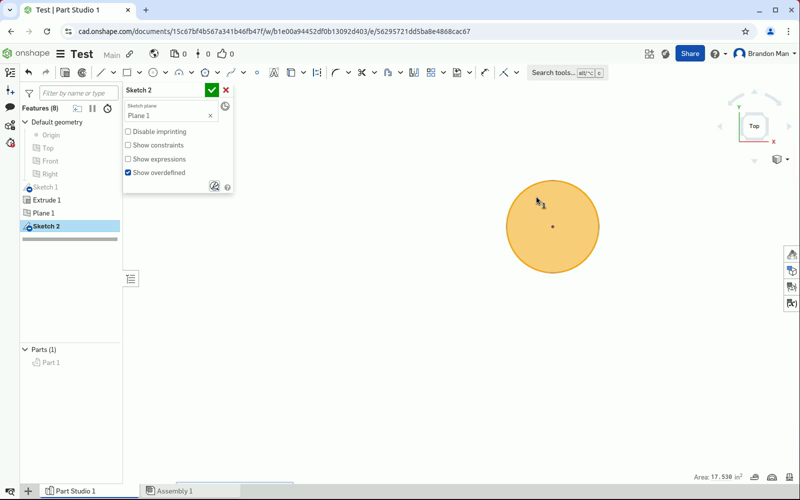
scroll(-6)
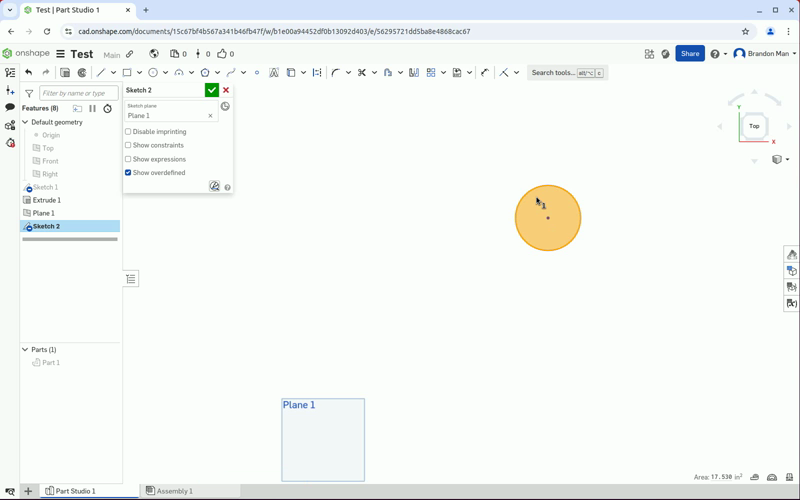
scroll(-6)
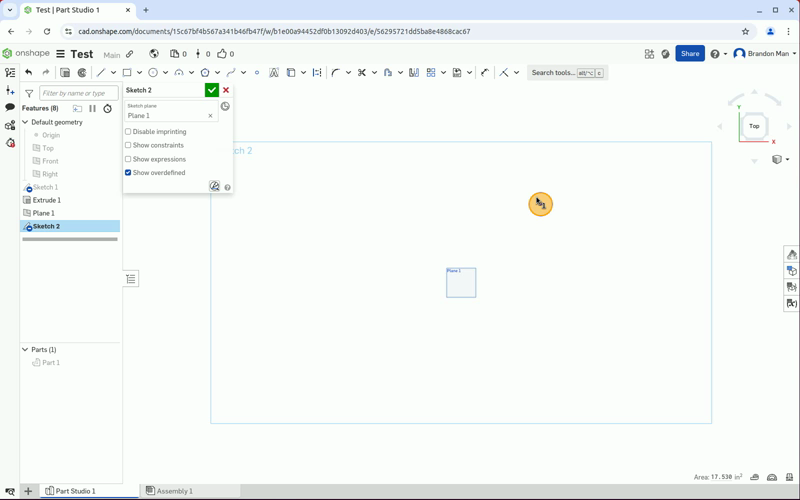
mouse_move(73, 352)
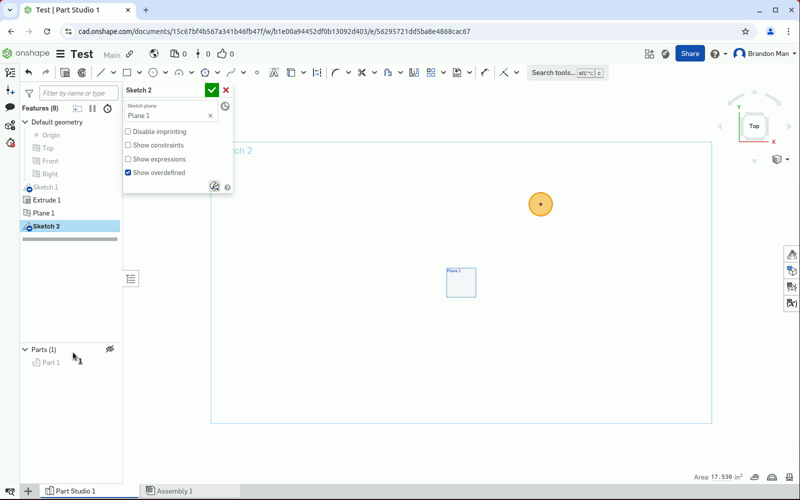
key(shift+y)
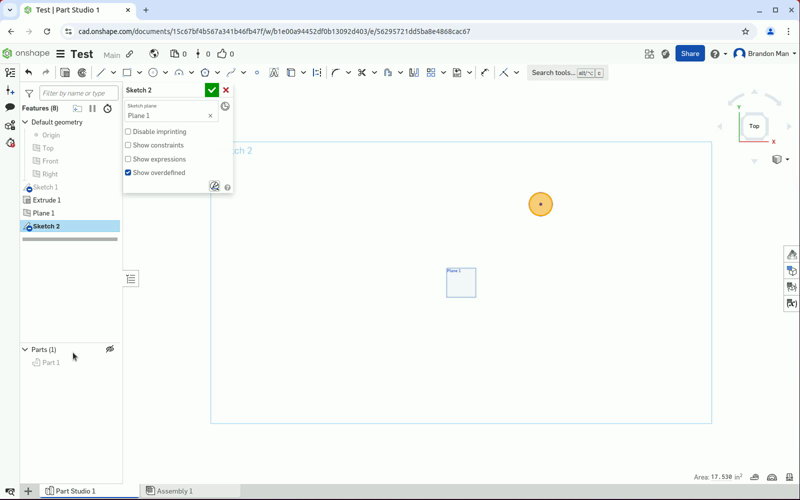
key(shift+e)
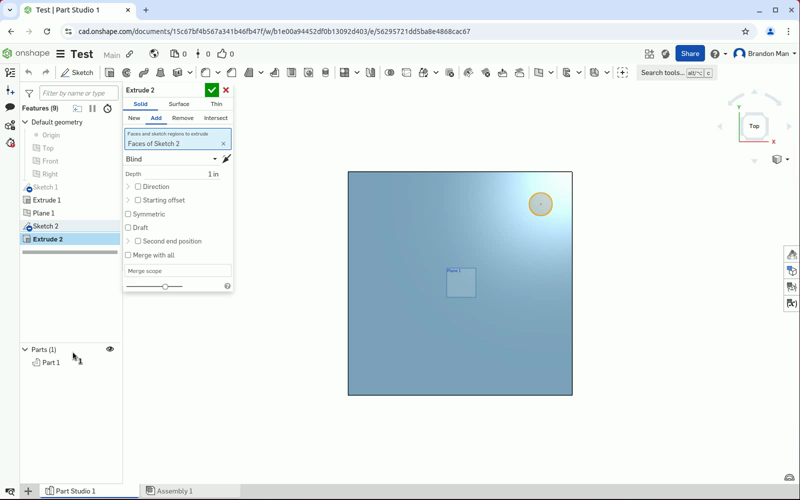
mouse_move(143, 106)
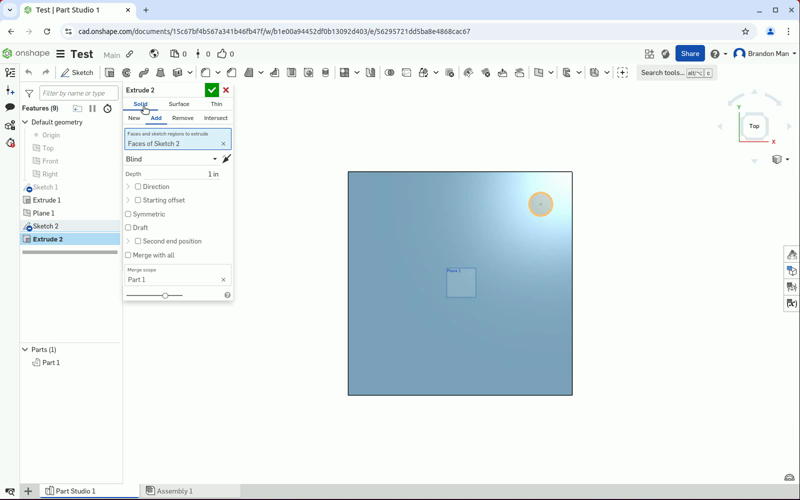
click(143, 106)
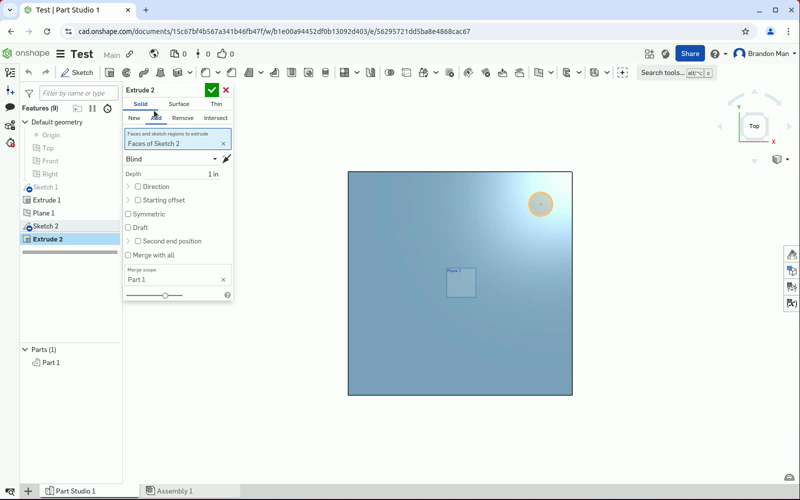
mouse_move(186, 120)
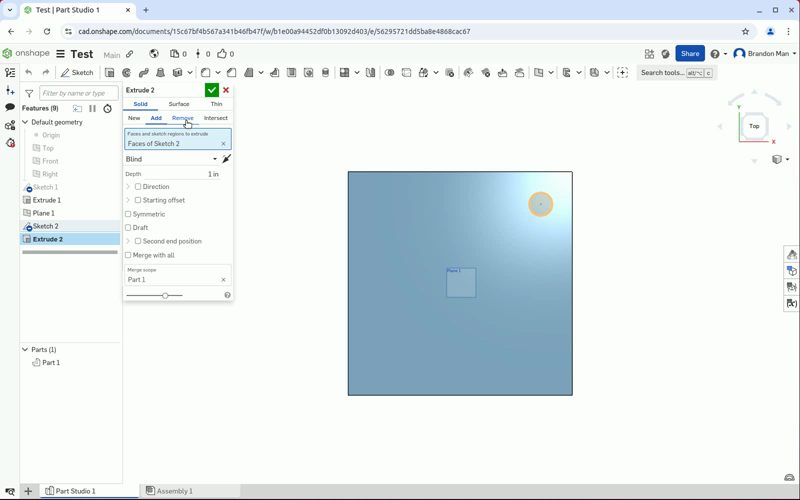
click(186, 120)
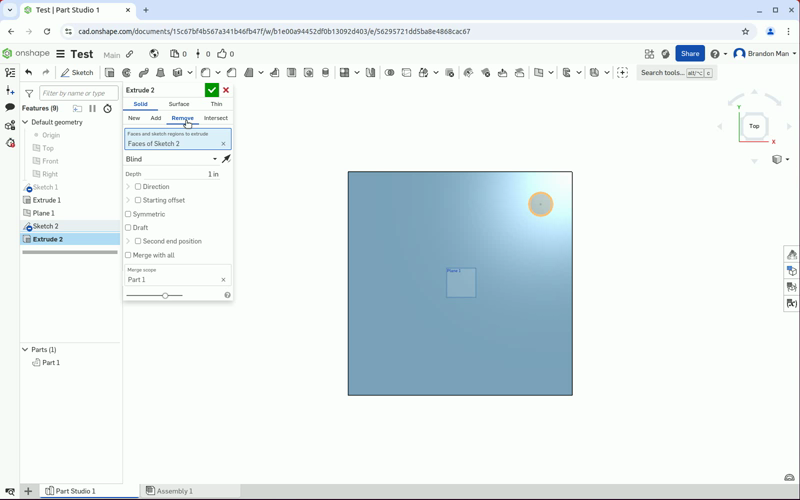
key(tab, 4)
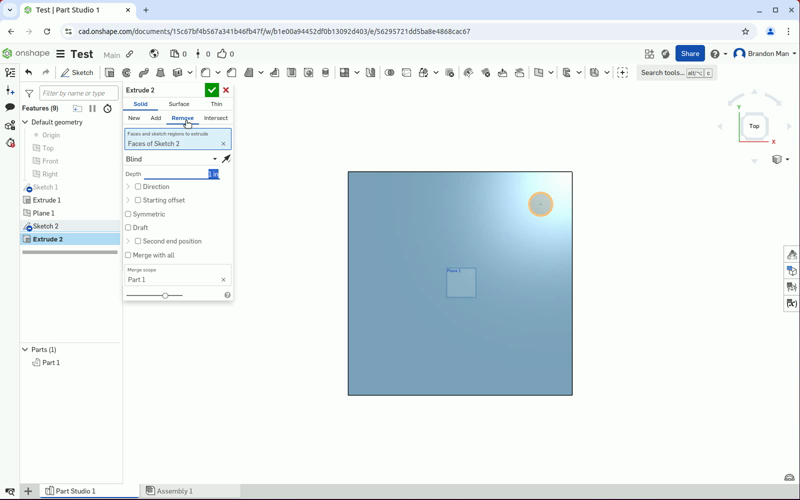
text(22.868)
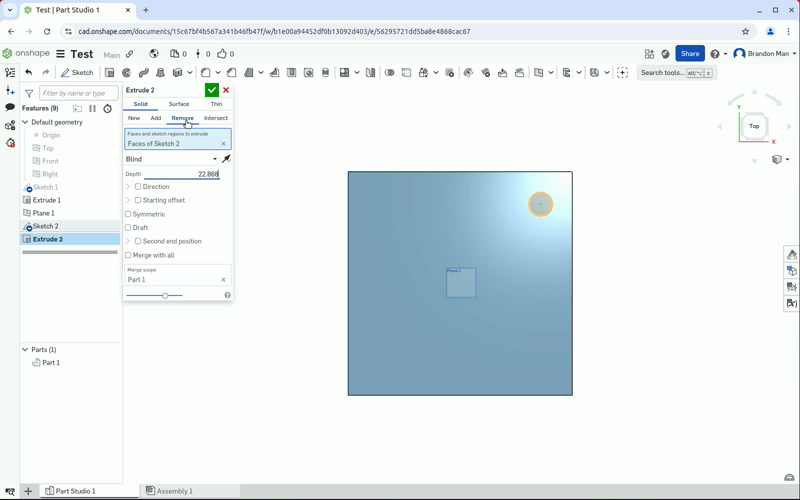
key(tab, 6)
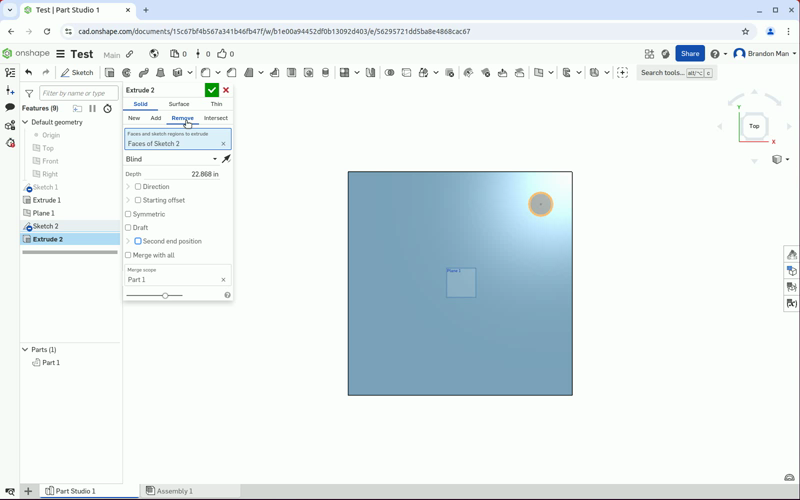
key(space)
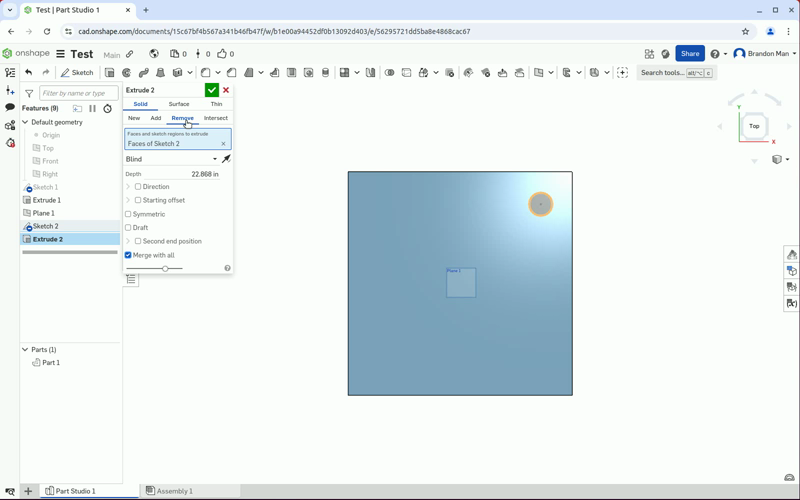
key(enter)
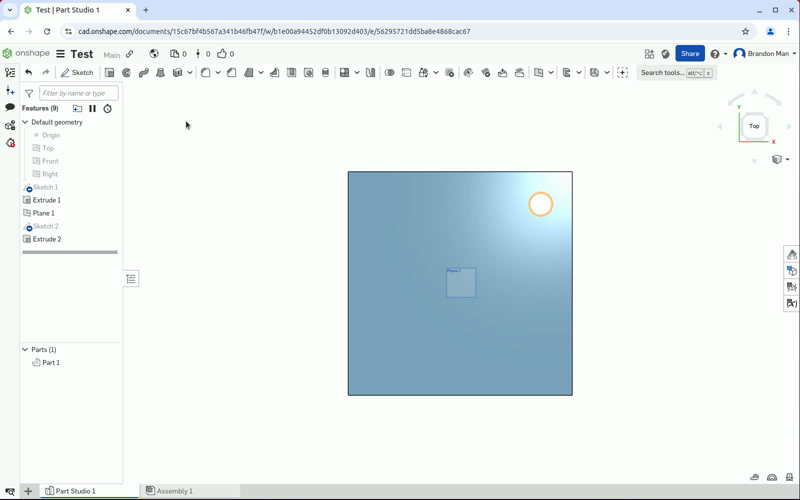
key(shift+h)
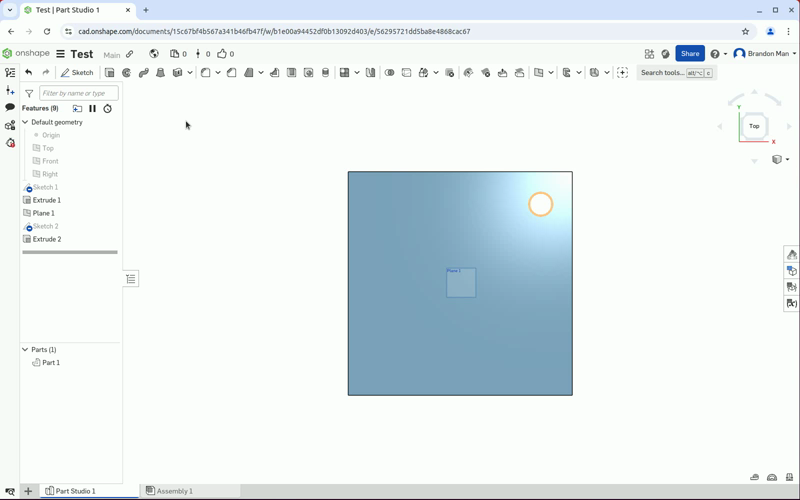
key(shift+h)
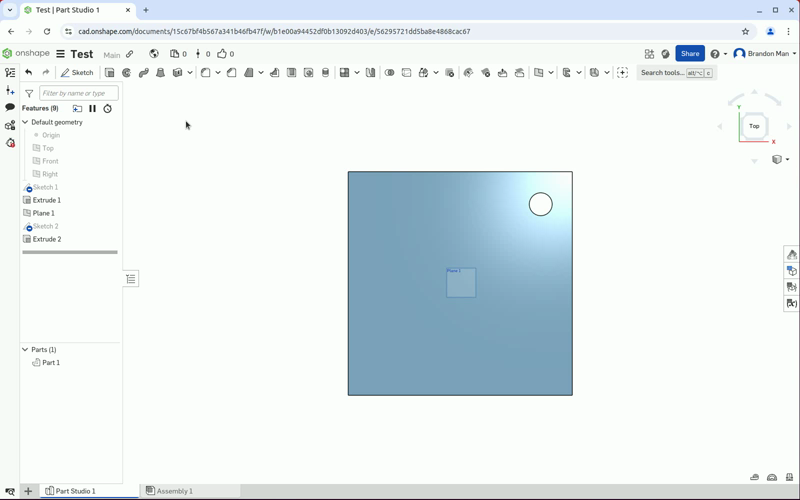
mouse_move(73, 189)
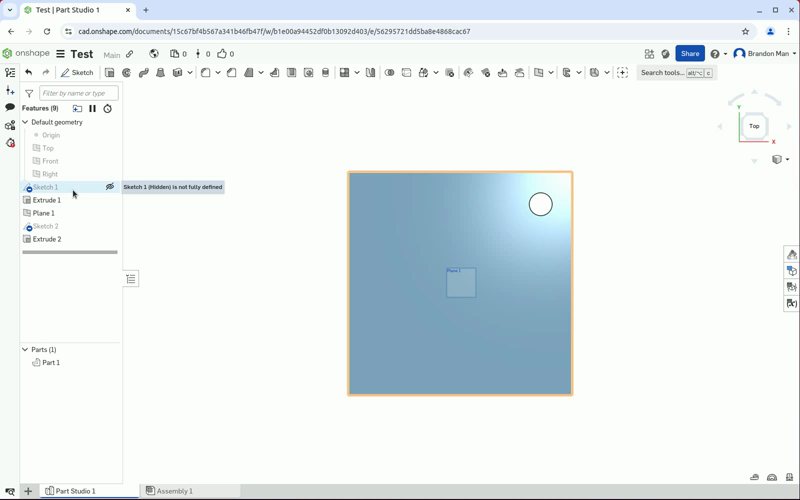
click(73, 189)
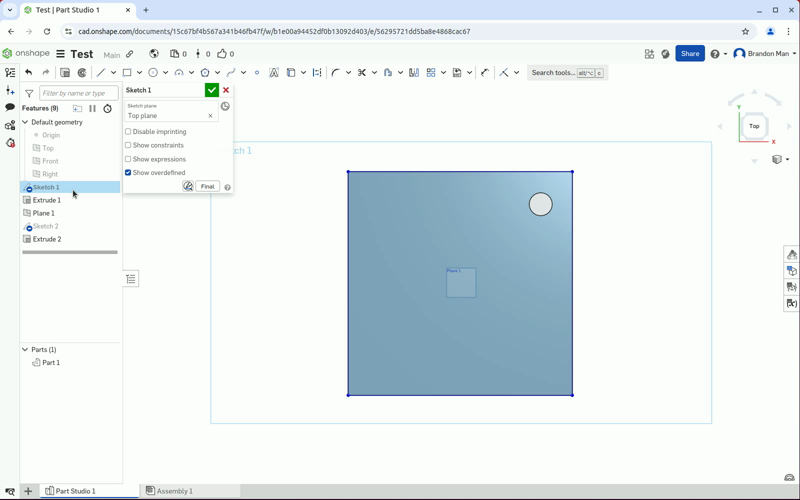
mouse_move(229, 92)
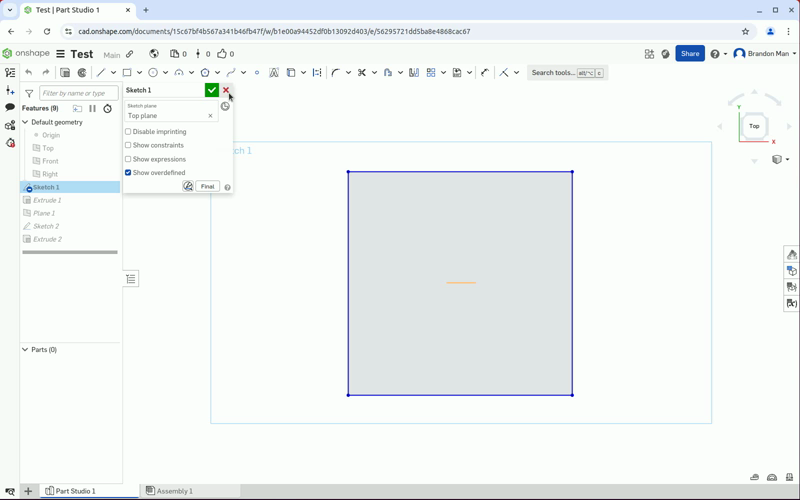
click(229, 92)
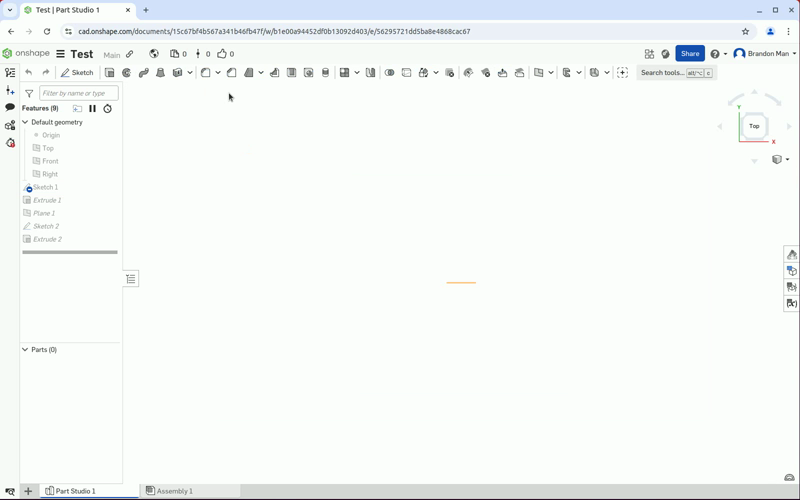
key(shift+s)
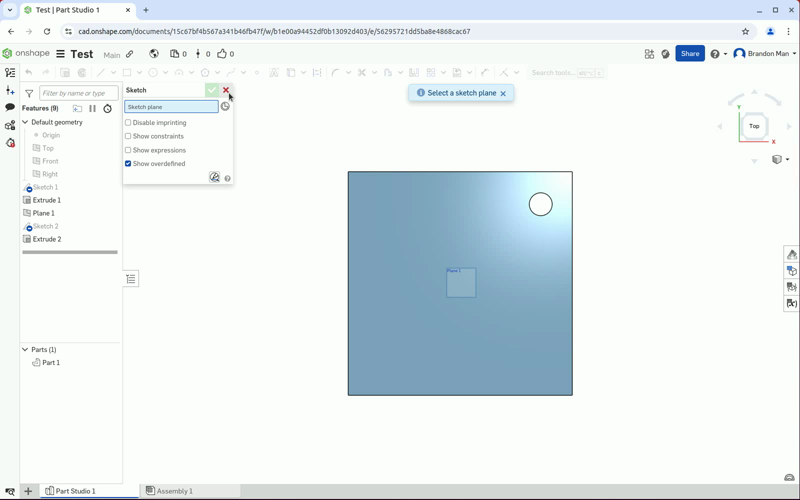
mouse_move(73, 215)
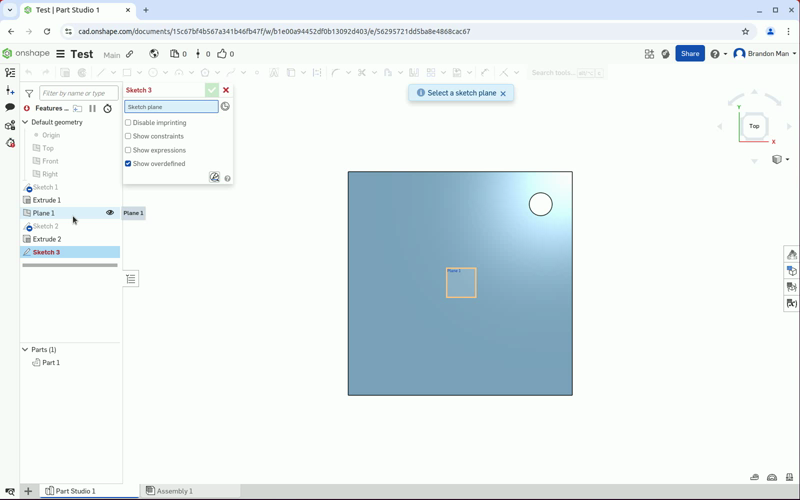
click(73, 215)
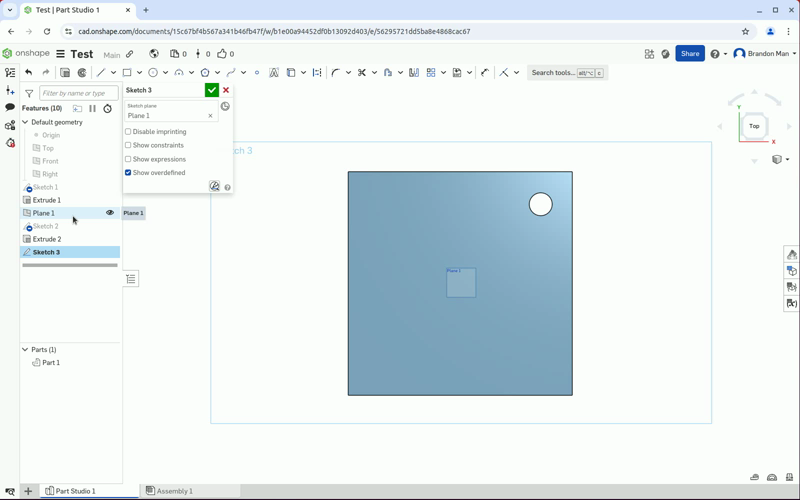
mouse_move(73, 352)
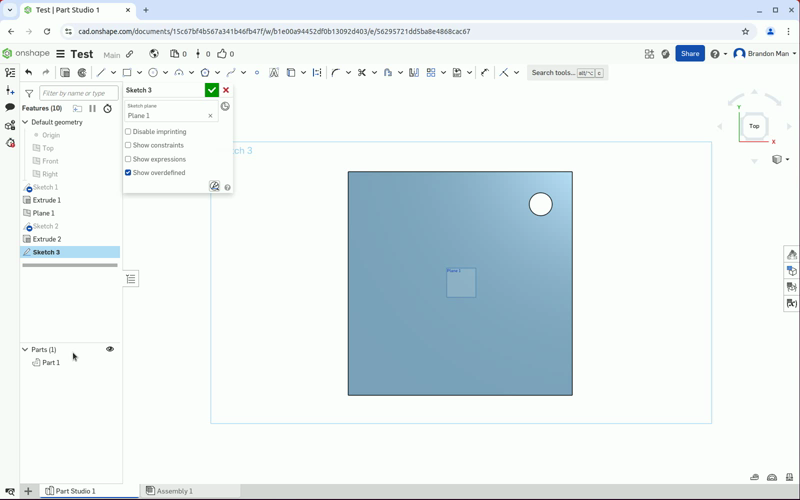
key(y)
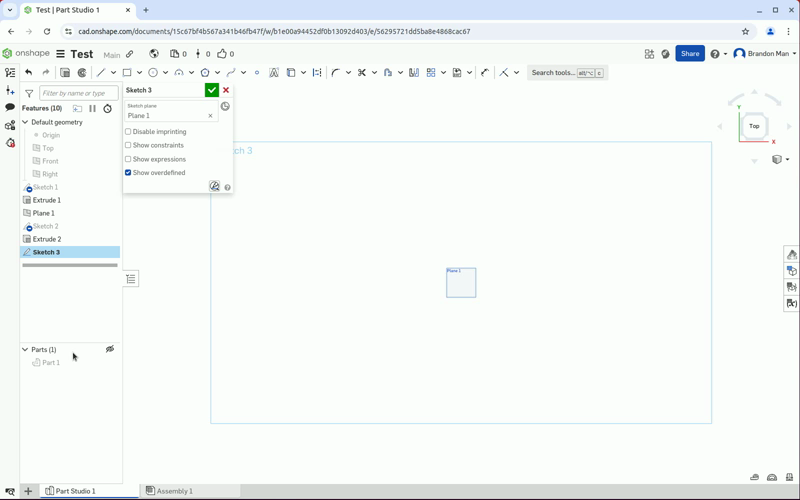
key(c)
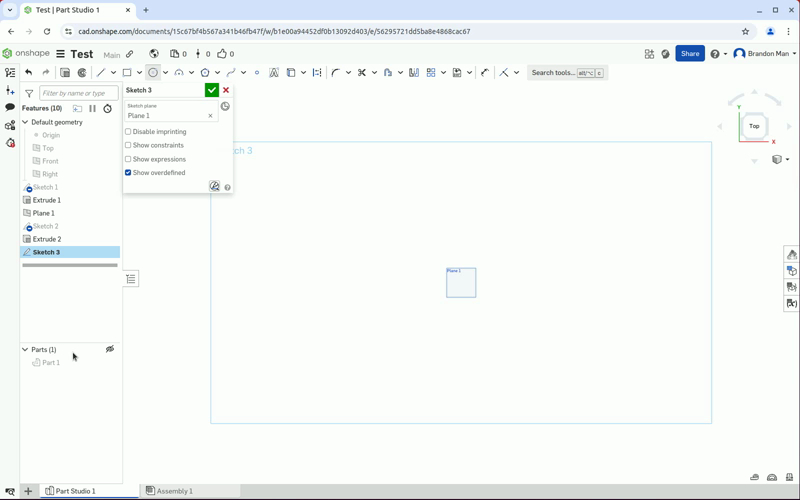
key_down(shift)
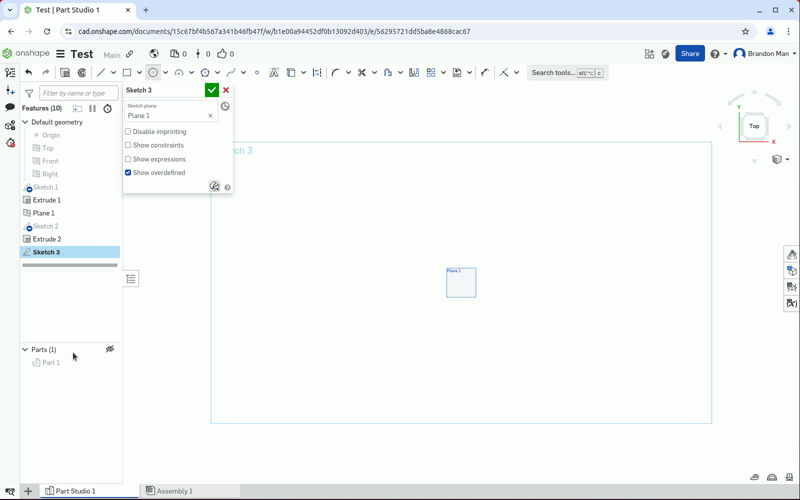
mouse_move(540, 361)
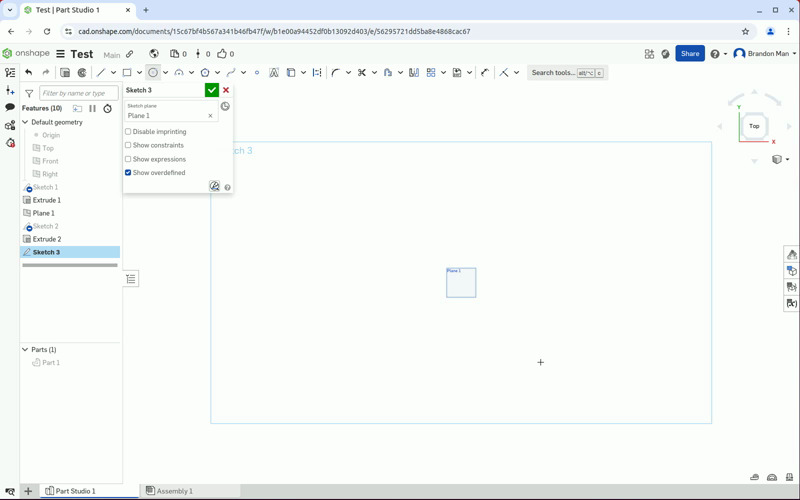
click(540, 361)
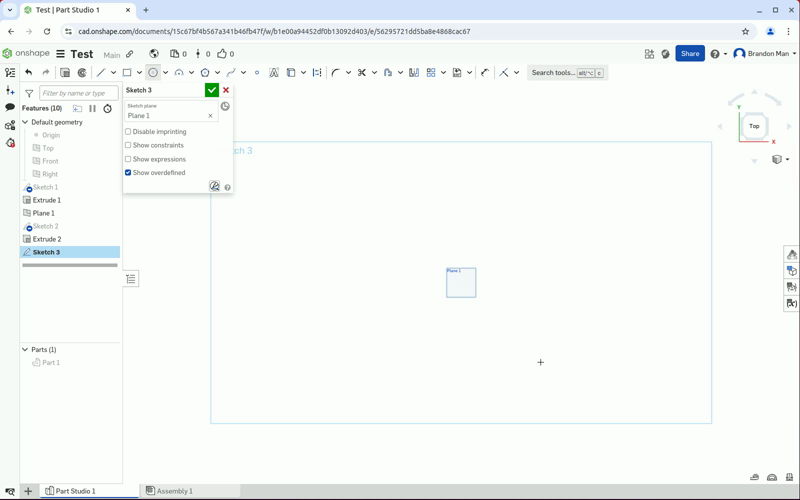
key_up(shift)
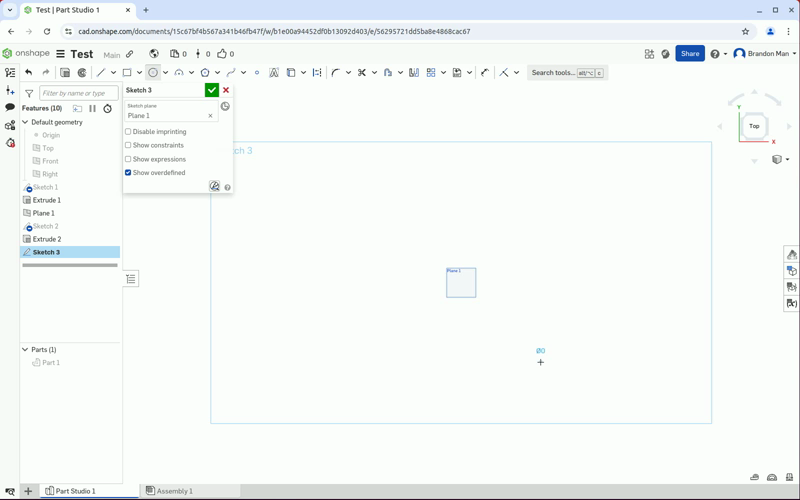
mouse_move(552, 361)
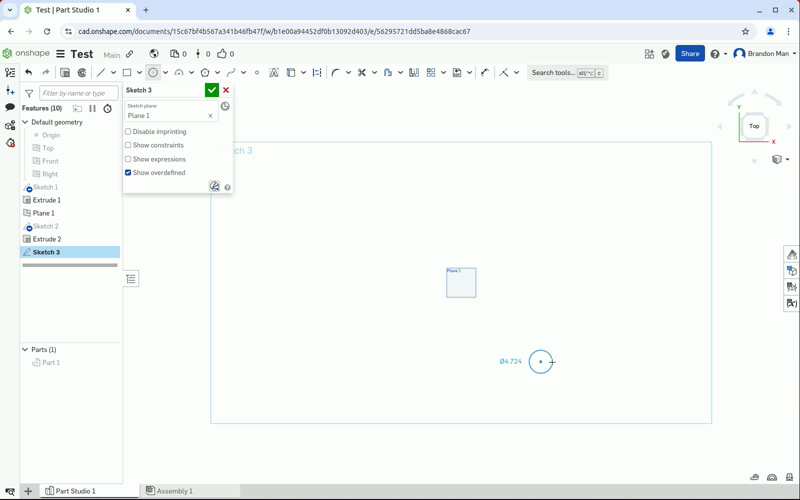
click(552, 361)
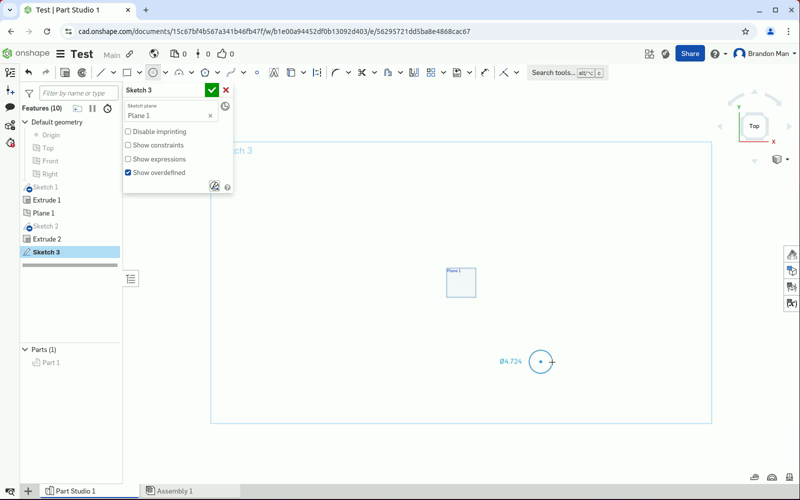
key(esc)
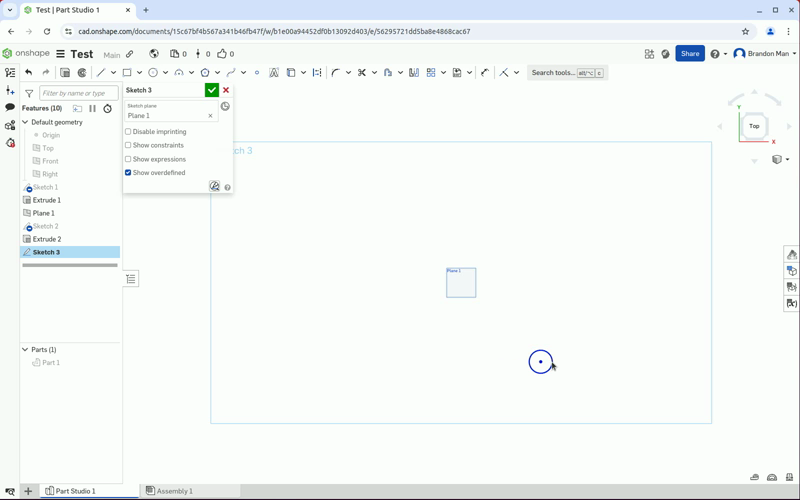
mouse_move(534, 366)
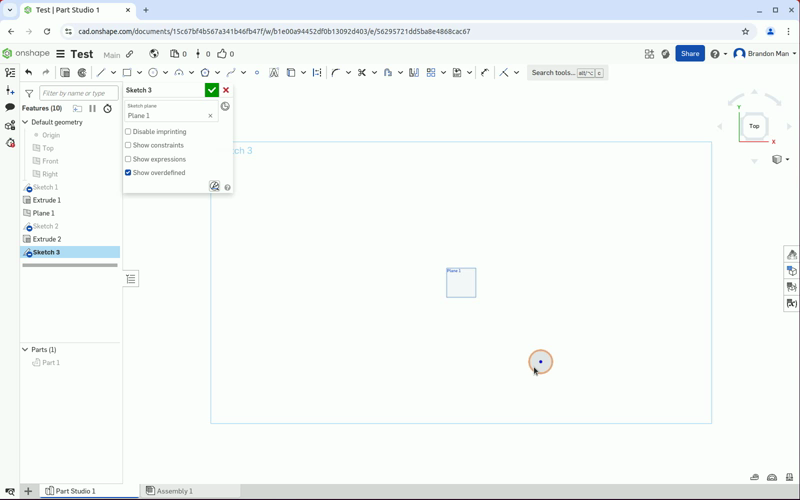
scroll(6)
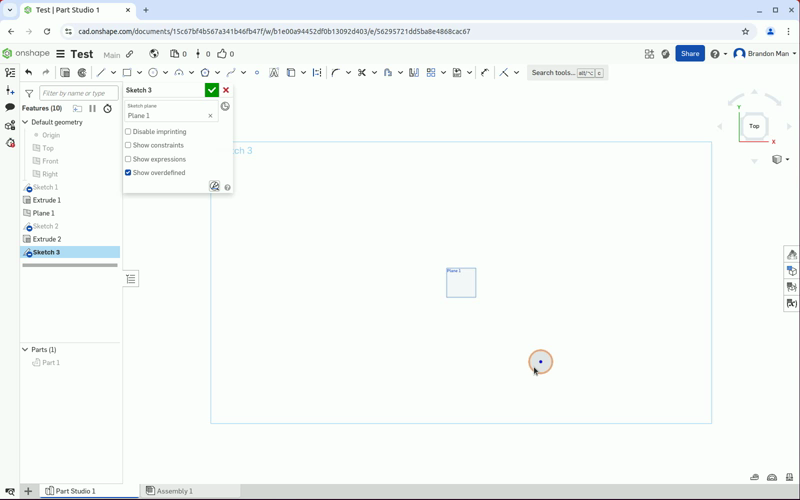
scroll(6)
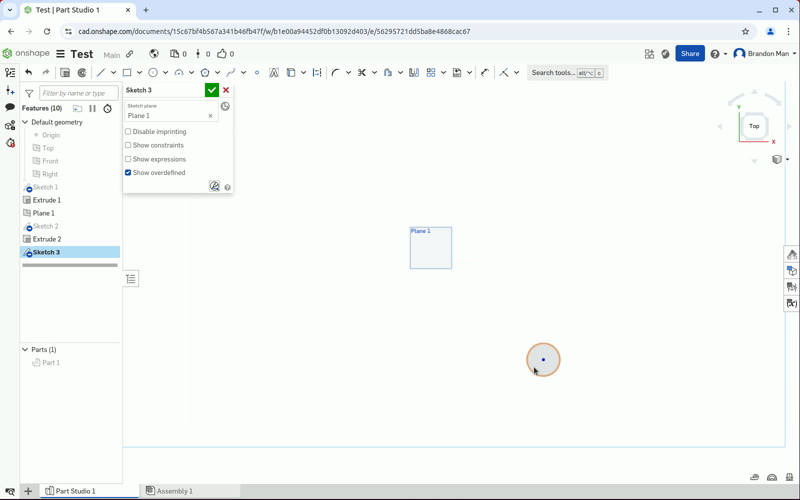
scroll(6)
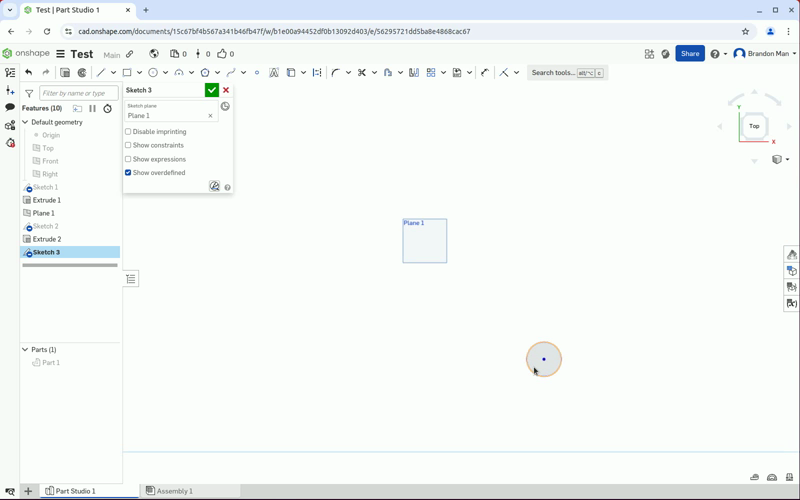
scroll(6)
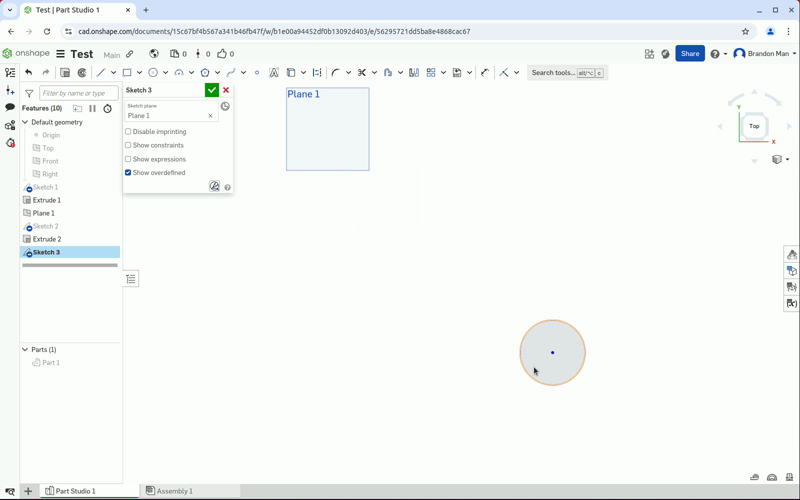
scroll(6)
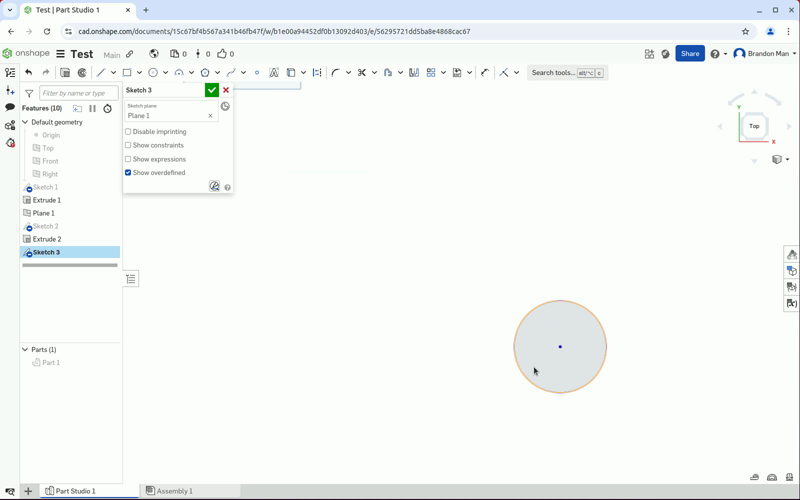
scroll(6)
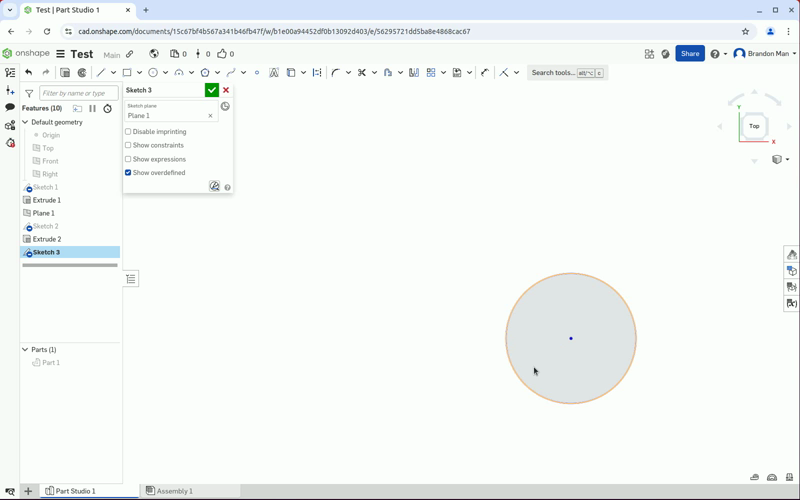
scroll(6)
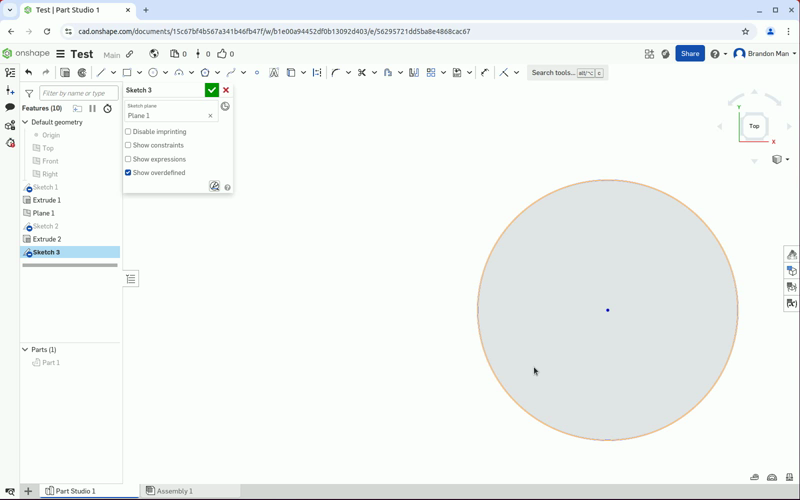
click(534, 366)
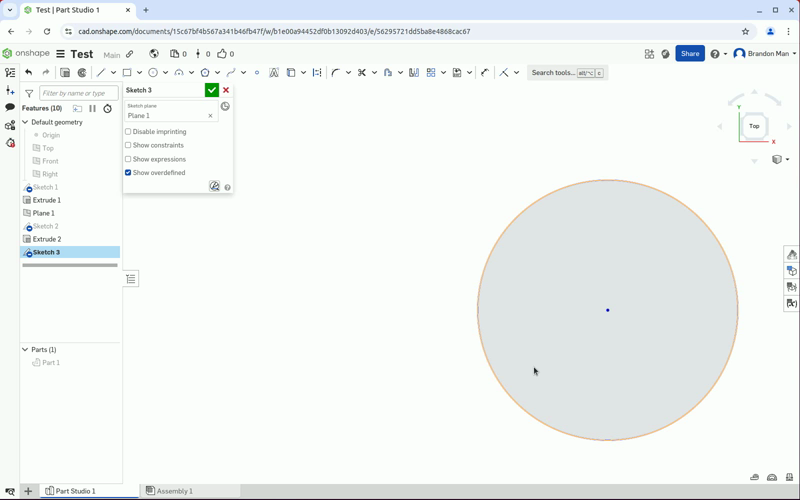
scroll(-6)
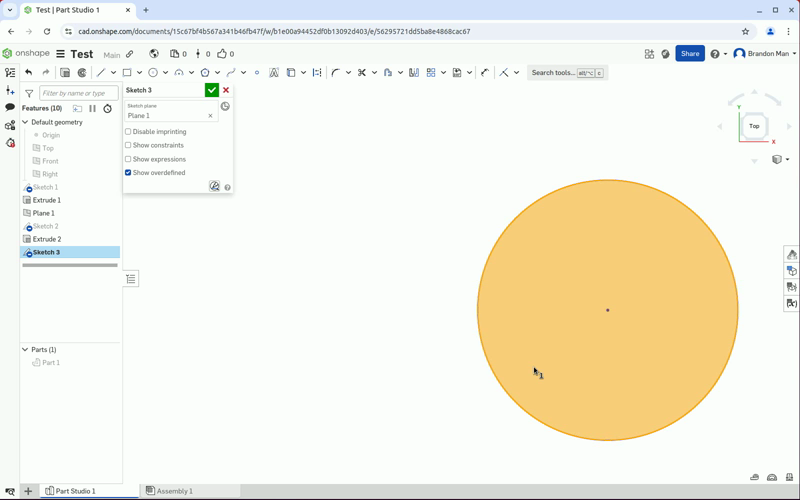
scroll(-6)
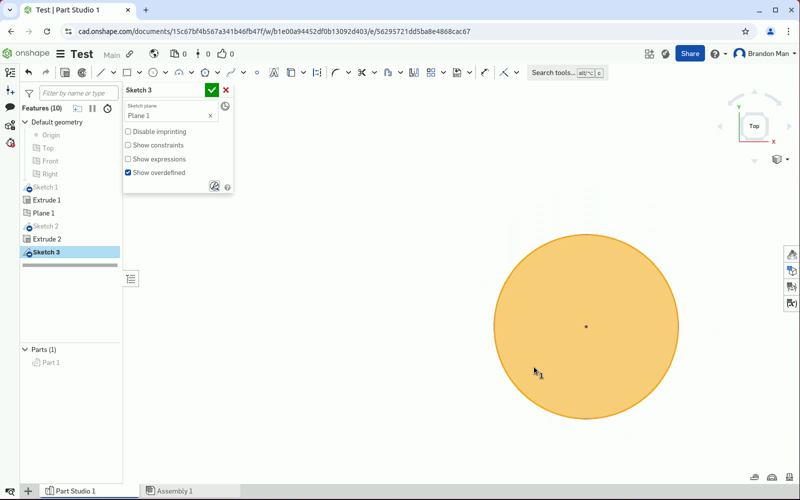
scroll(-6)
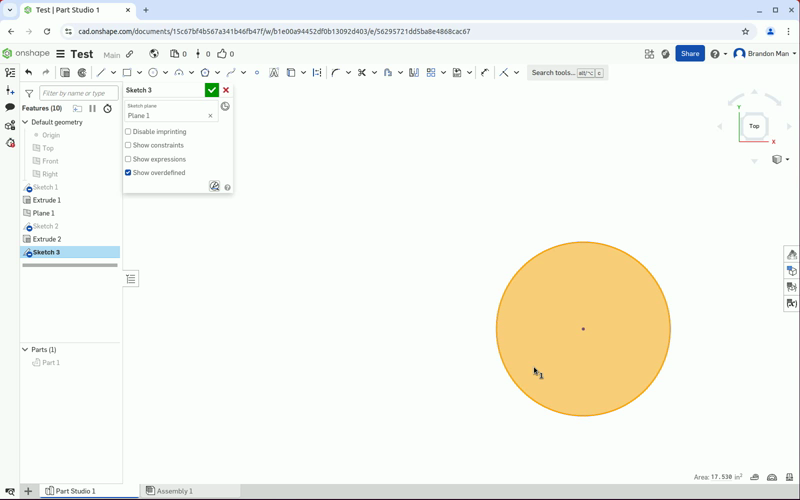
scroll(-6)
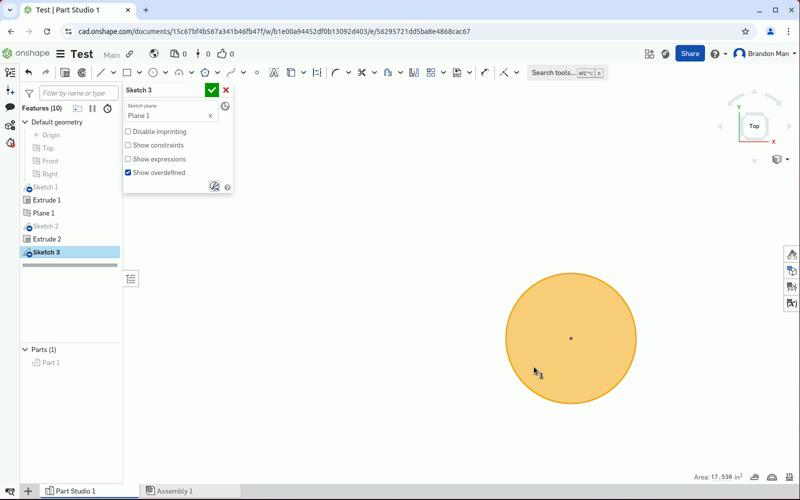
scroll(-6)
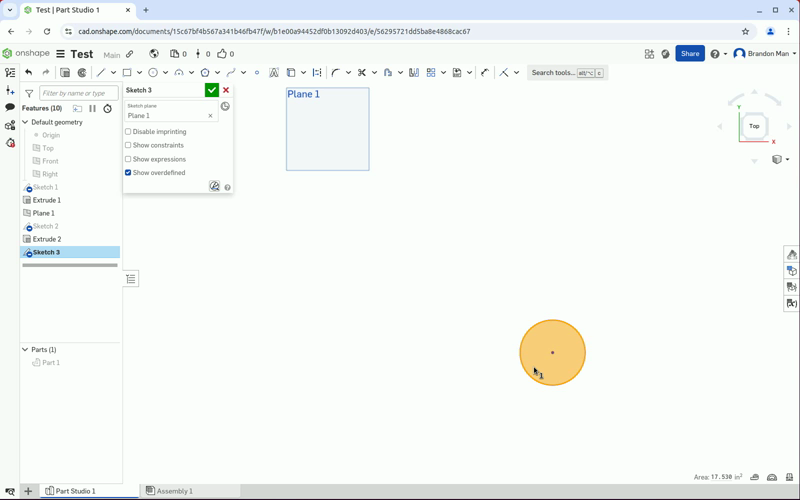
scroll(-6)
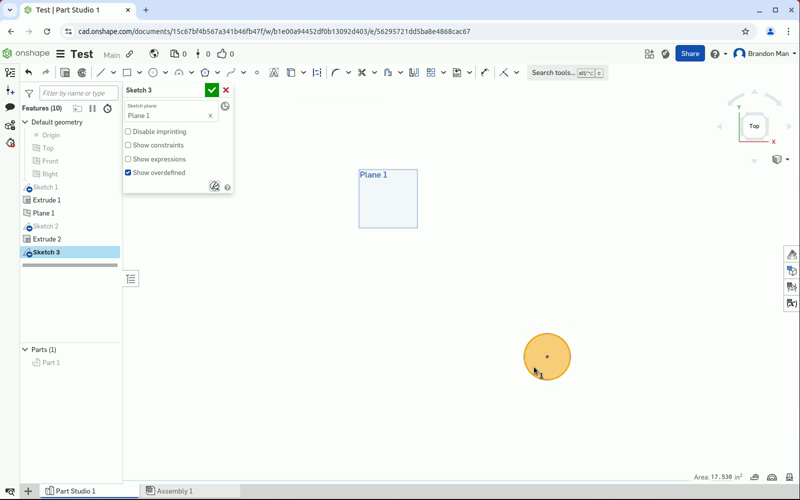
scroll(-6)
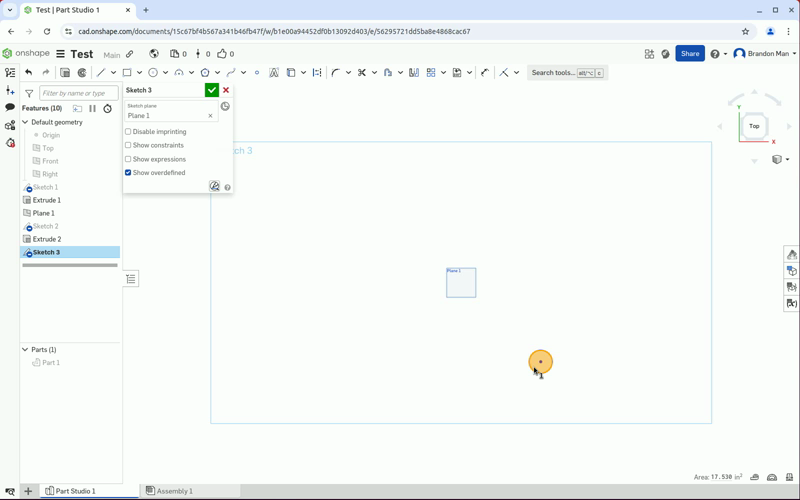
mouse_move(73, 352)
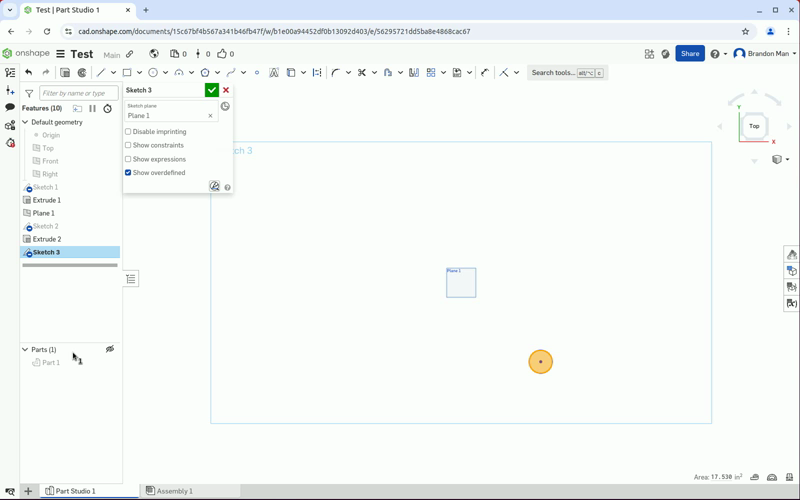
key(shift+y)
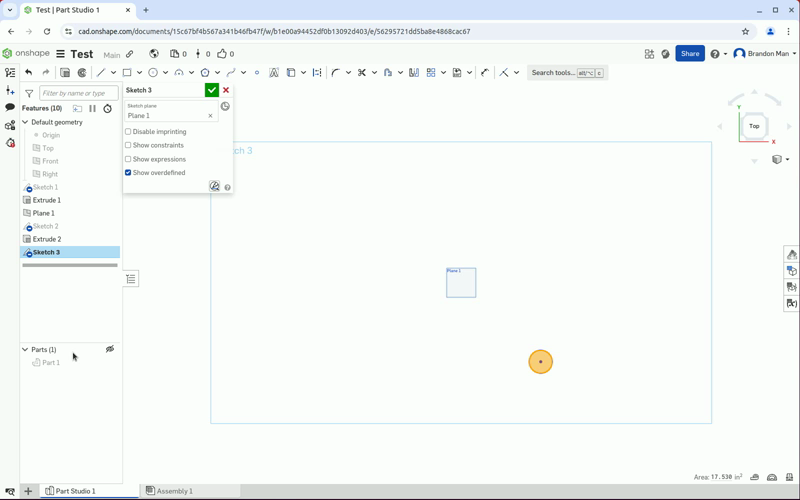
key(shift+e)
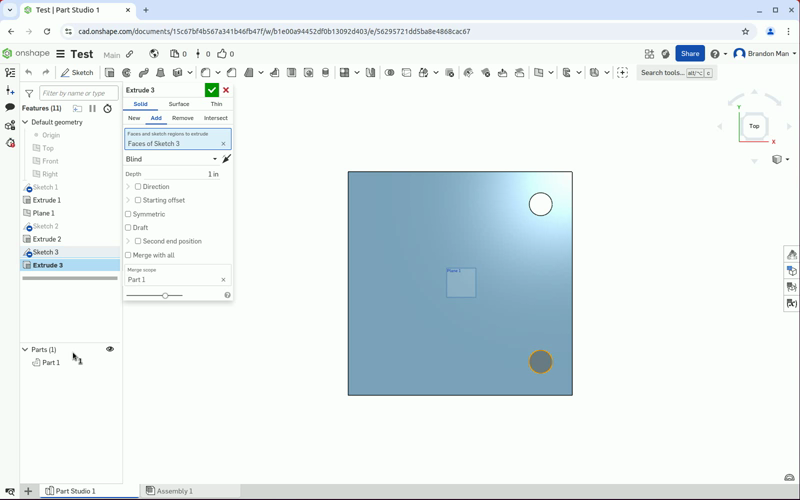
mouse_move(143, 106)
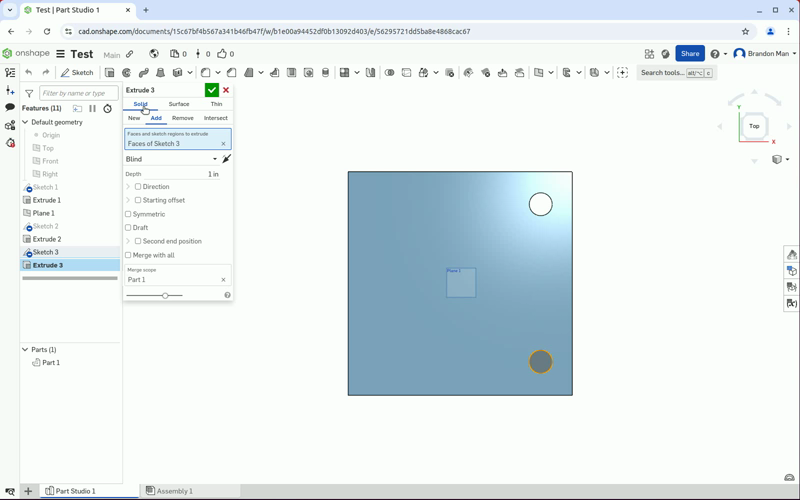
click(143, 106)
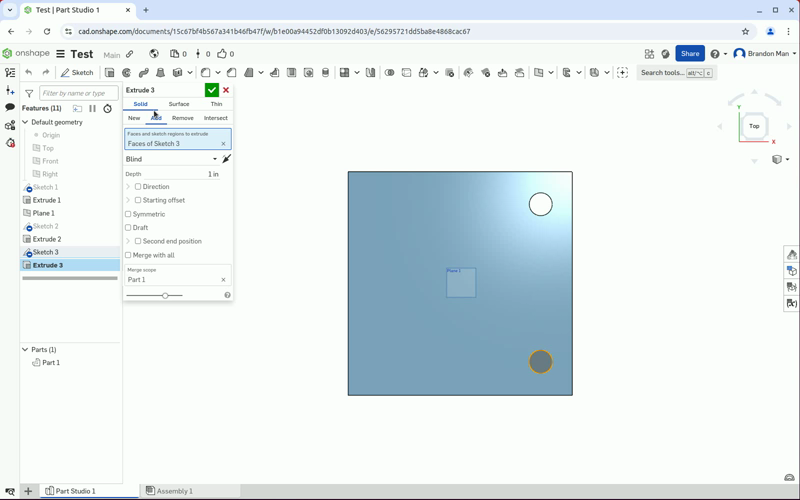
mouse_move(186, 120)
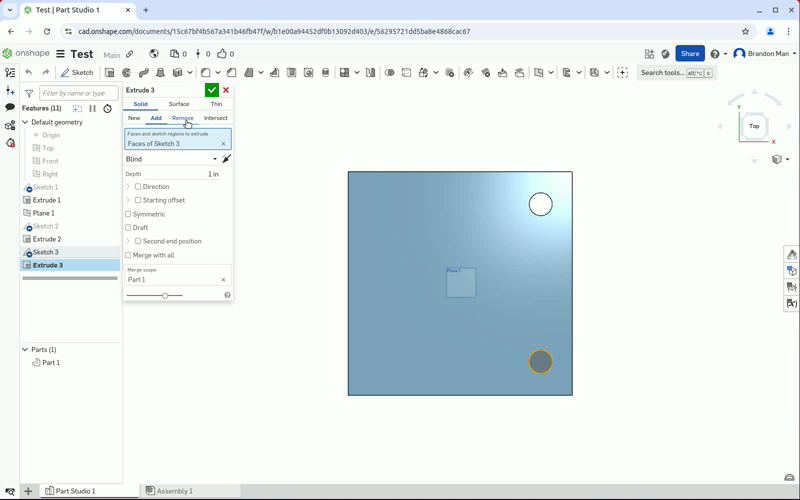
click(186, 120)
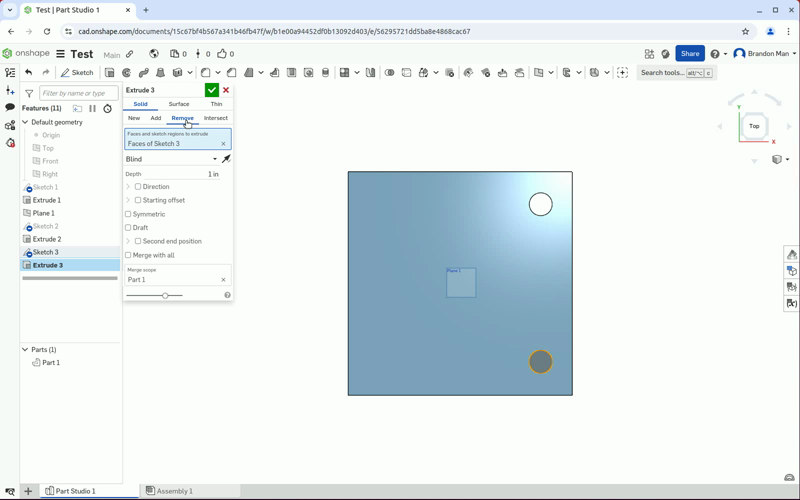
key(tab, 4)
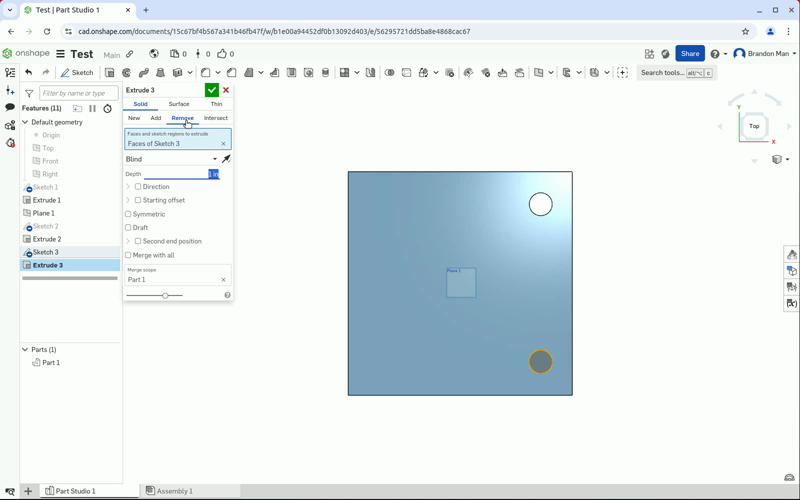
text(22.868)
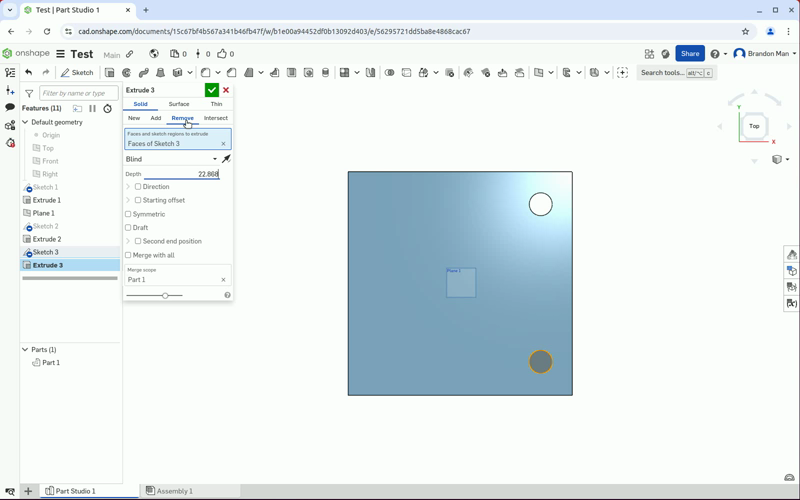
key(tab, 6)
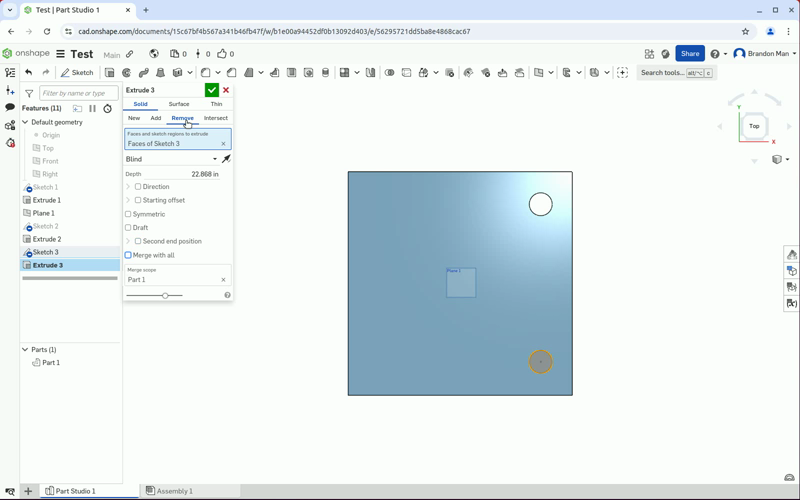
key(space)
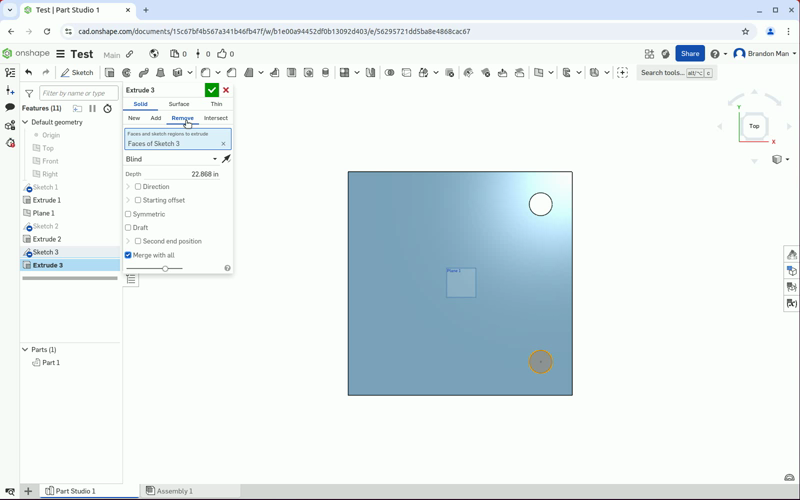
key(enter)
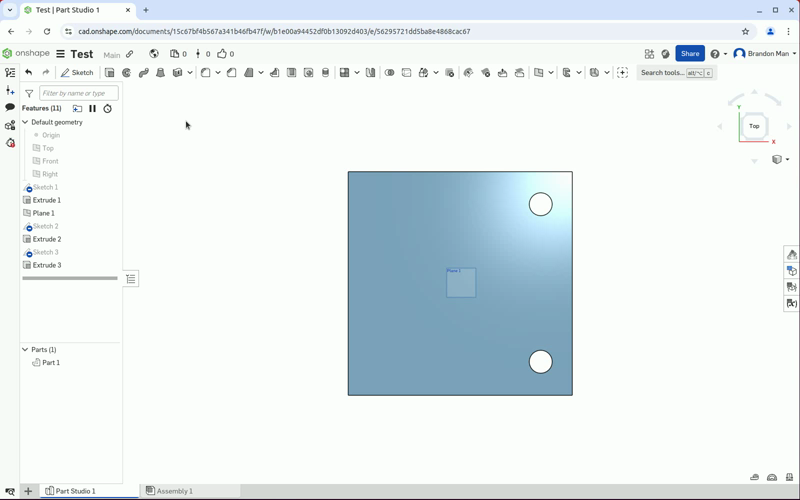
key(shift+h)
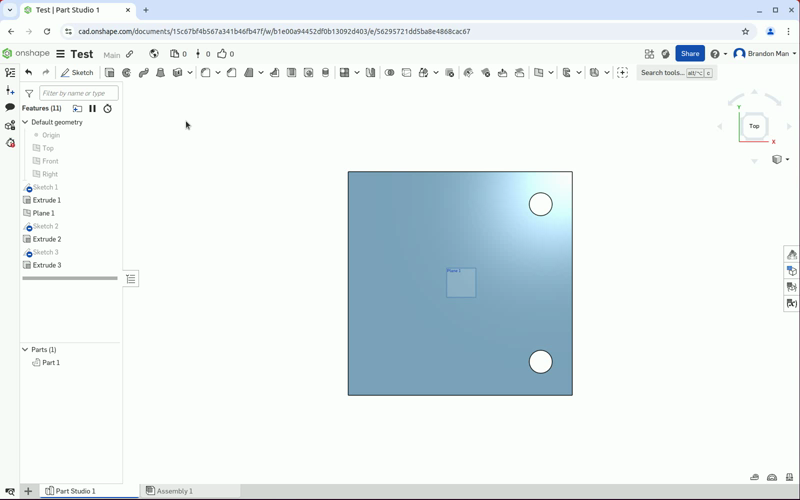
key(shift+h)
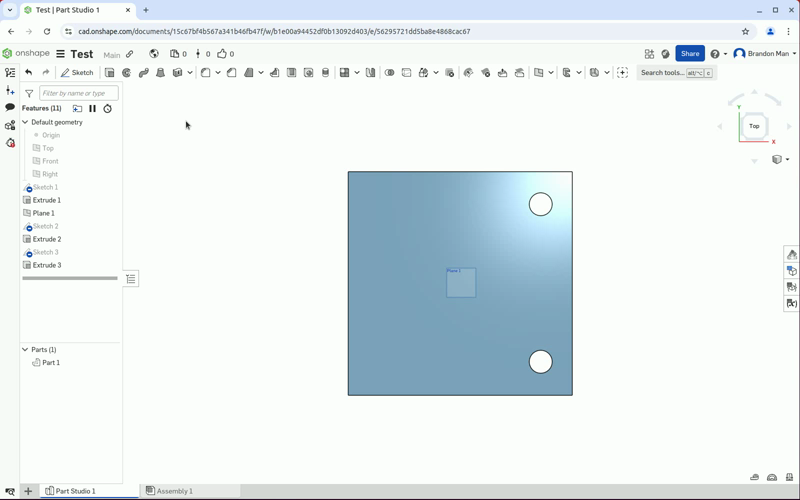
mouse_move(73, 189)
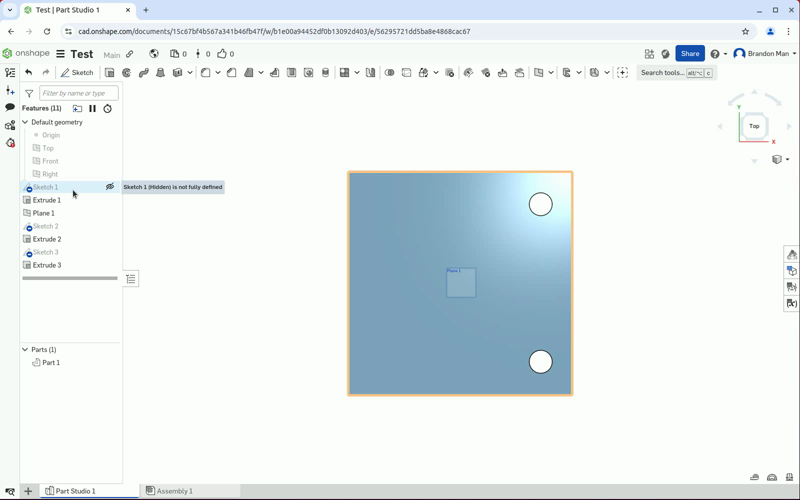
click(73, 189)
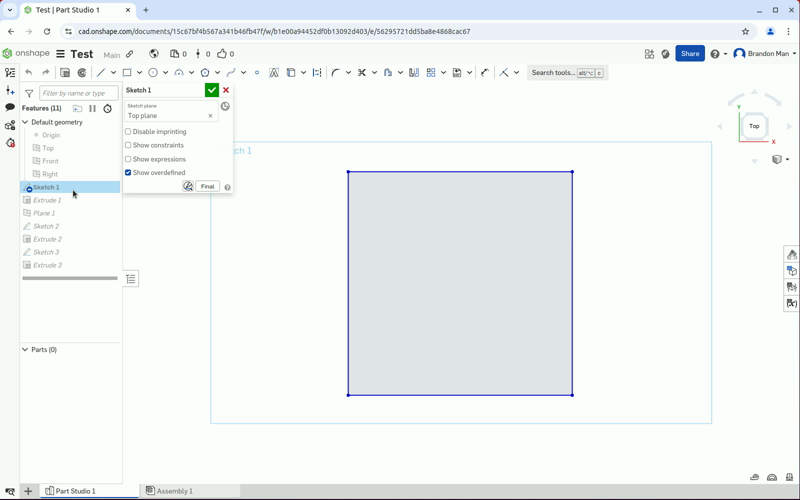
mouse_move(229, 92)
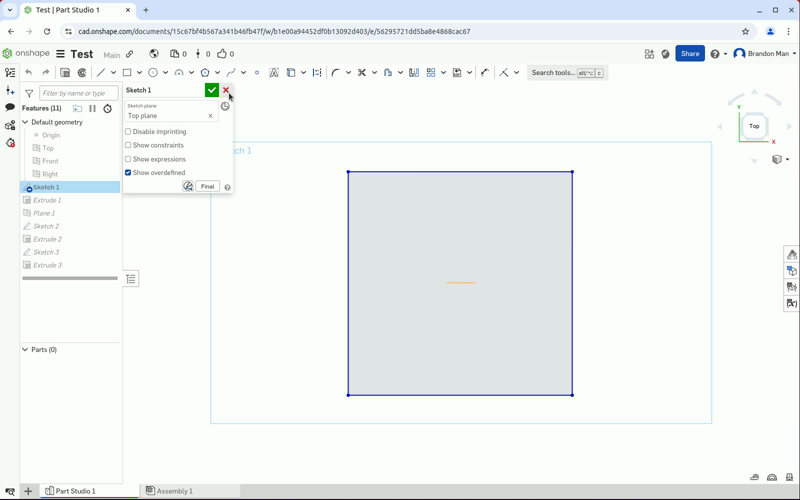
click(229, 92)
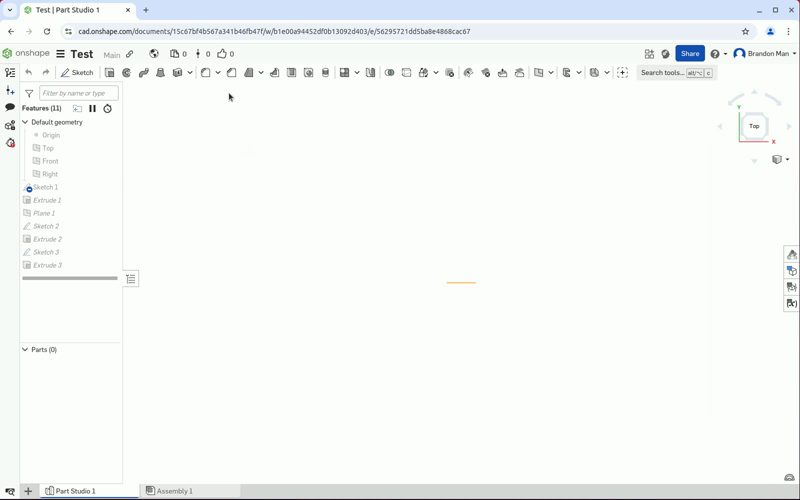
key(shift+s)
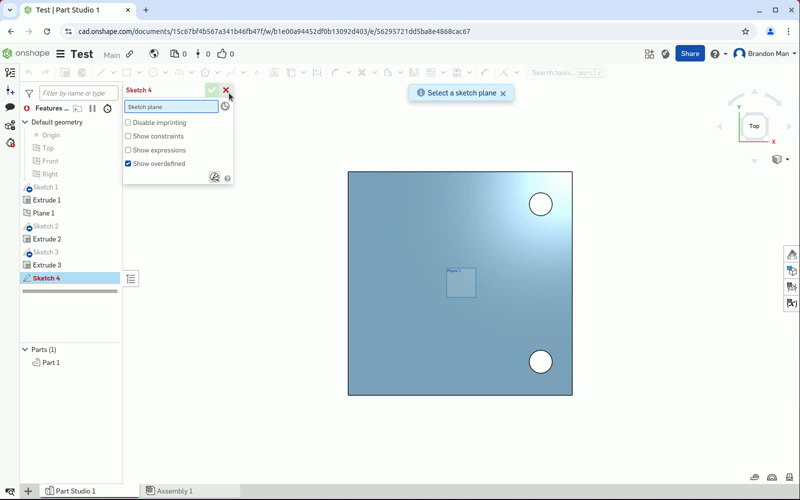
mouse_move(73, 215)
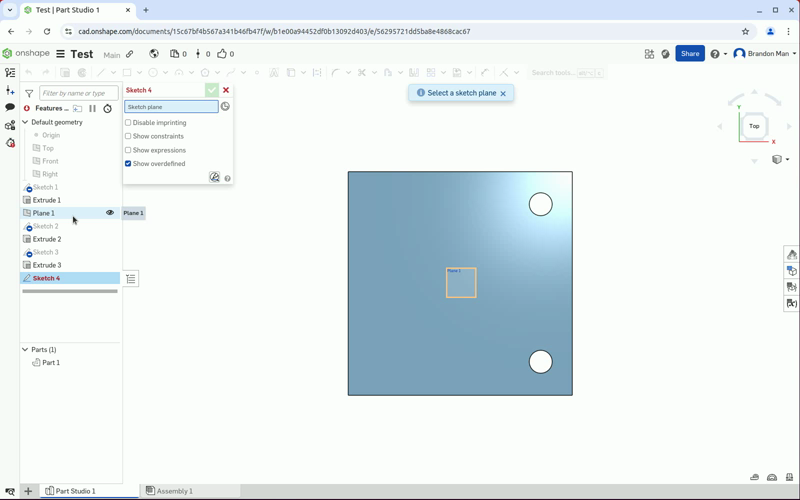
click(73, 215)
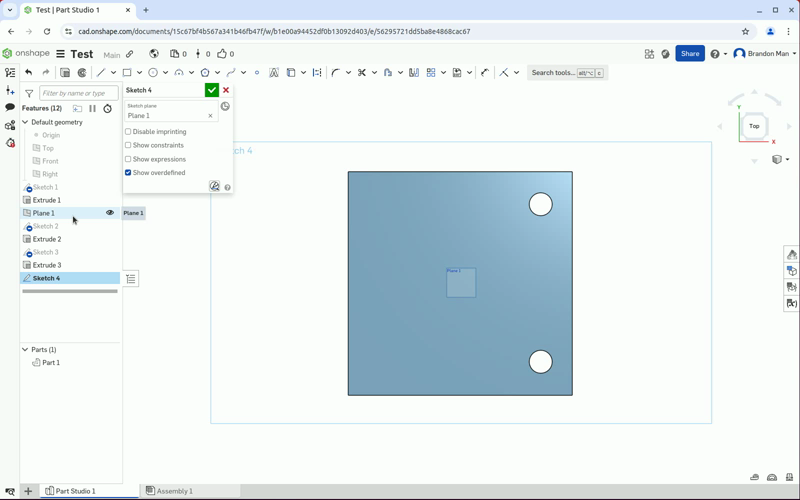
mouse_move(73, 352)
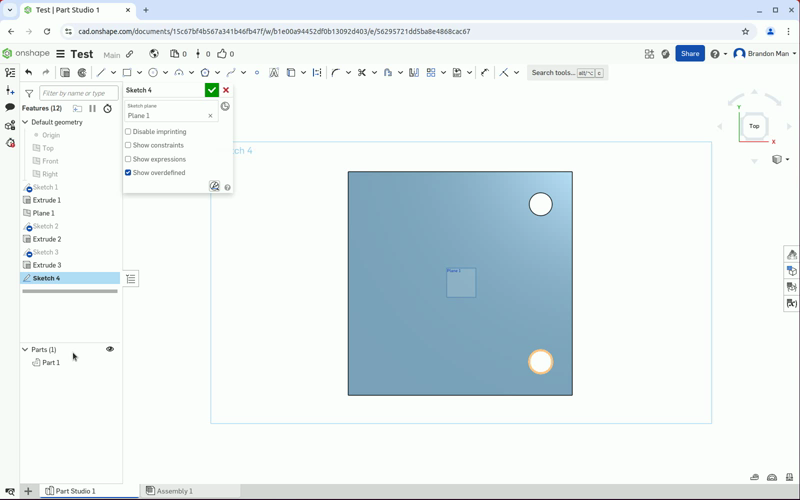
key(y)
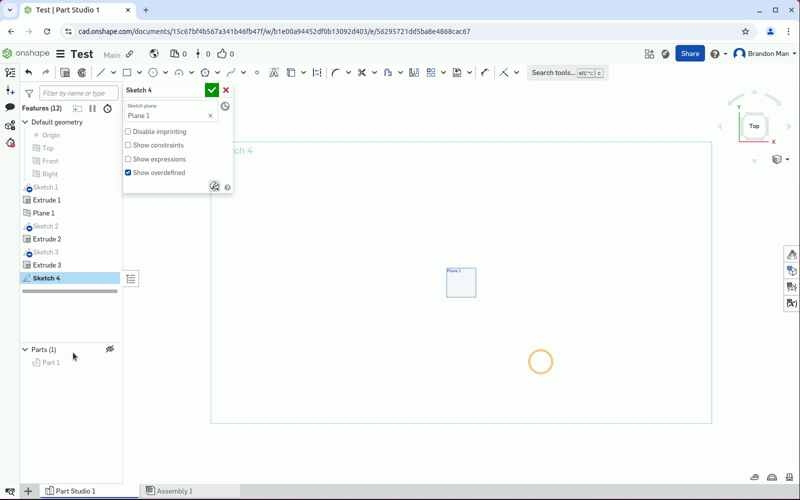
key(c)
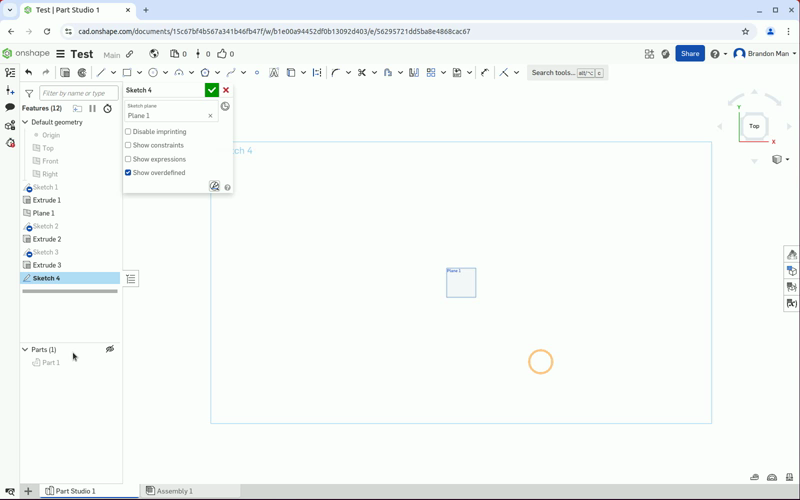
key_down(shift)
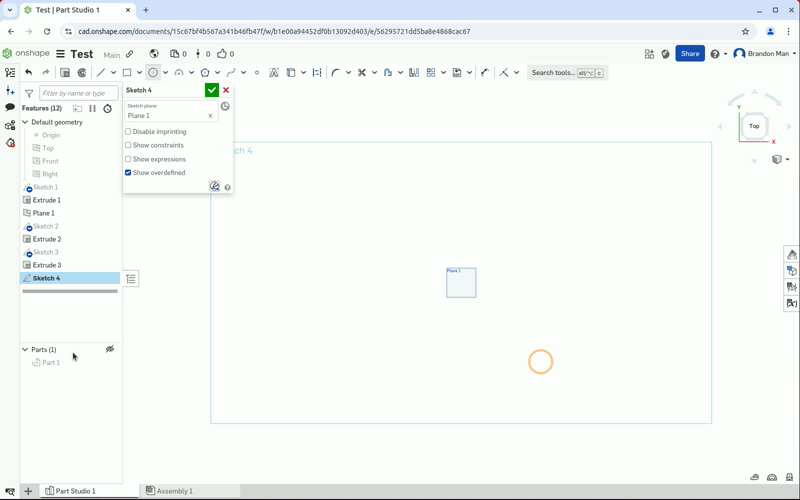
mouse_move(382, 204)
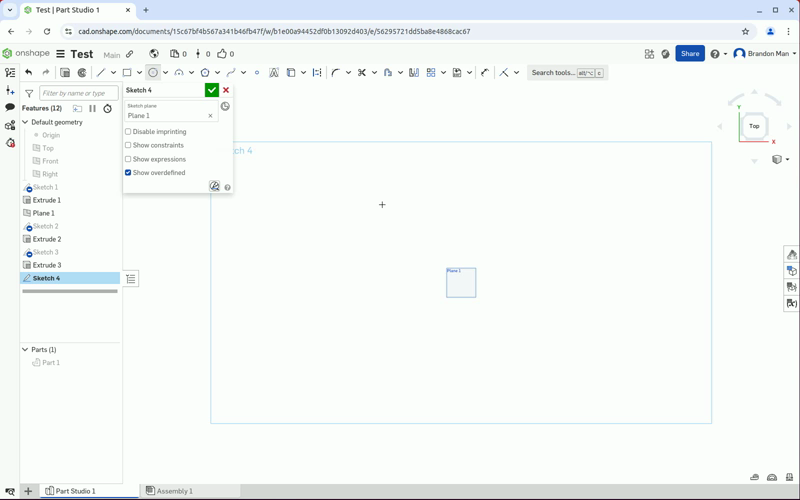
click(382, 204)
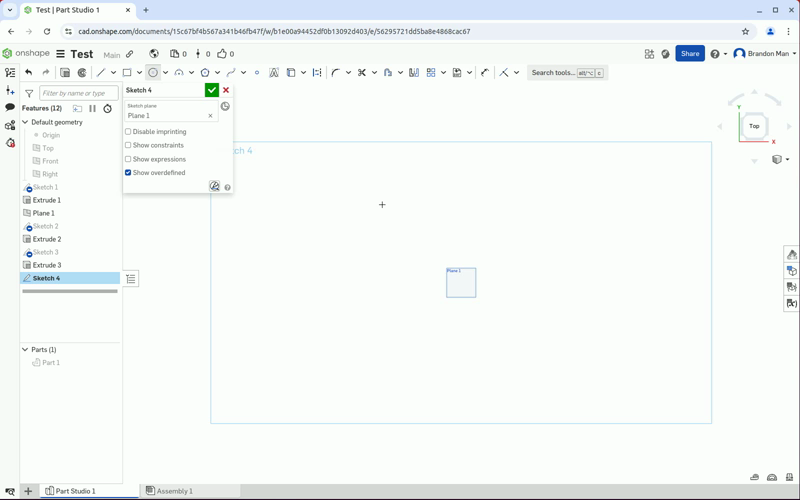
key_up(shift)
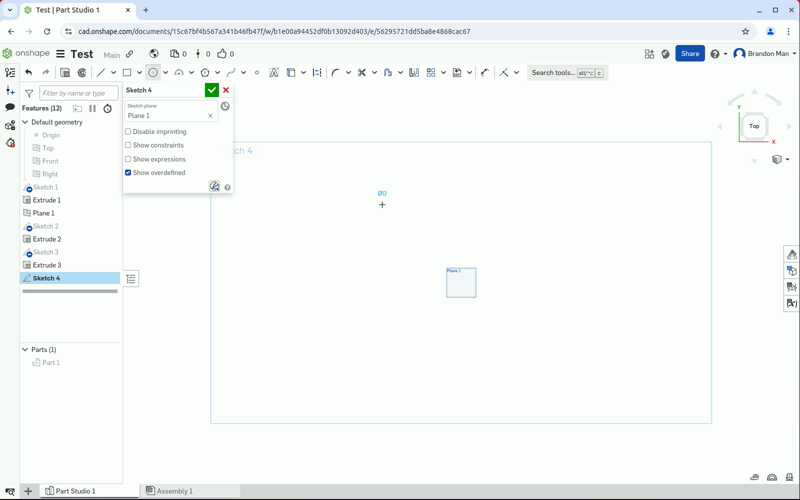
mouse_move(393, 204)
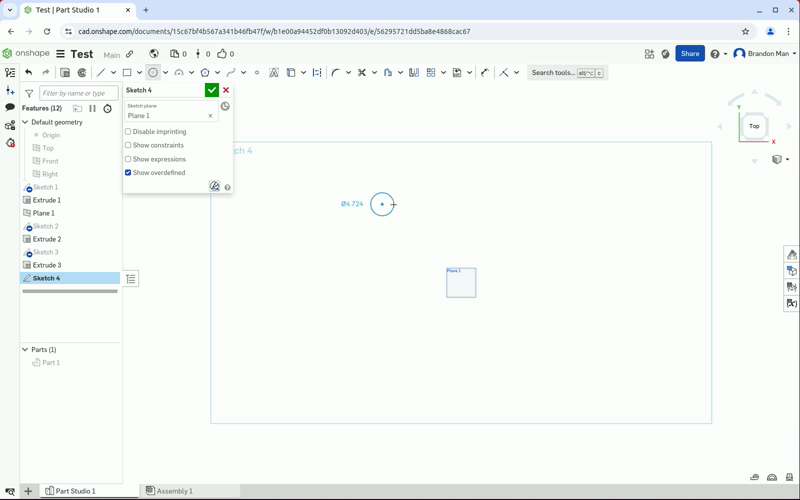
click(393, 204)
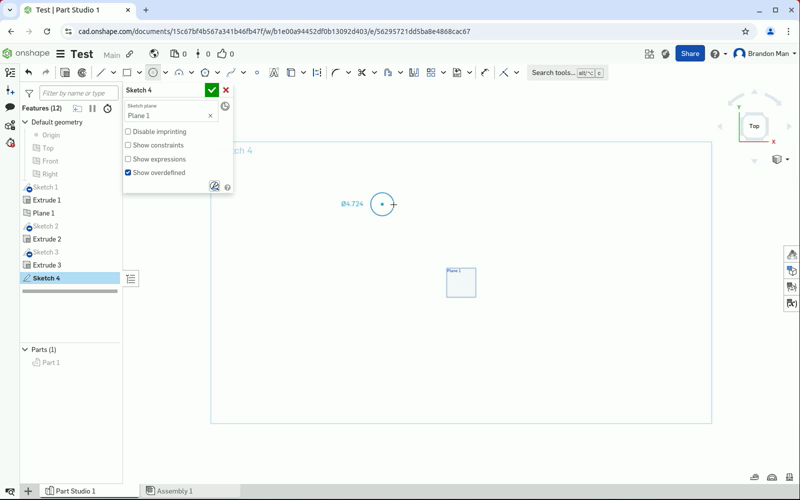
key(esc)
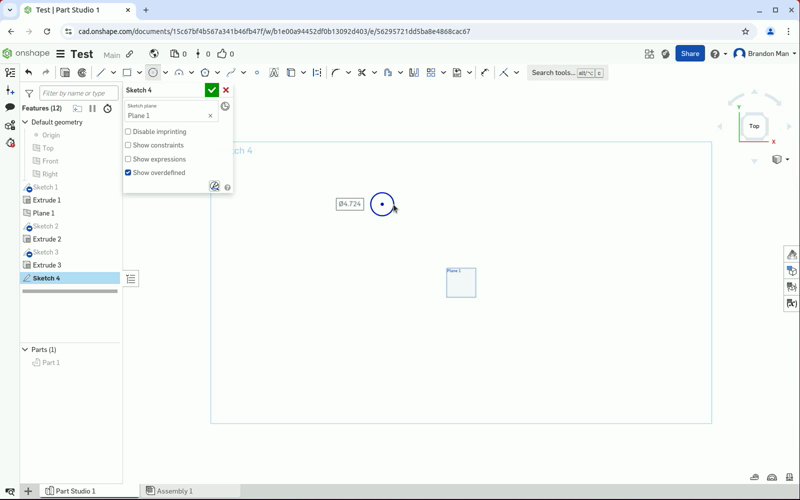
mouse_move(382, 201)
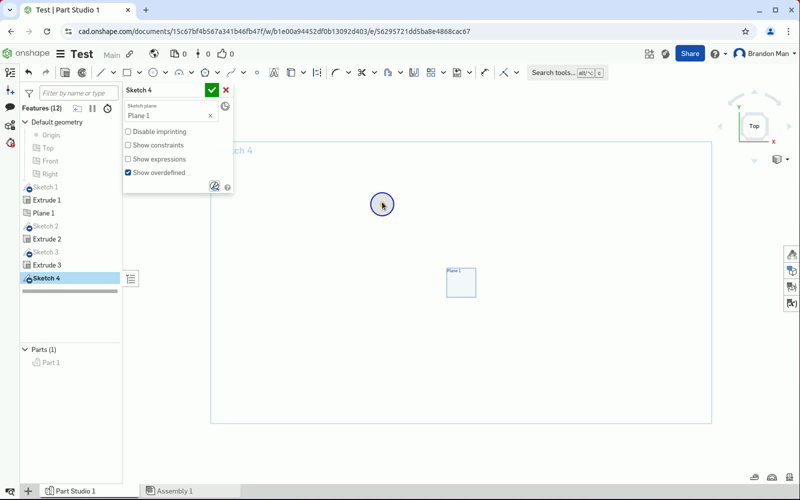
scroll(6)
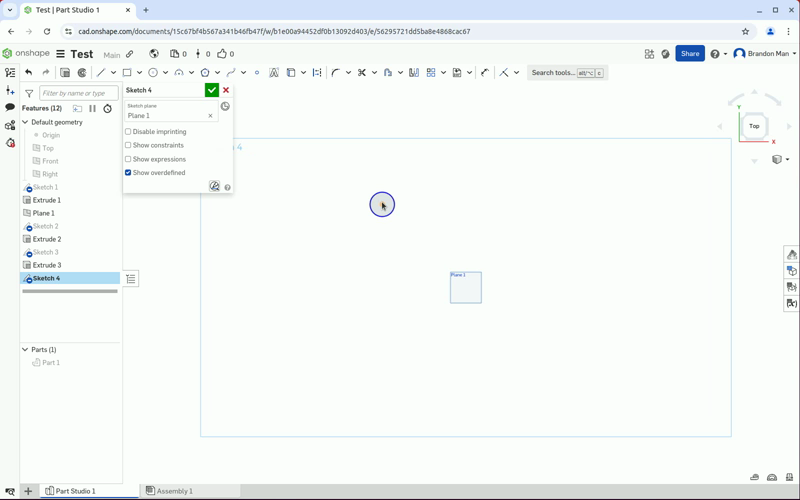
scroll(6)
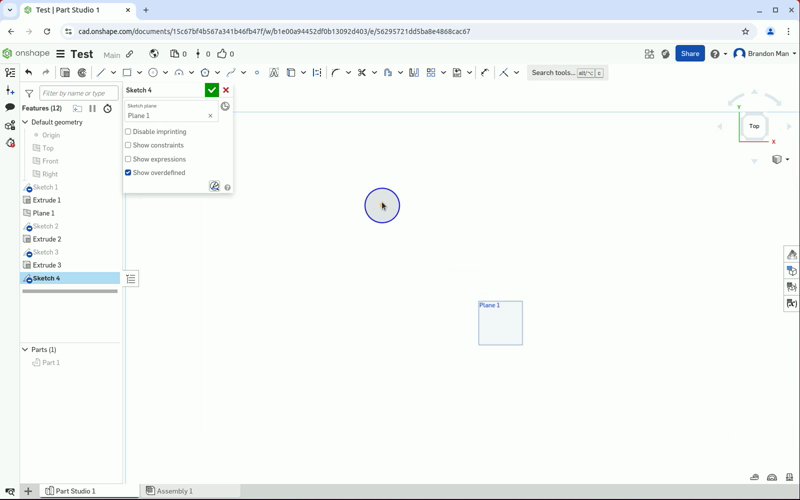
scroll(6)
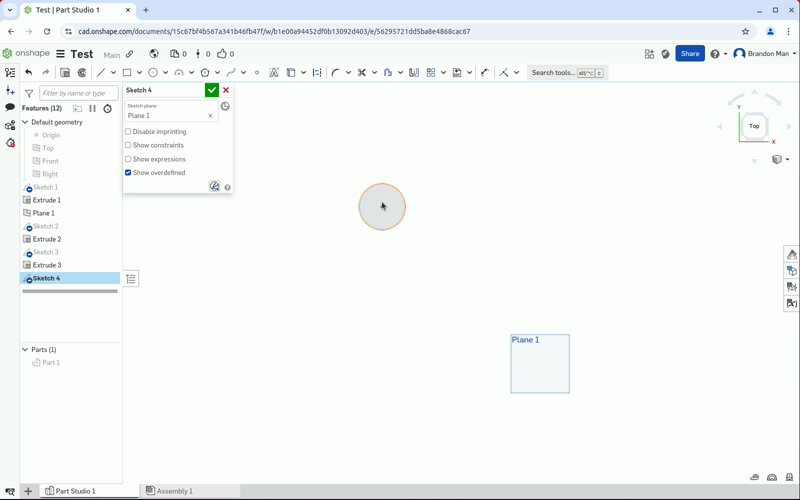
scroll(6)
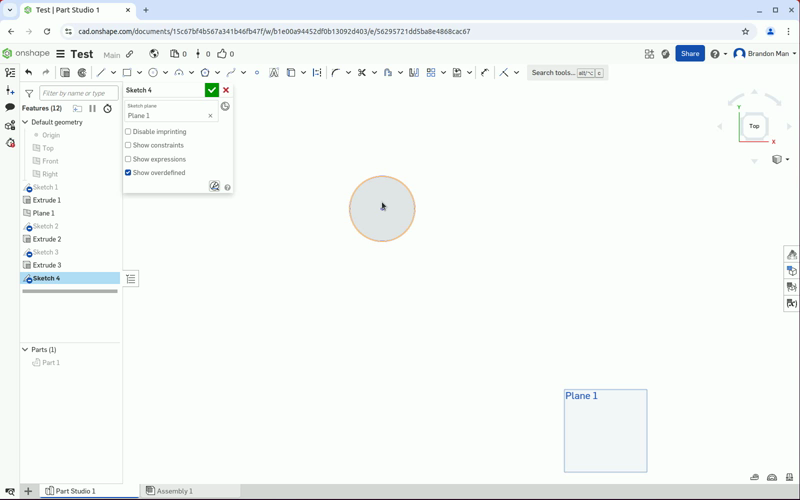
scroll(6)
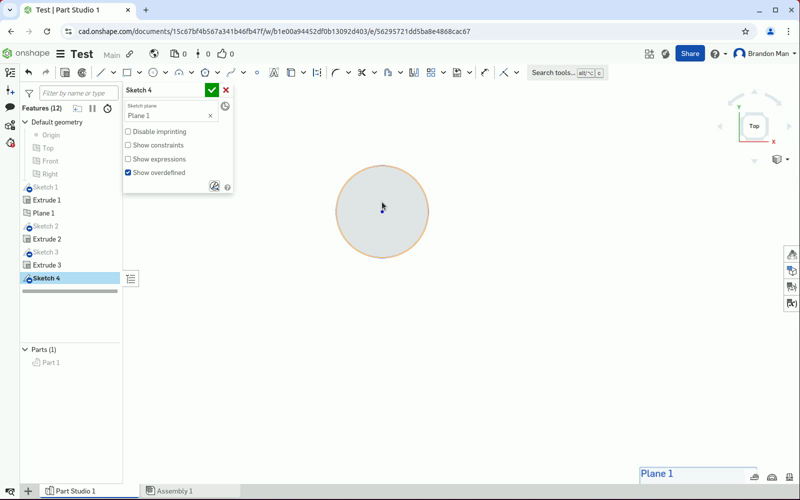
scroll(6)
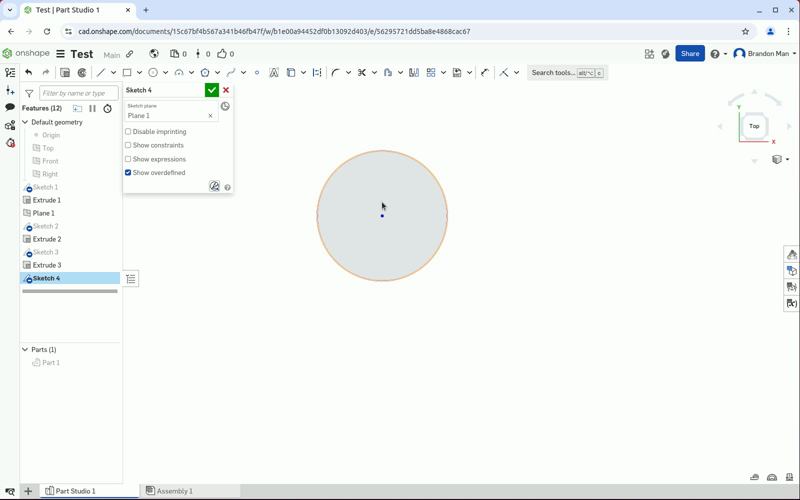
scroll(6)
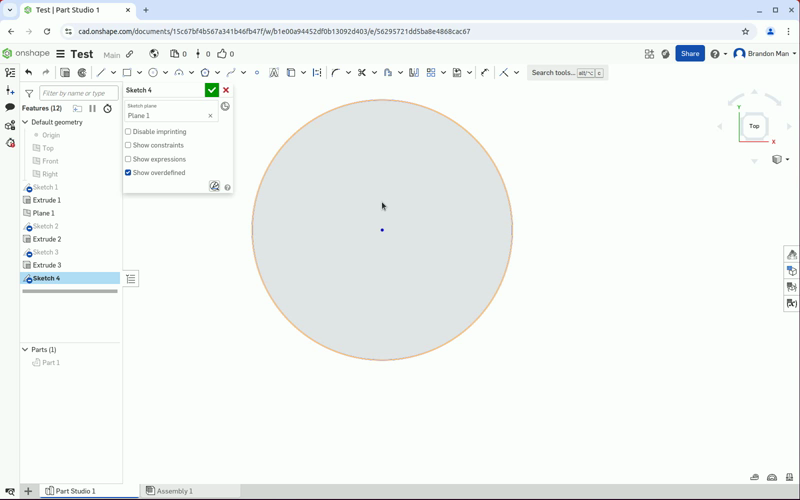
click(382, 201)
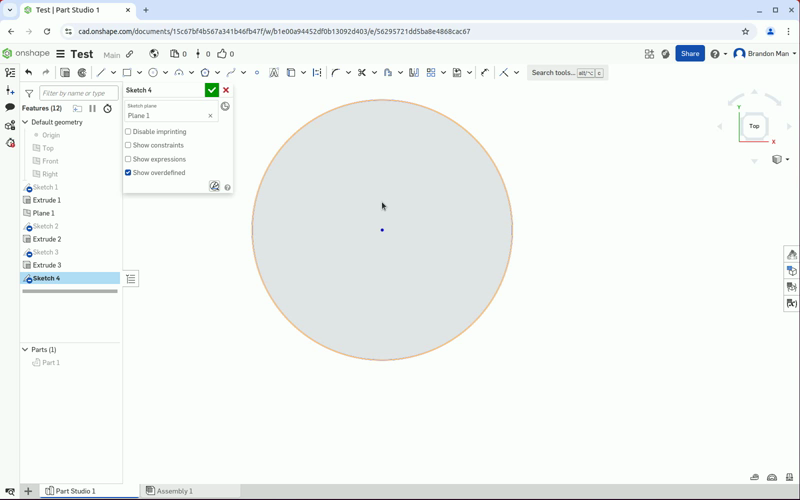
scroll(-6)
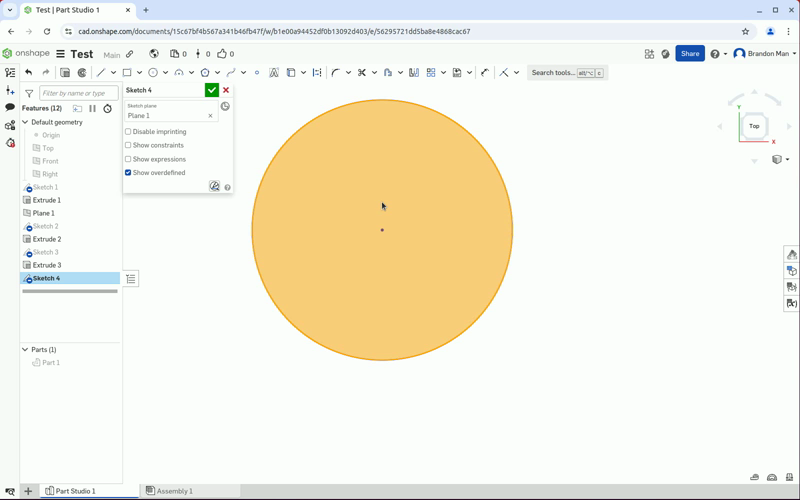
scroll(-6)
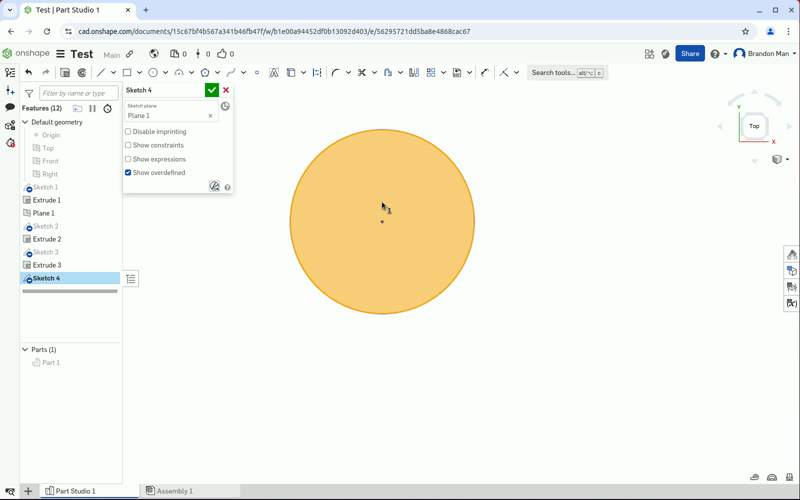
scroll(-6)
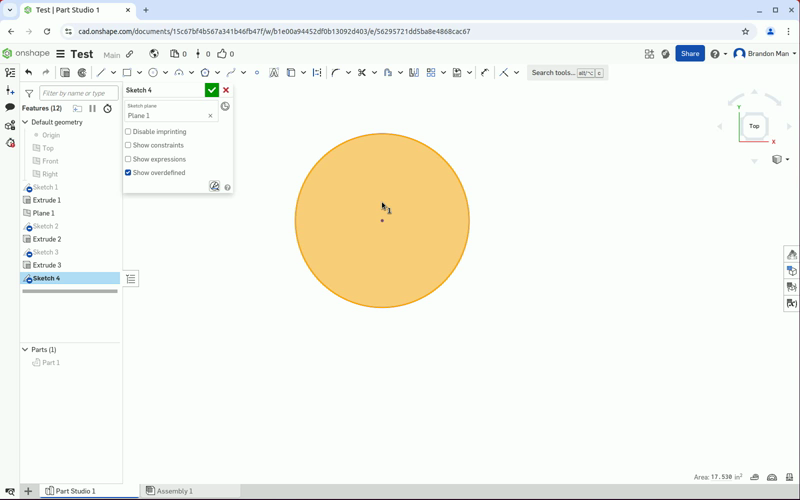
scroll(-6)
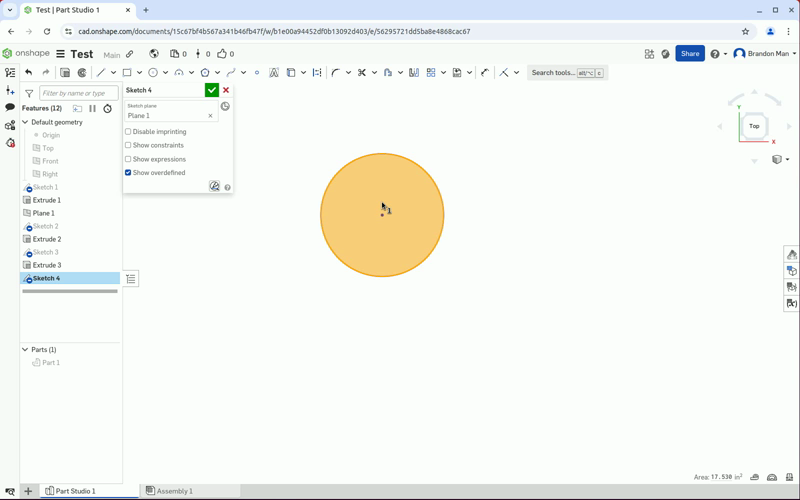
scroll(-6)
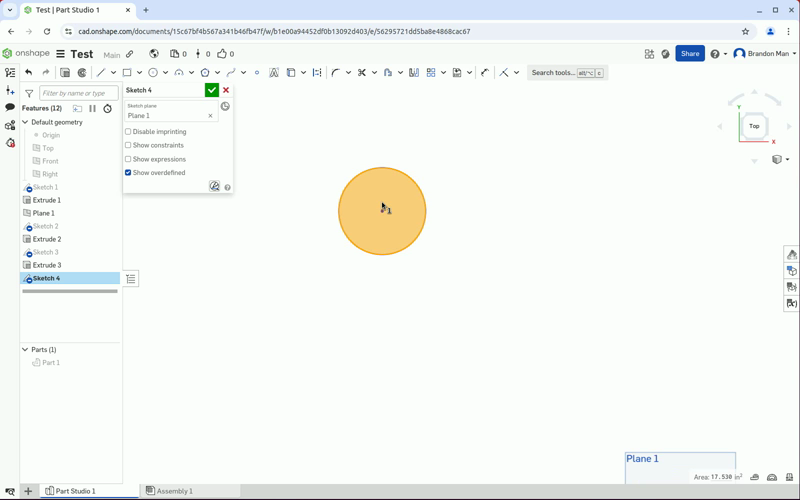
scroll(-6)
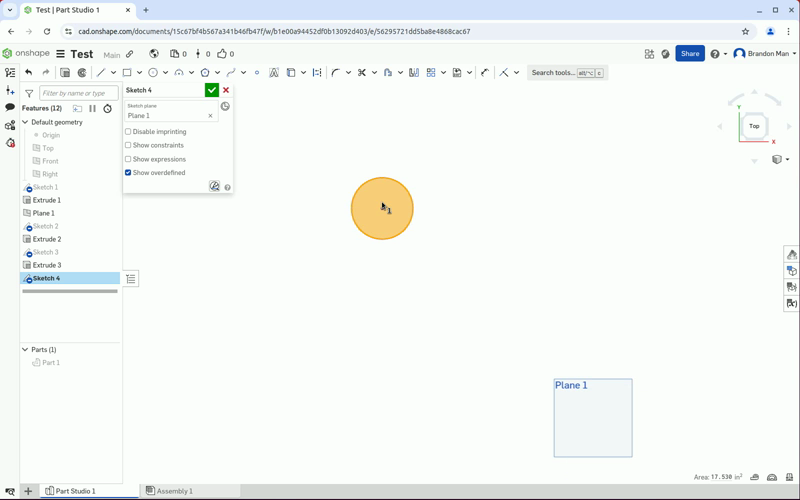
scroll(-6)
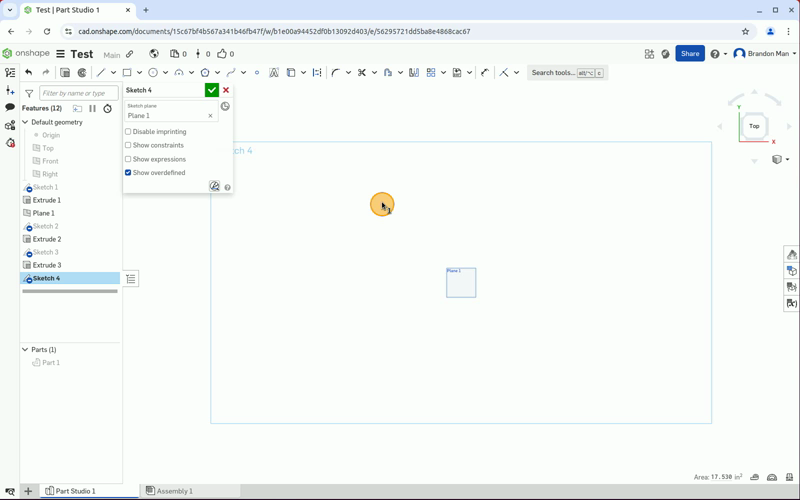
mouse_move(73, 352)
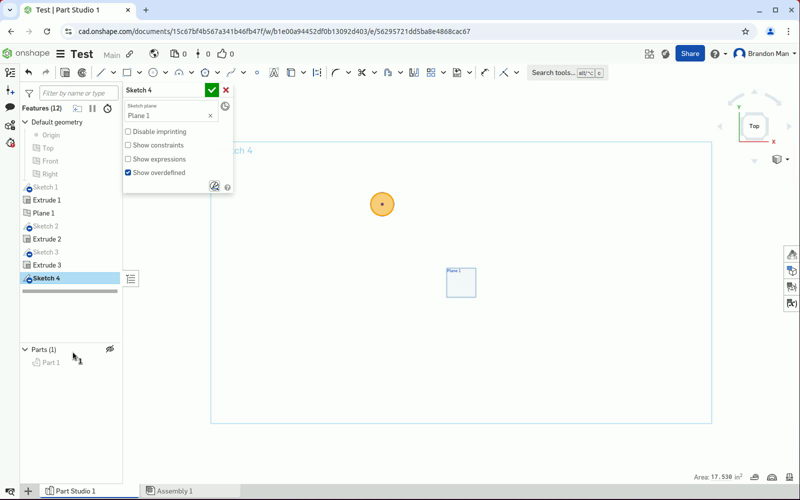
key(shift+y)
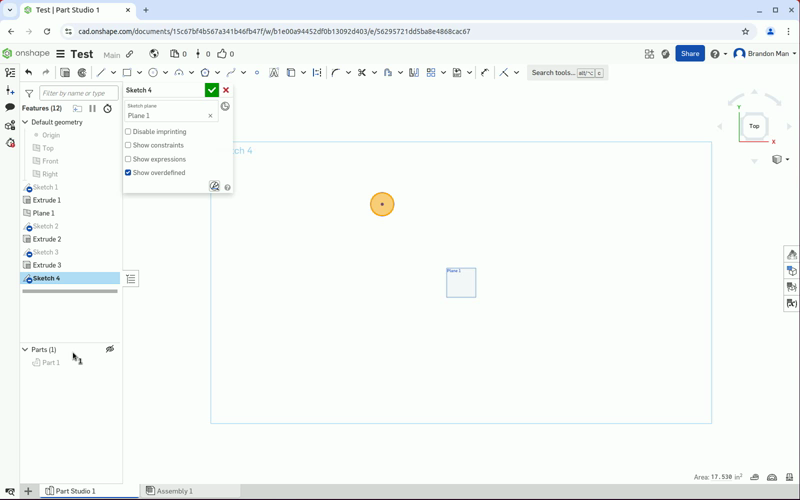
key(shift+e)
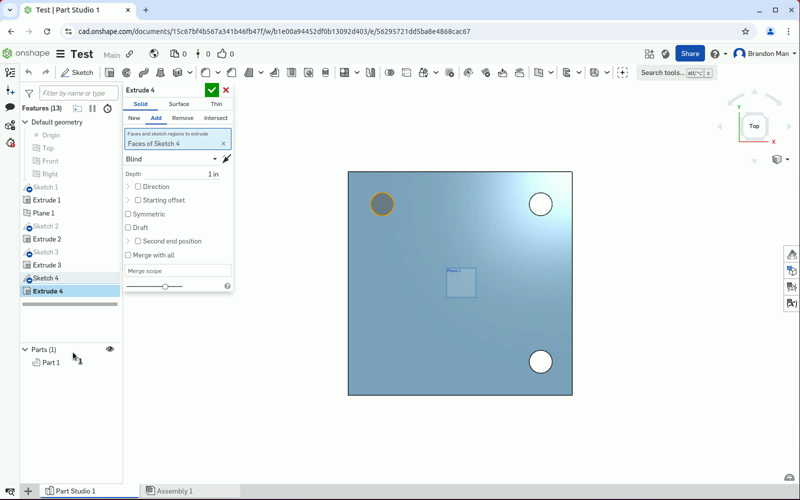
mouse_move(143, 106)
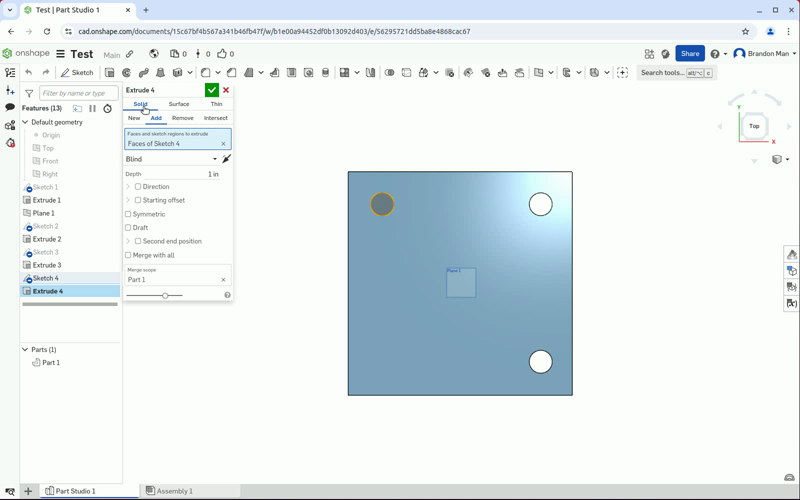
click(143, 106)
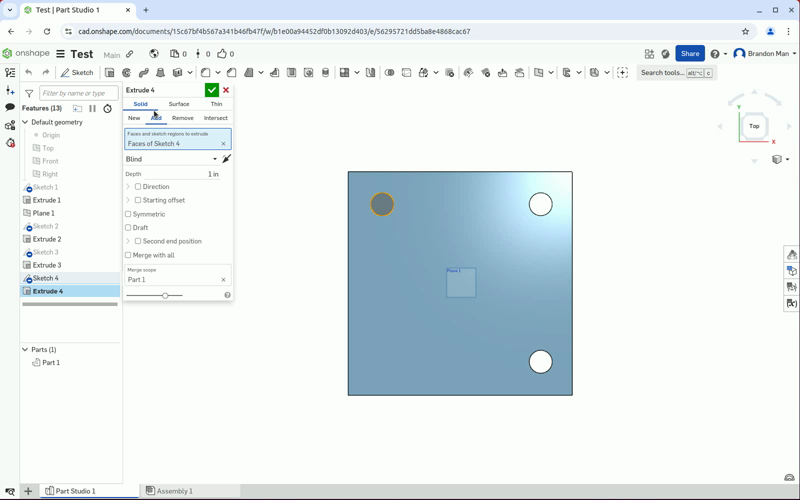
mouse_move(186, 120)
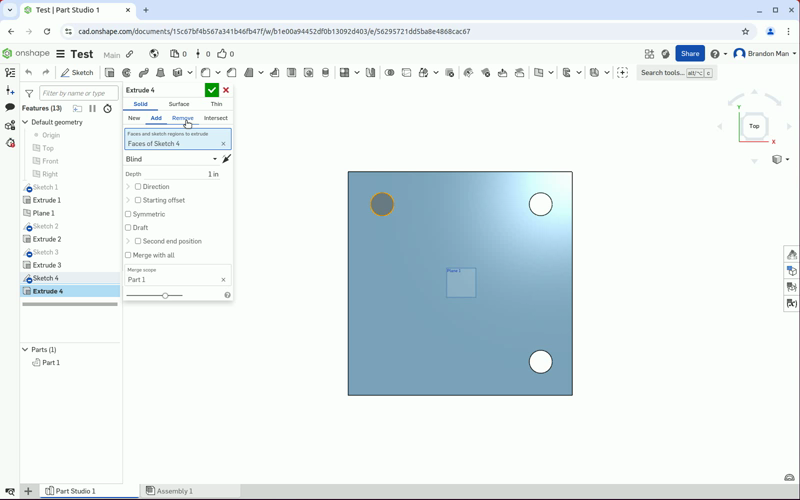
click(186, 120)
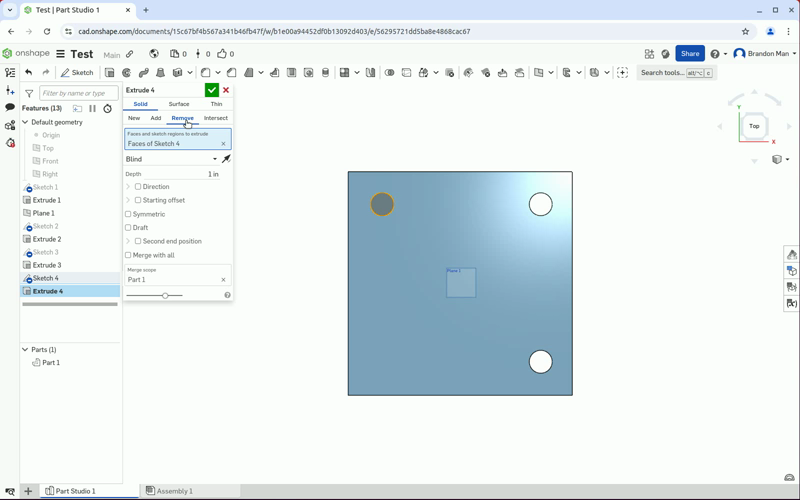
key(tab, 4)
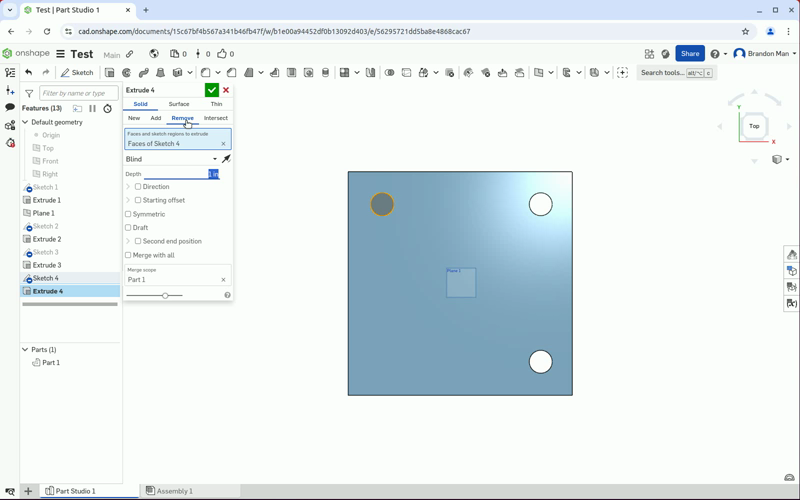
text(22.868)
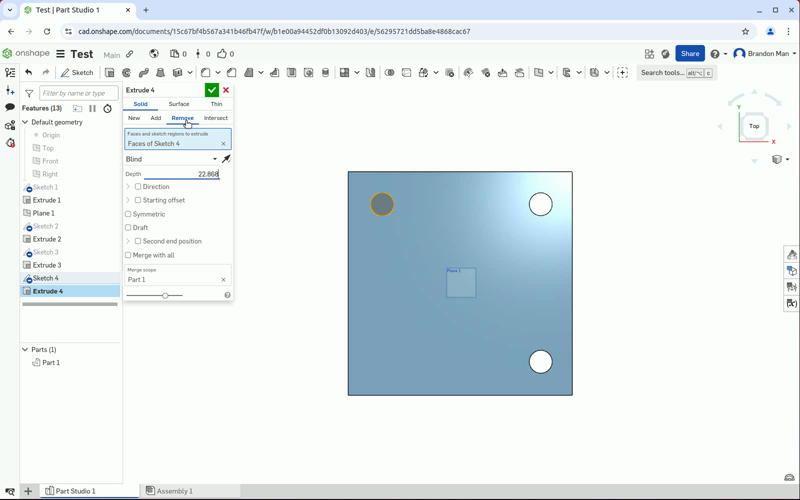
key(tab, 6)
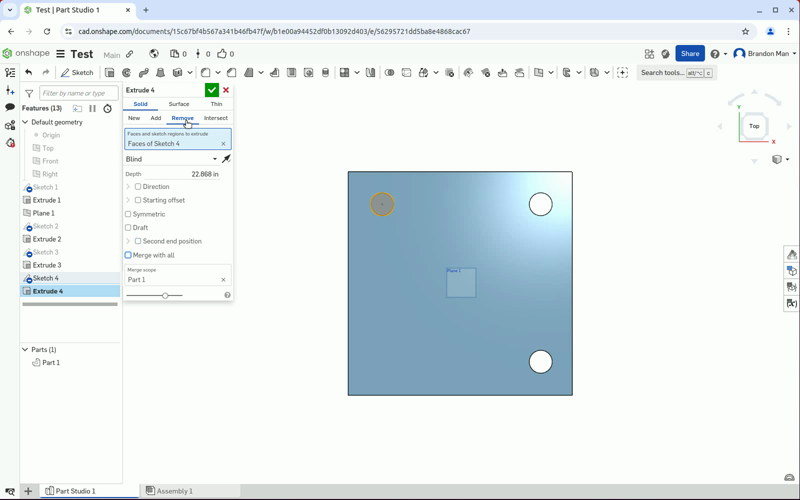
key(space)
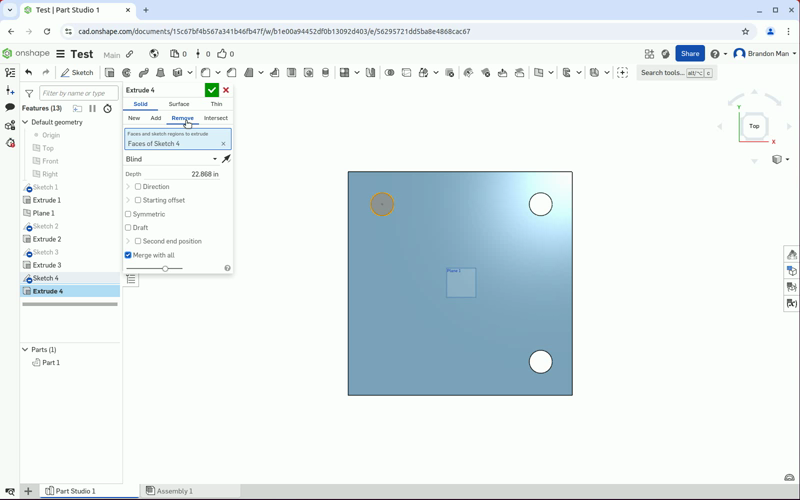
key(enter)
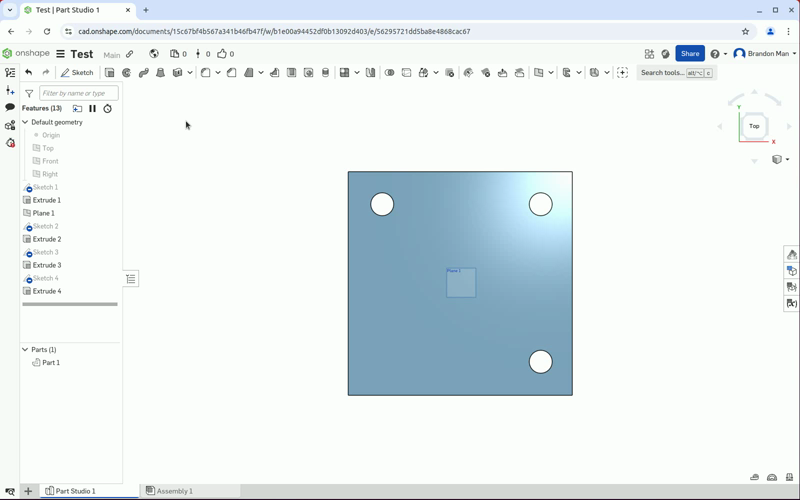
key(shift+h)
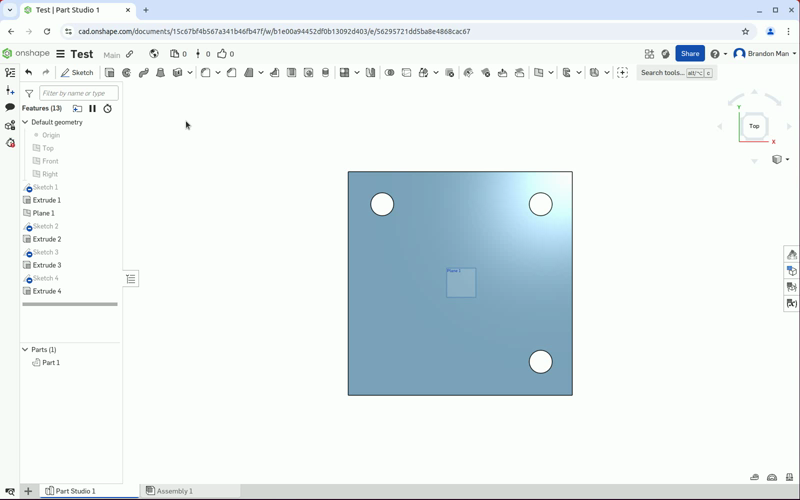
key(shift+h)
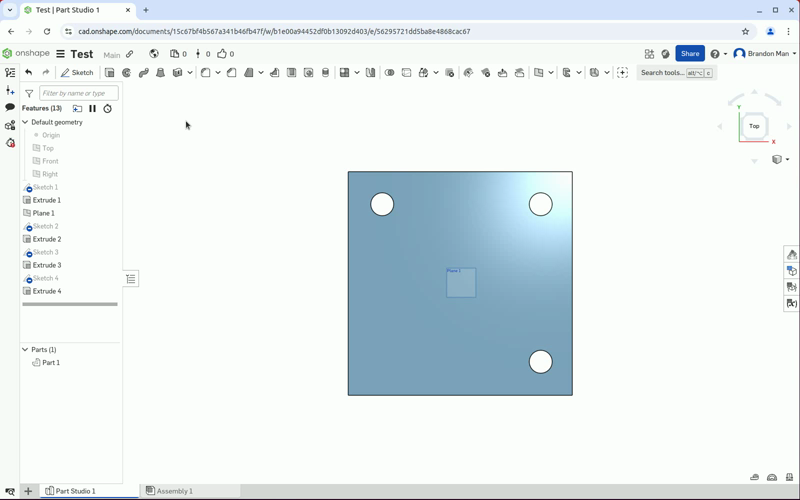
mouse_move(73, 189)
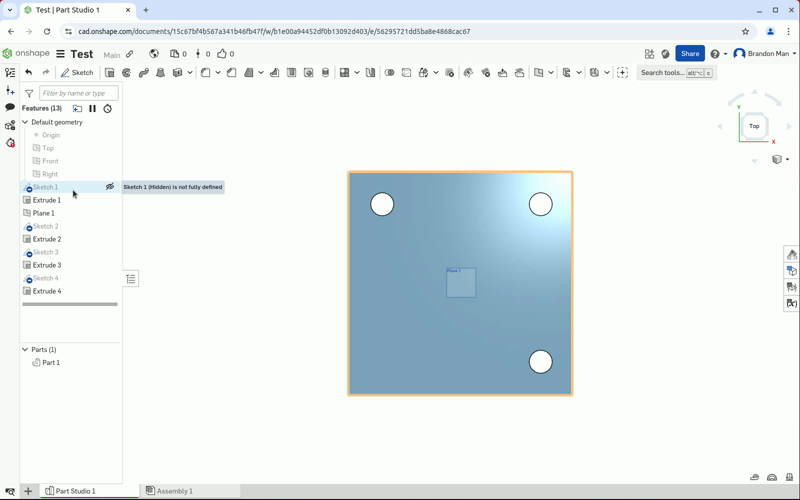
click(73, 189)
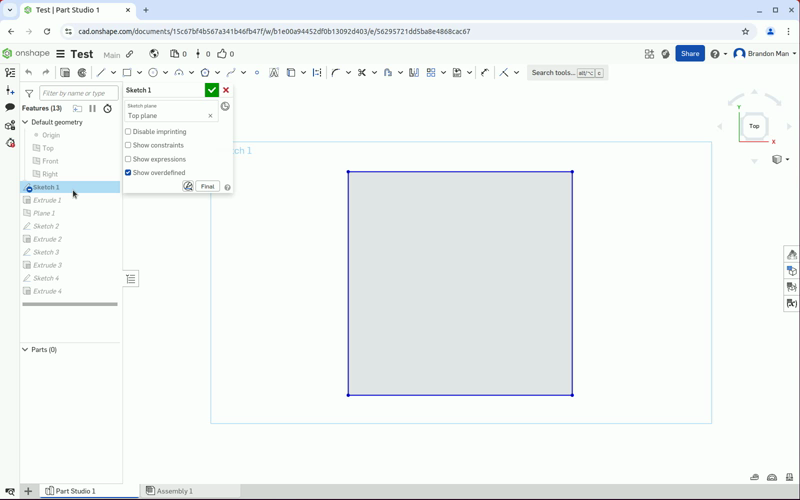
mouse_move(229, 92)
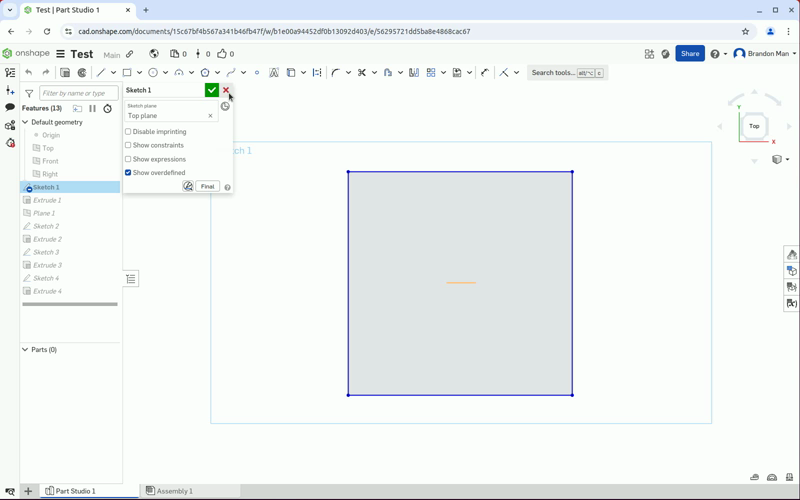
click(229, 92)
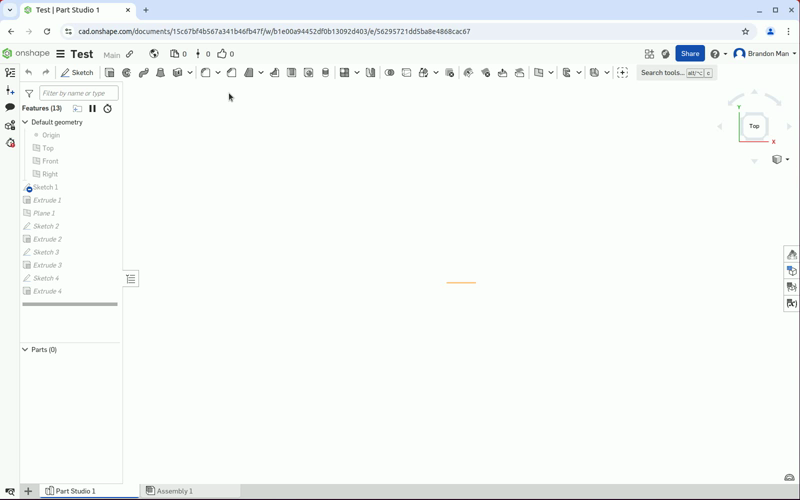
key(shift+s)
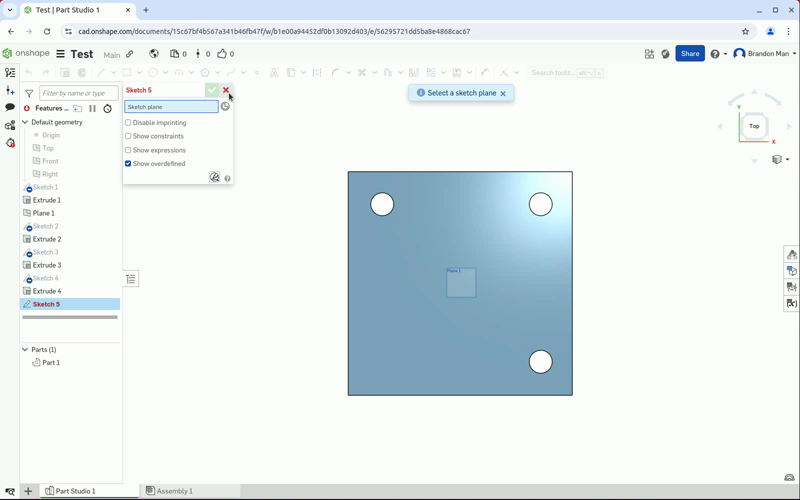
mouse_move(73, 215)
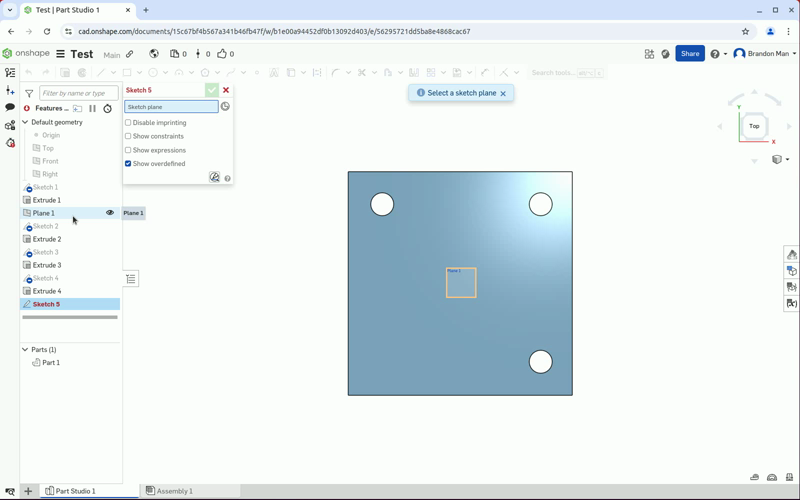
click(73, 215)
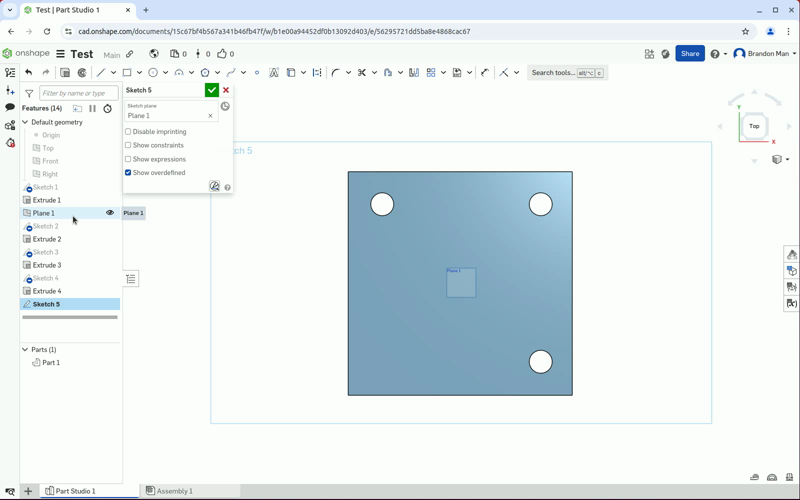
mouse_move(73, 352)
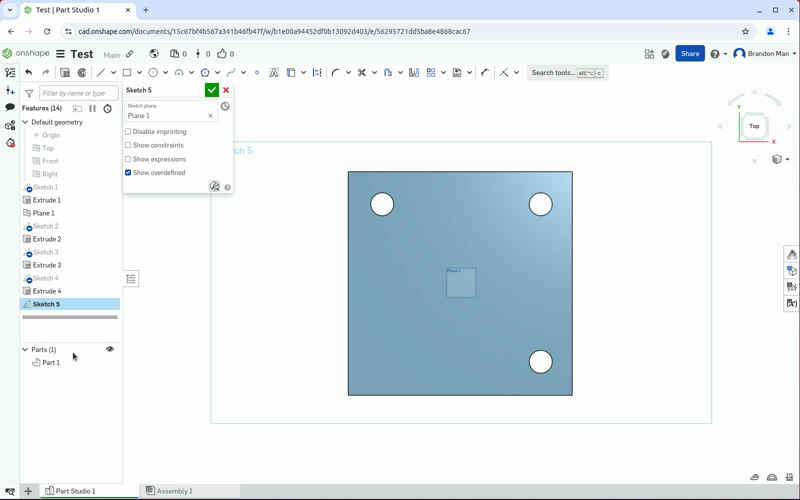
key(y)
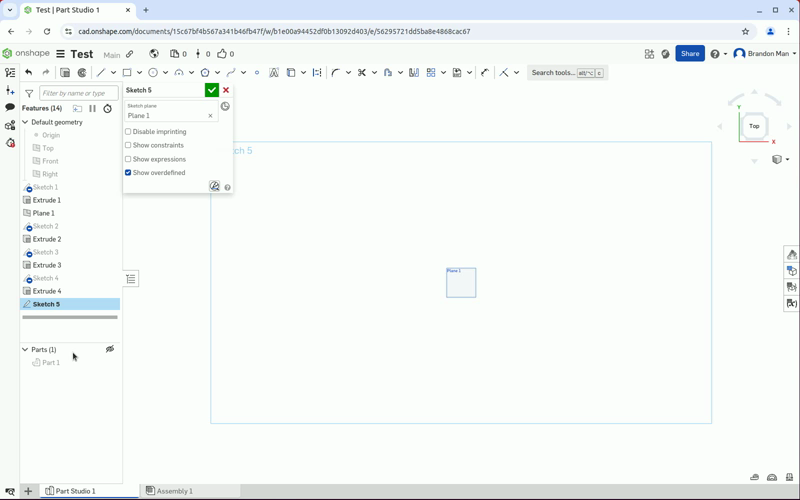
key(c)
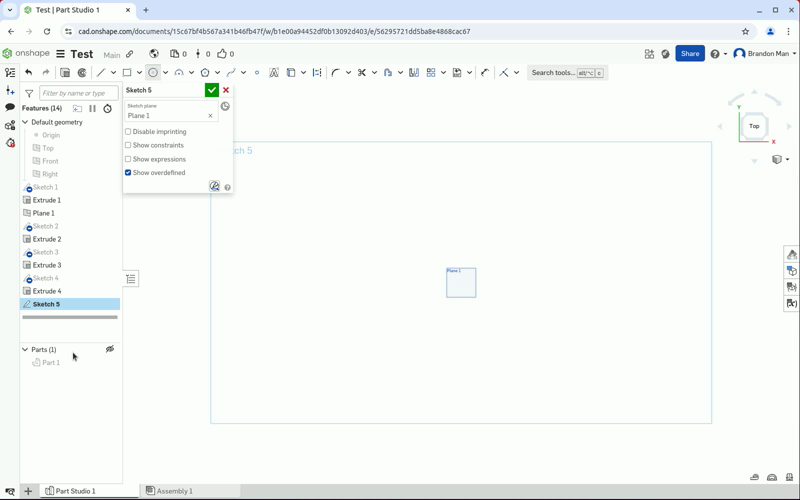
key_down(shift)
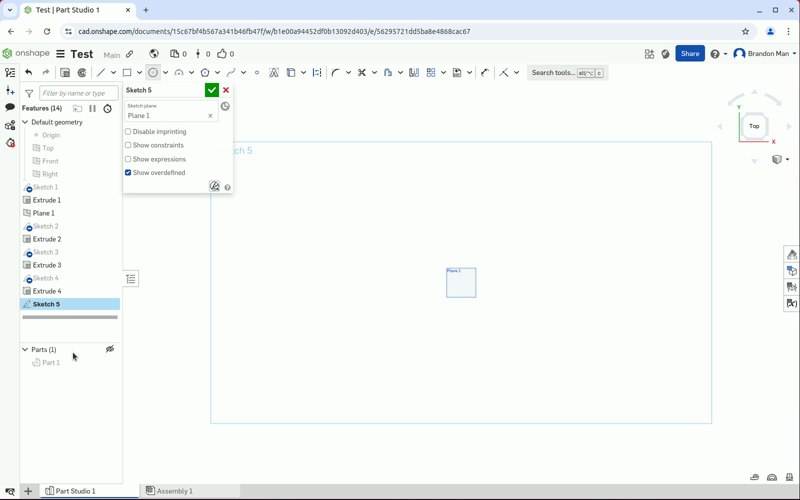
mouse_move(382, 361)
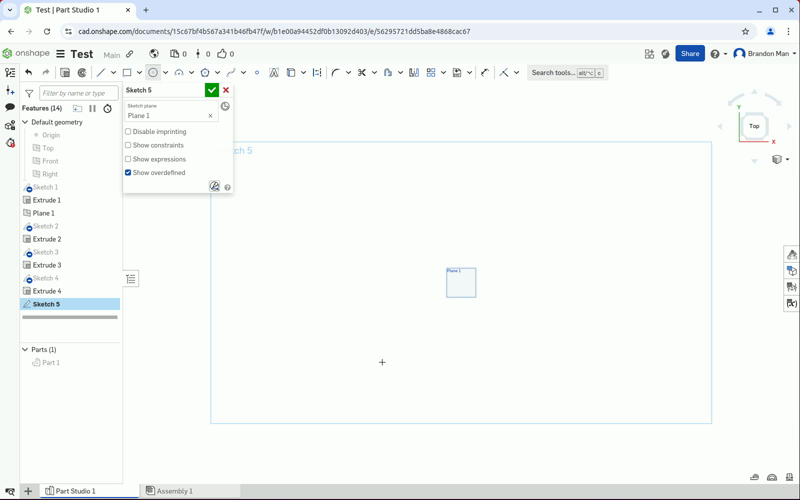
click(382, 361)
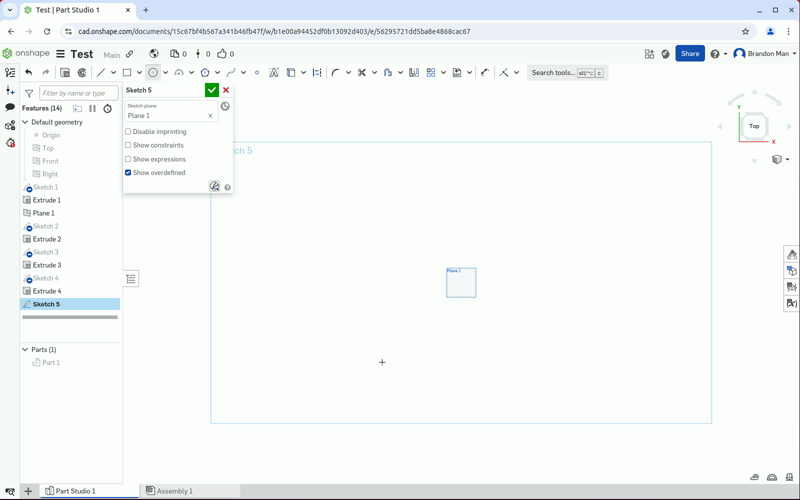
key_up(shift)
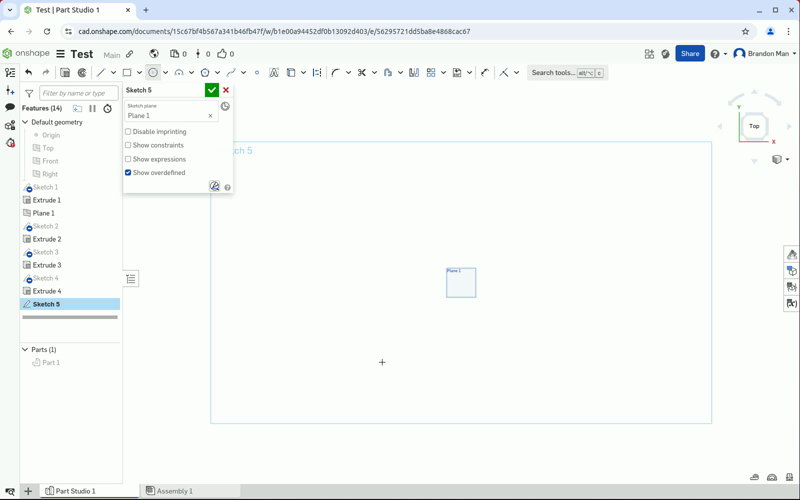
mouse_move(393, 361)
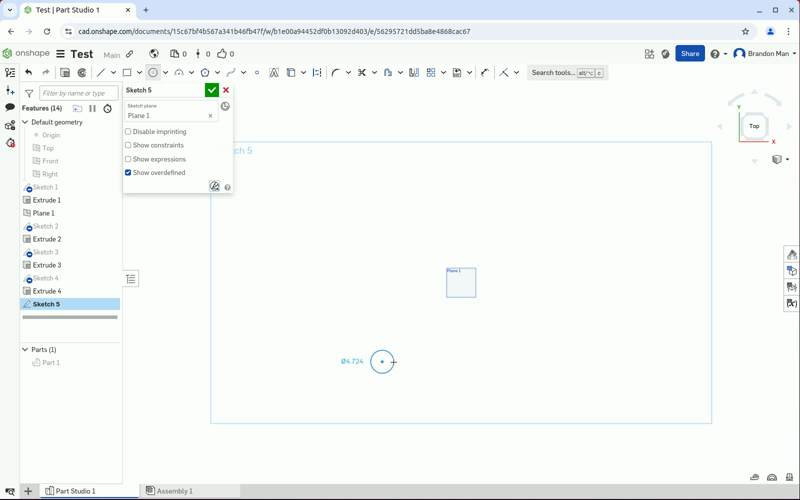
click(393, 361)
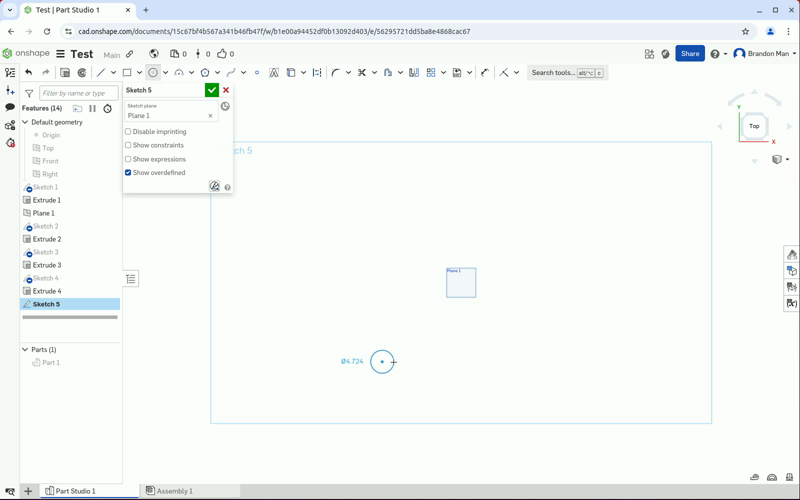
key(esc)
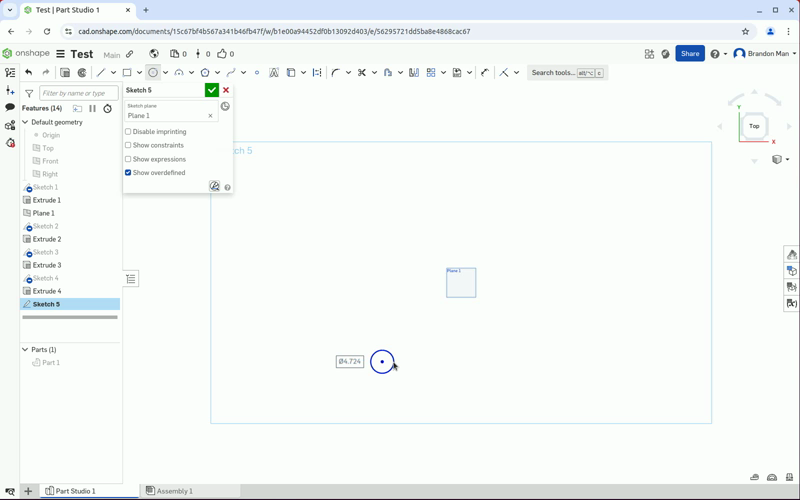
mouse_move(389, 358)
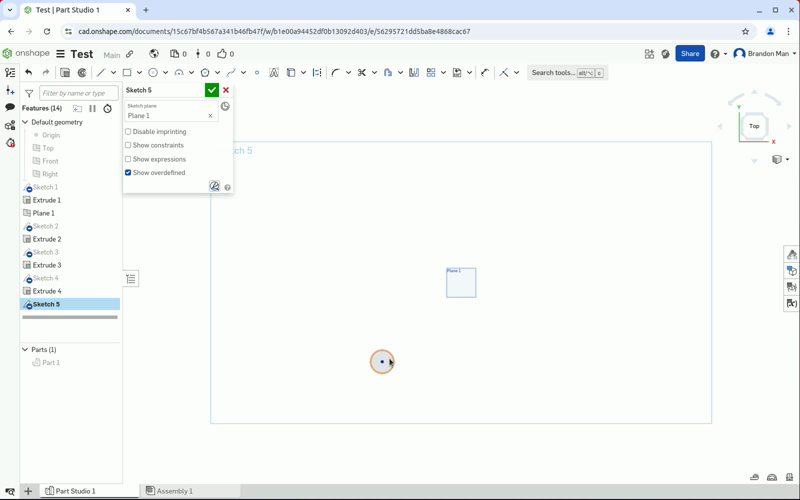
scroll(6)
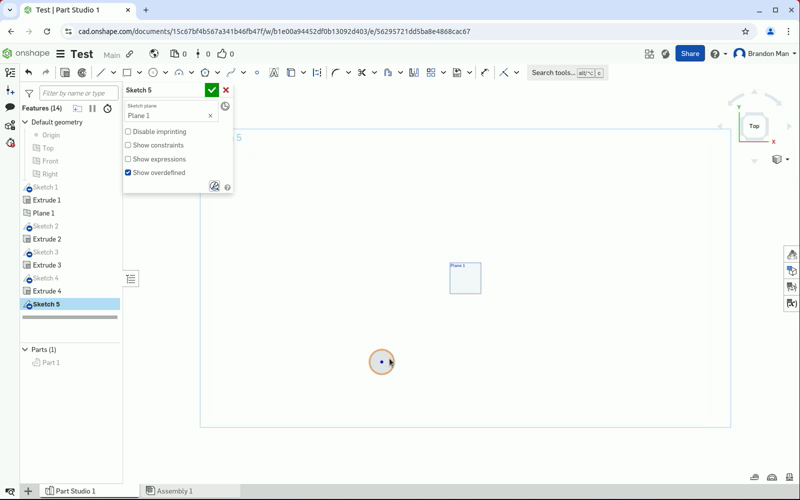
scroll(6)
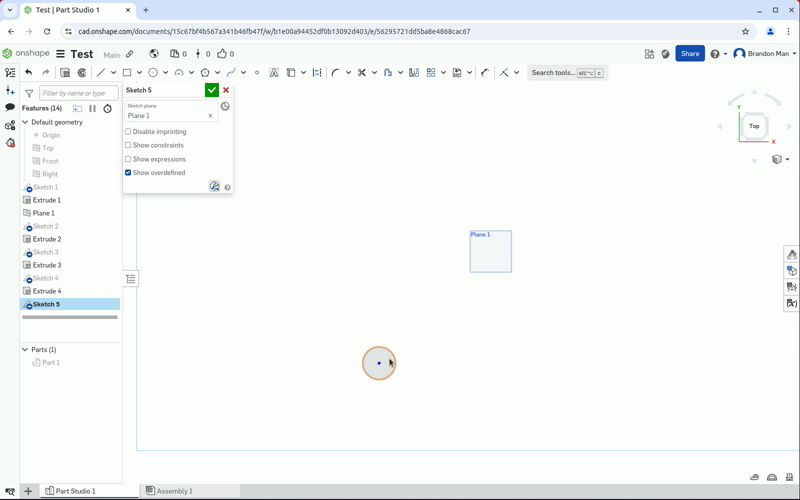
scroll(6)
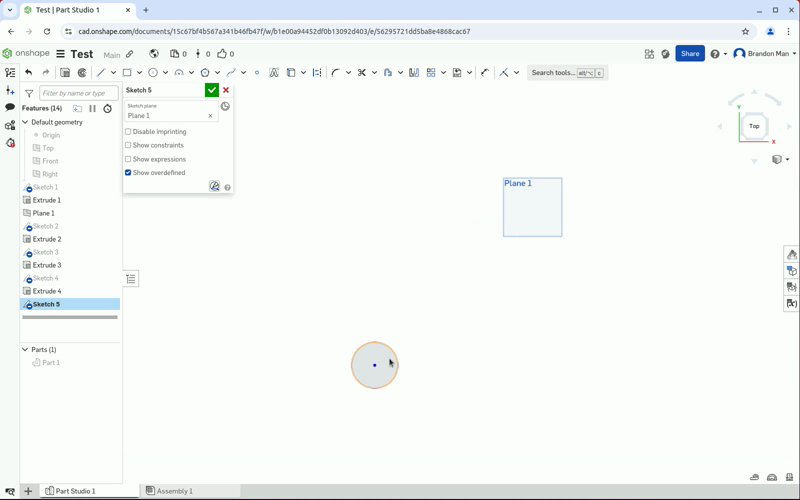
scroll(6)
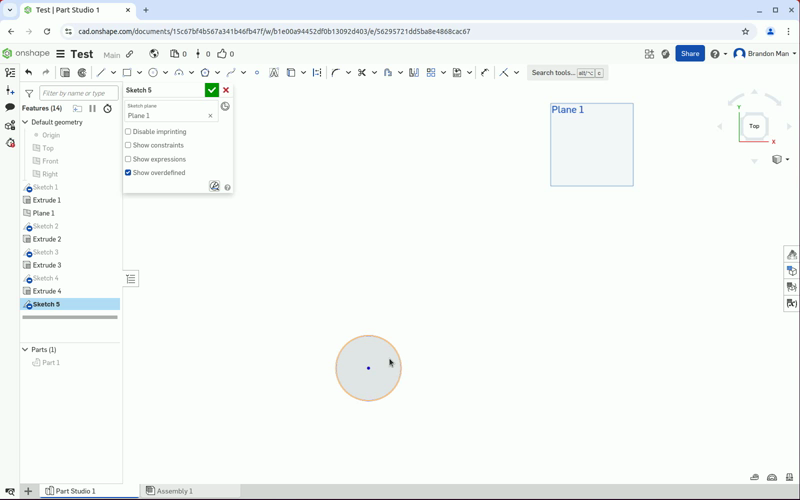
scroll(6)
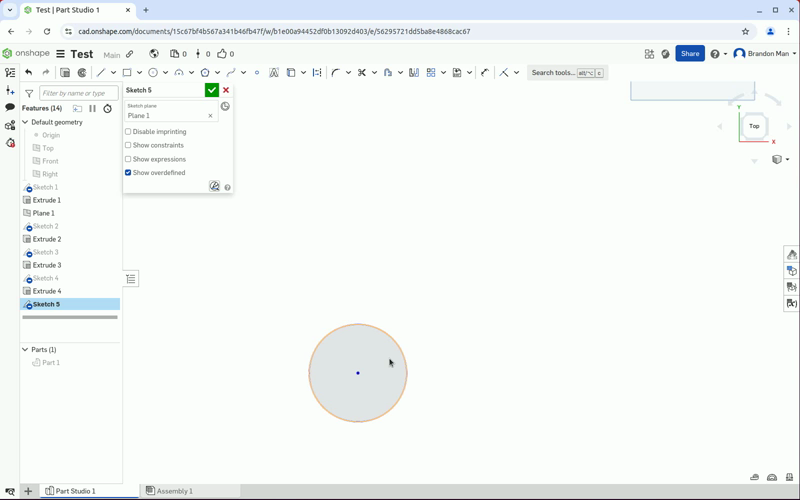
scroll(6)
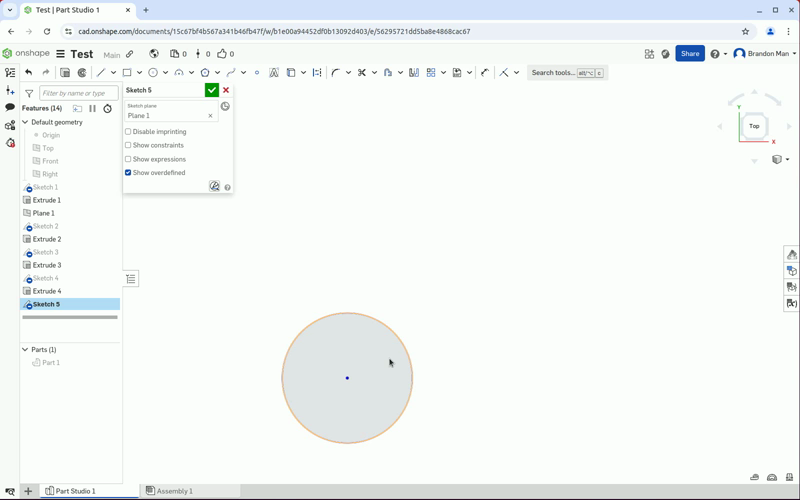
scroll(6)
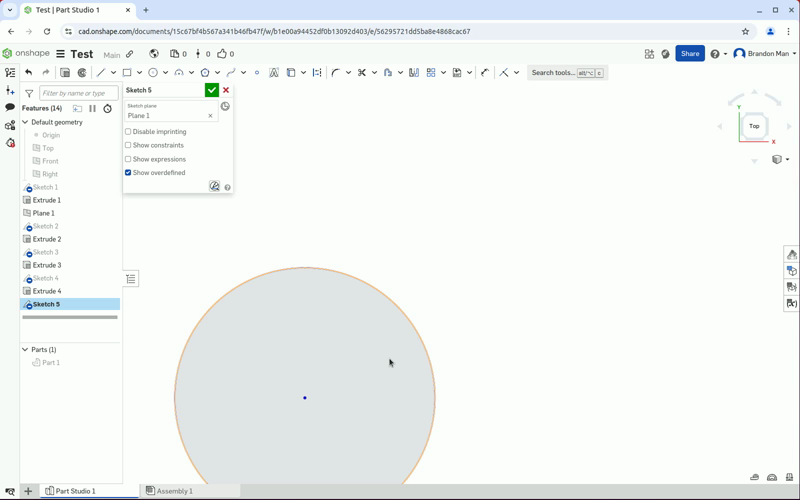
click(389, 358)
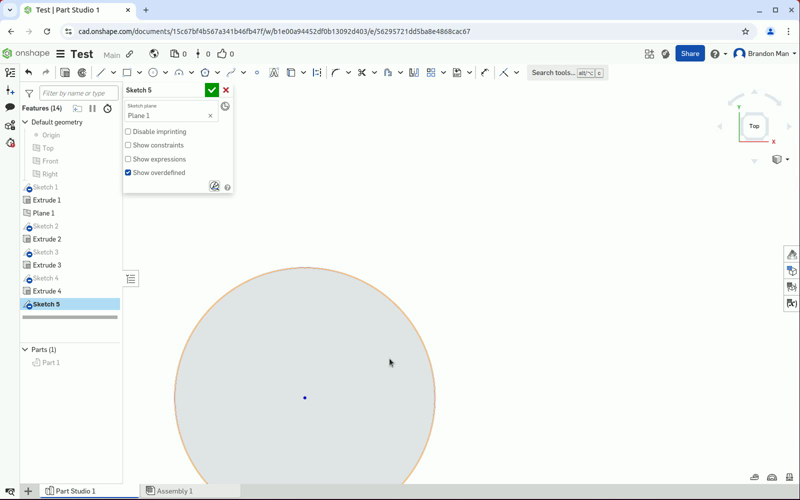
scroll(-6)
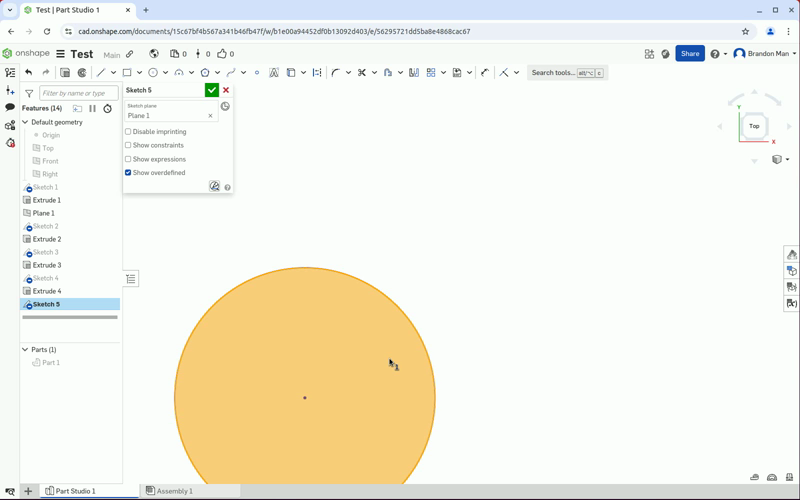
scroll(-6)
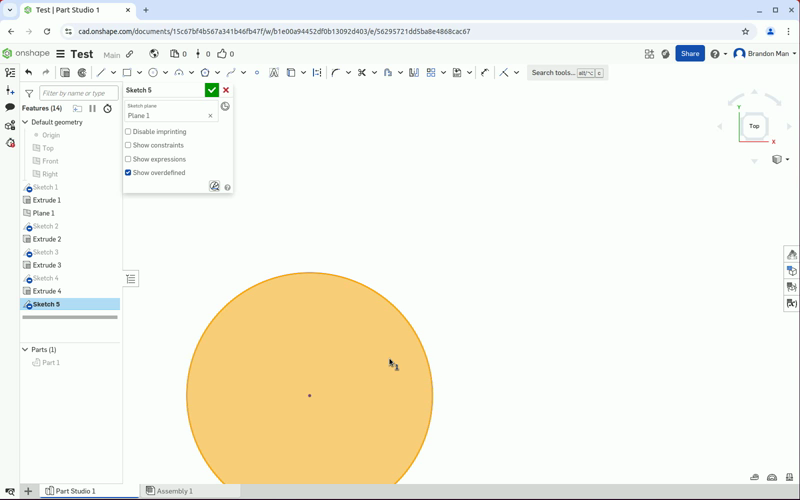
scroll(-6)
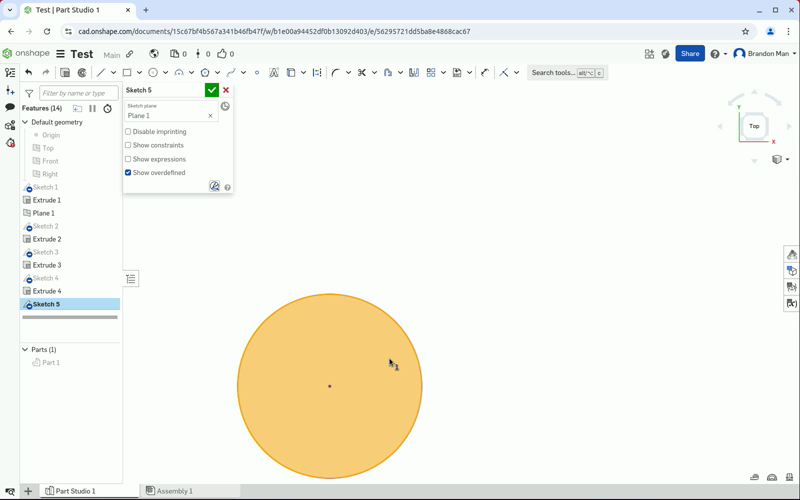
scroll(-6)
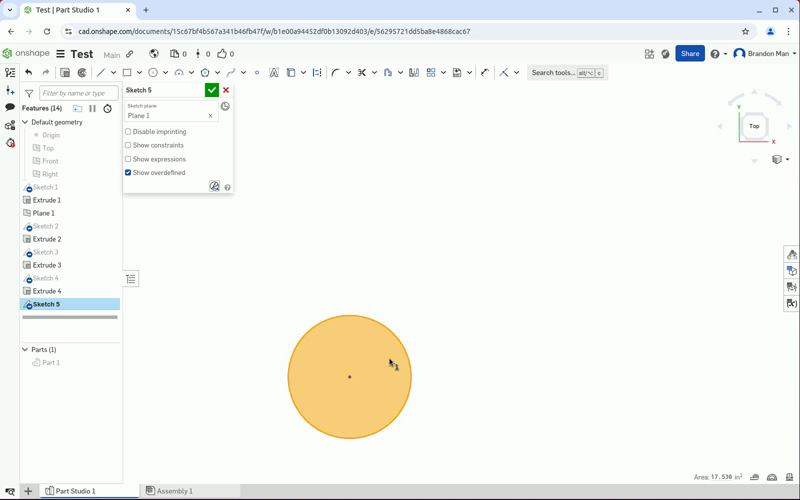
scroll(-6)
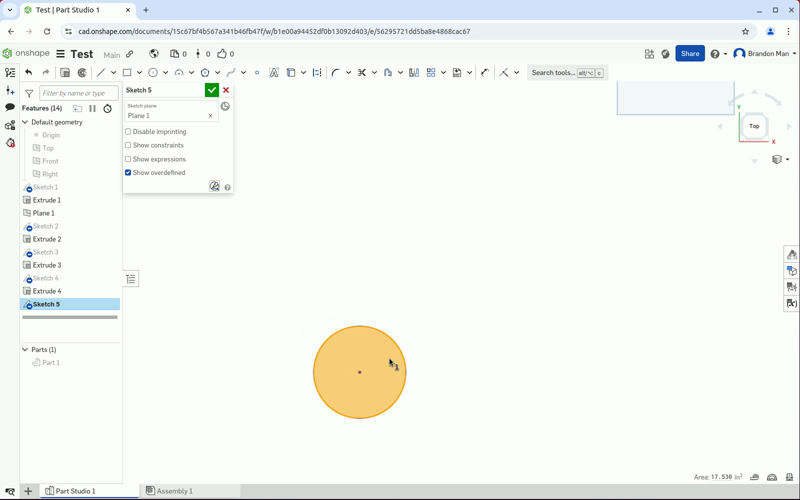
scroll(-6)
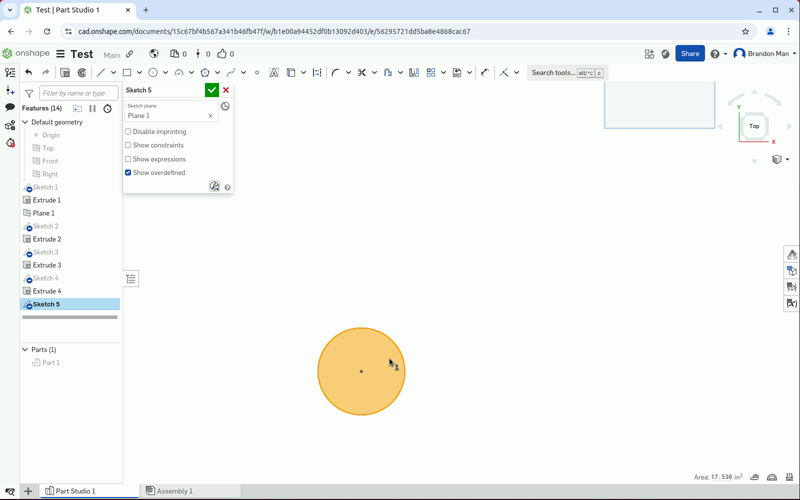
scroll(-6)
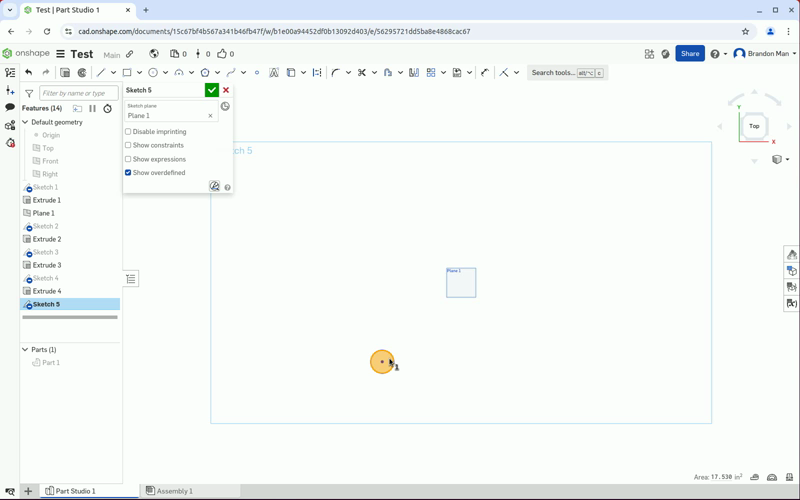
mouse_move(73, 352)
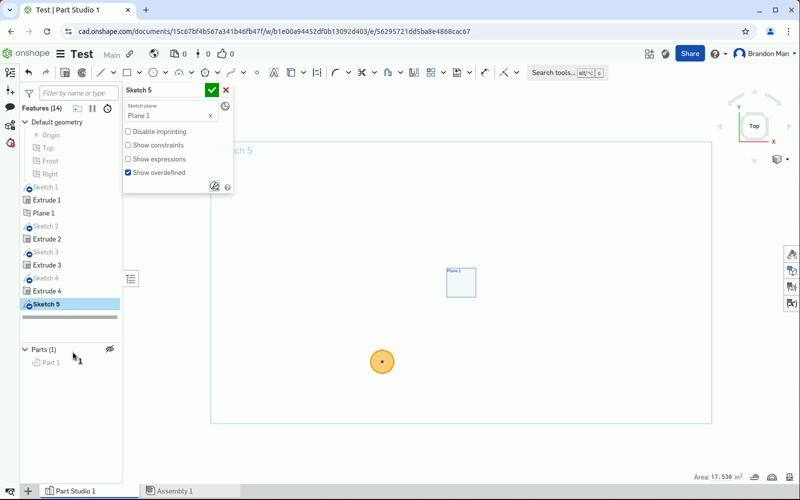
key(shift+y)
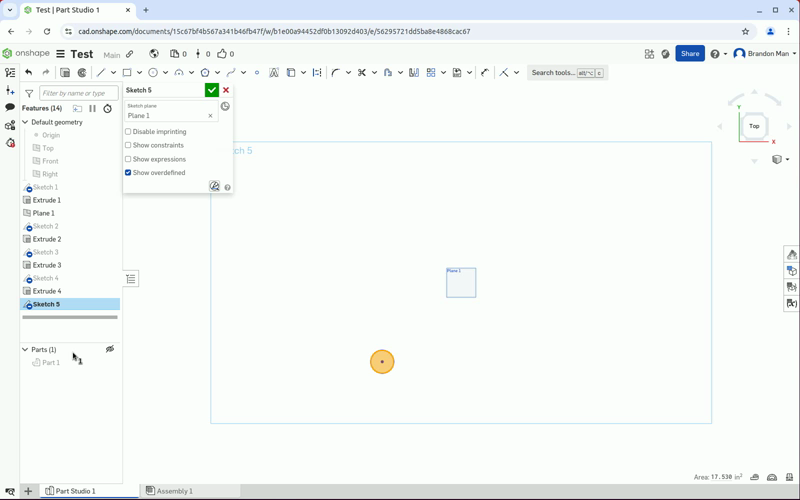
key(shift+e)
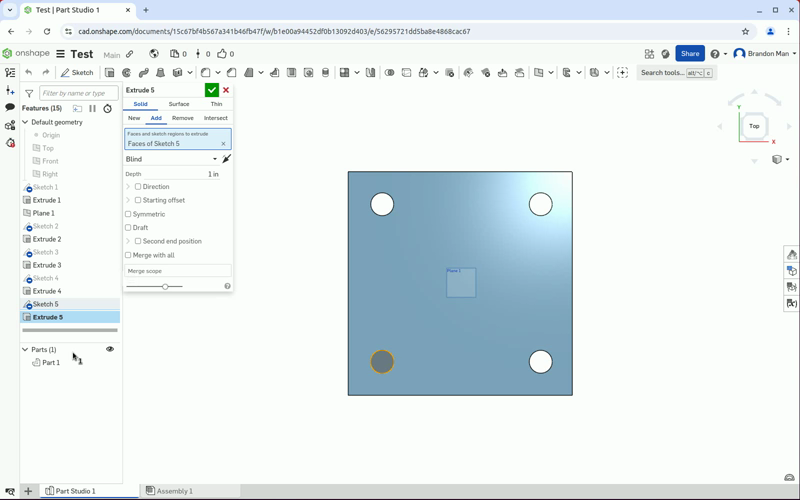
mouse_move(143, 106)
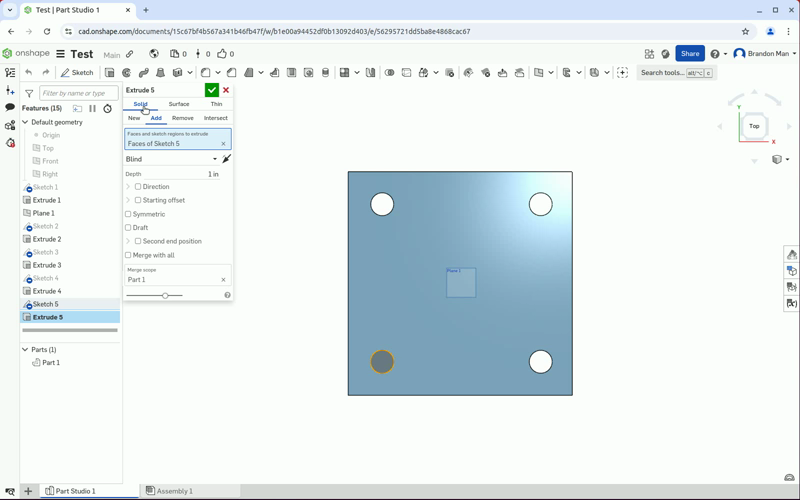
click(143, 106)
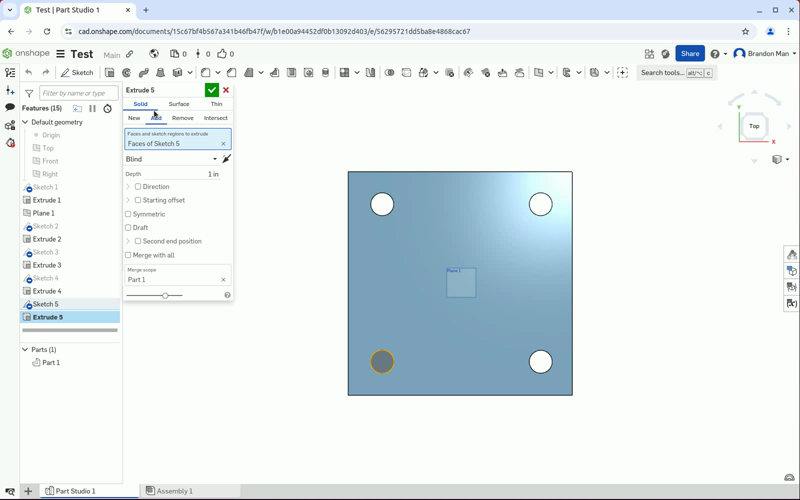
mouse_move(186, 120)
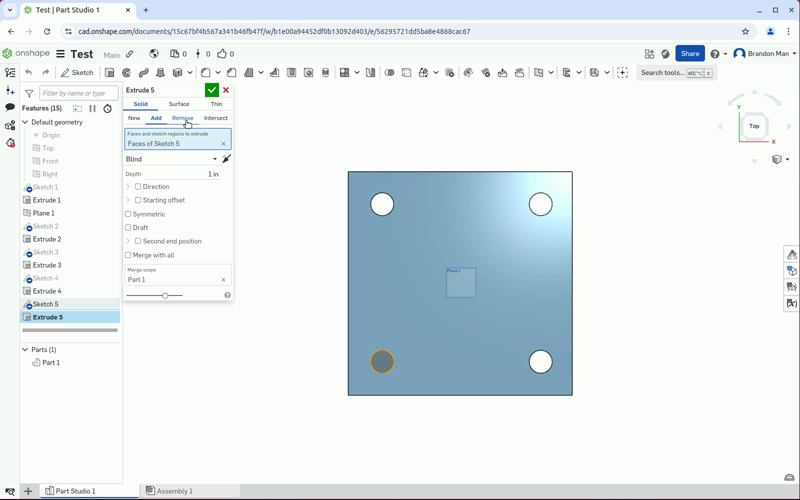
click(186, 120)
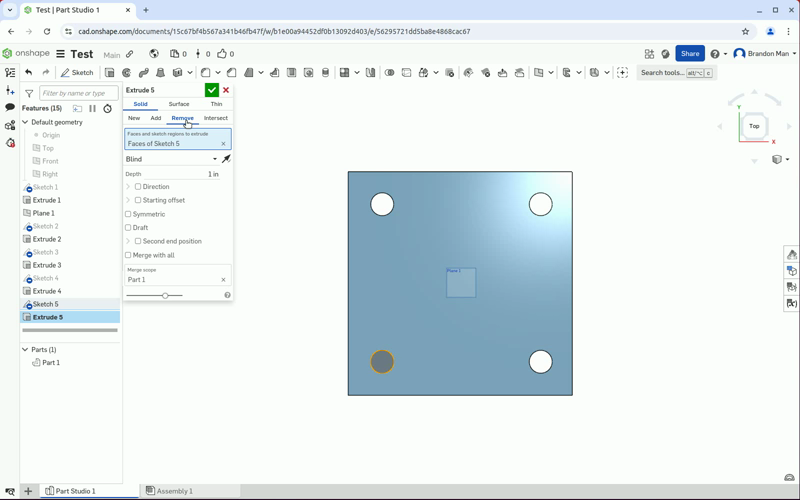
key(tab, 4)
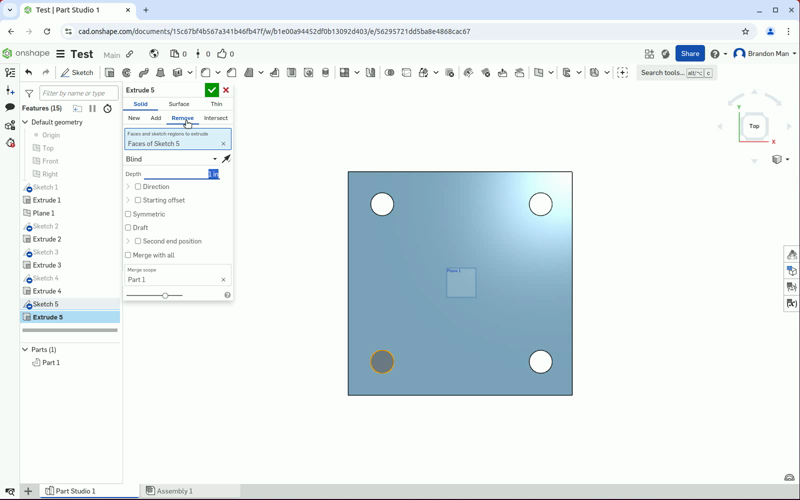
text(22.868)
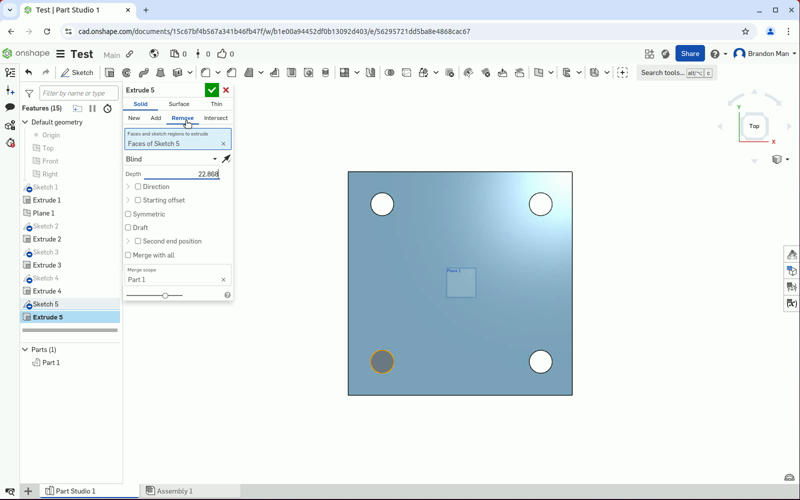
key(tab, 6)
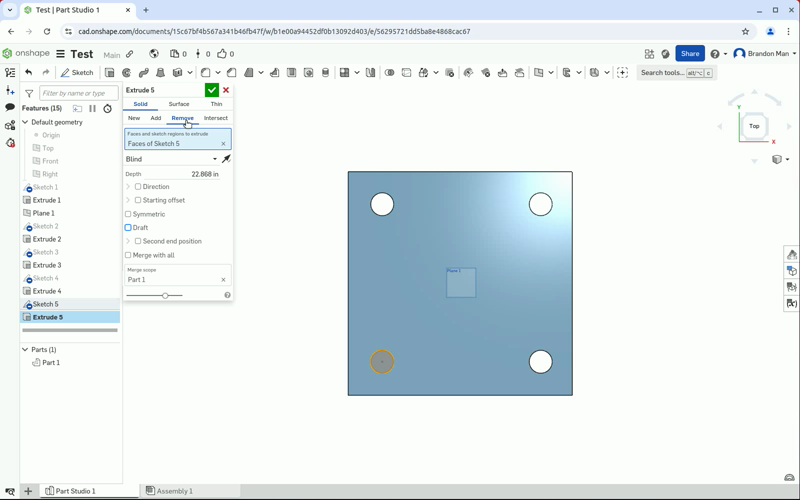
key(space)
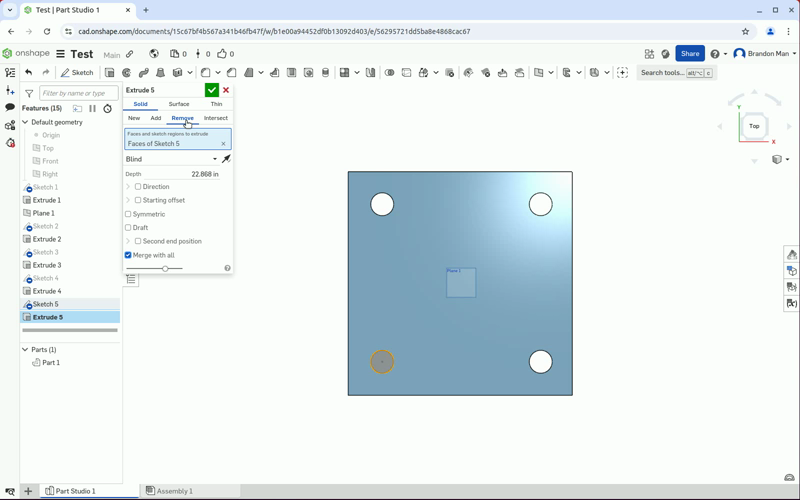
key(enter)
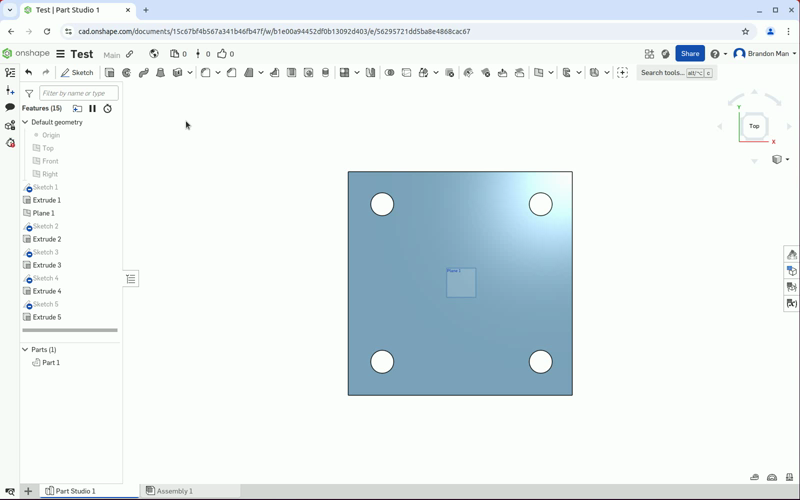
key(shift+h)
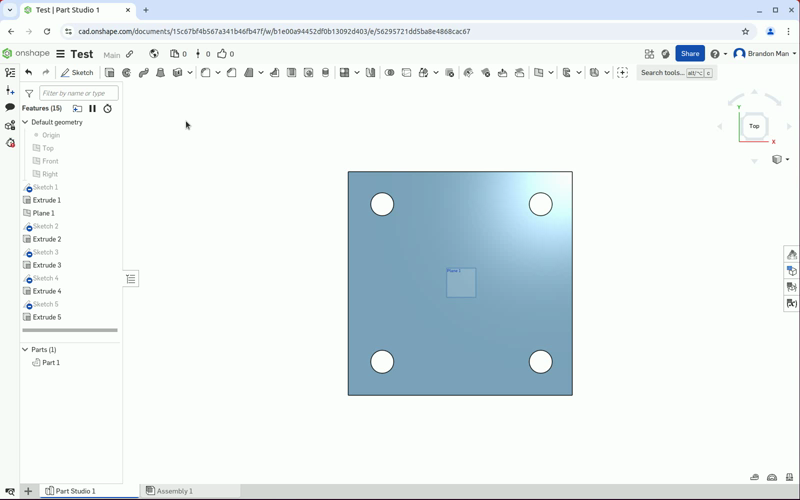
key(shift+h)
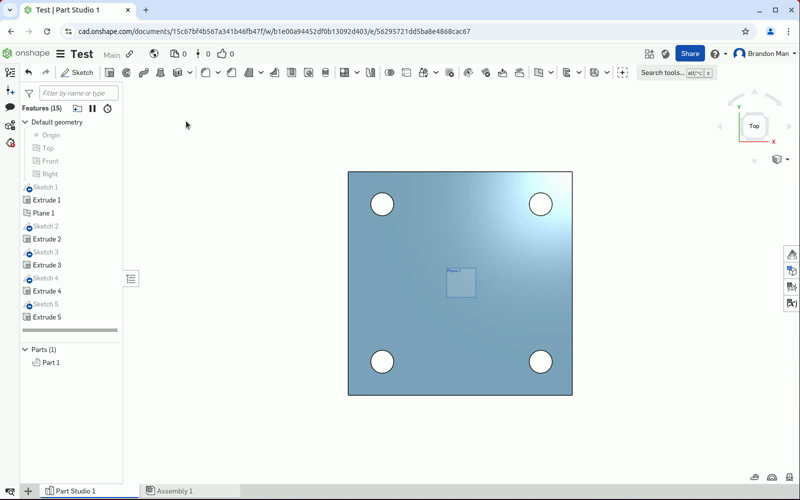
mouse_move(73, 189)
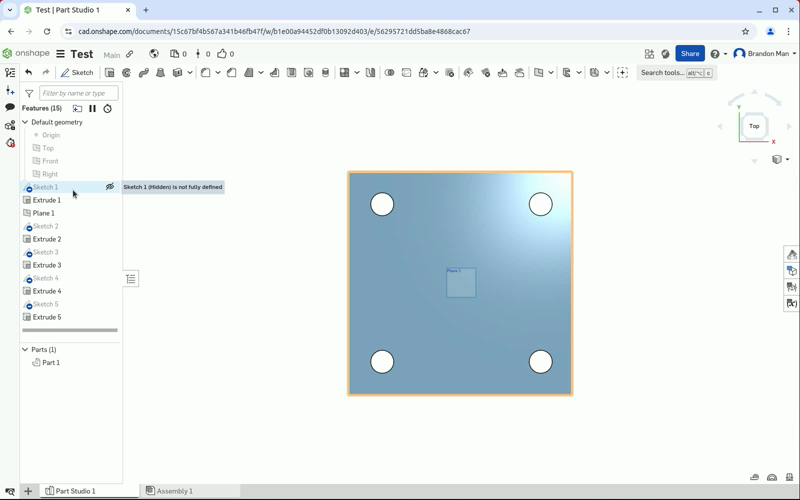
click(73, 189)
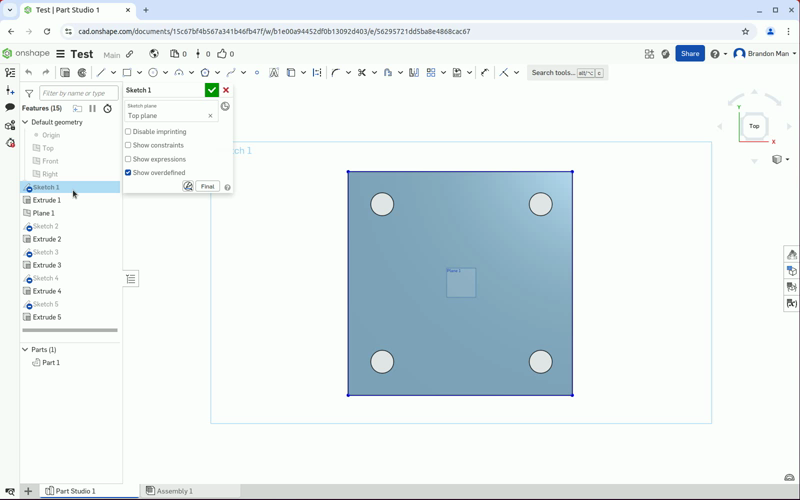
mouse_move(229, 92)
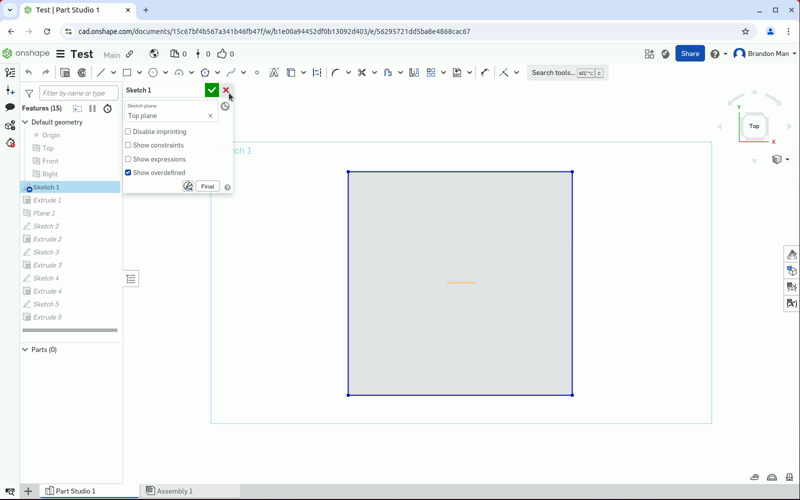
click(229, 92)
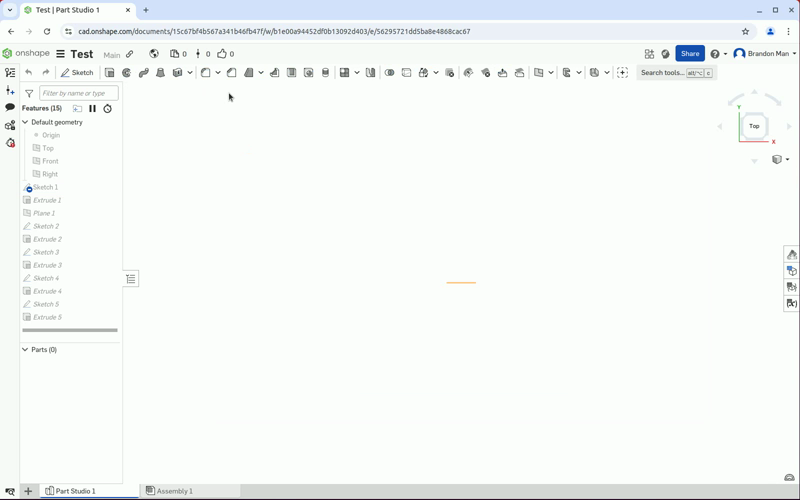
key(shift+s)
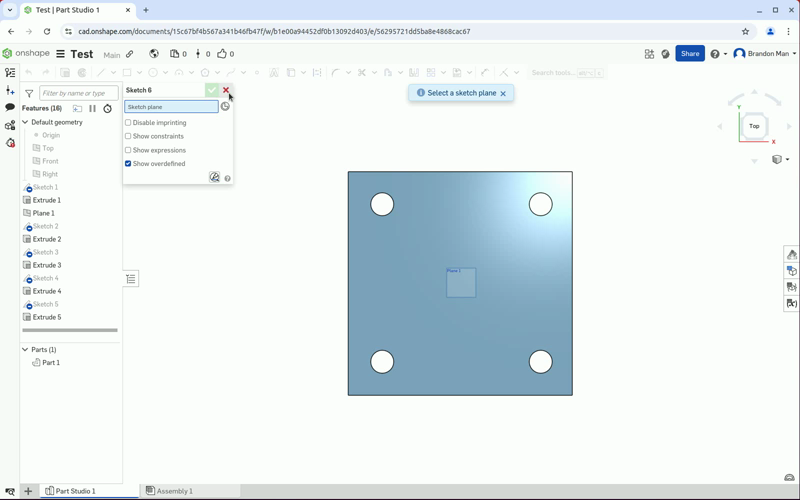
mouse_move(69, 215)
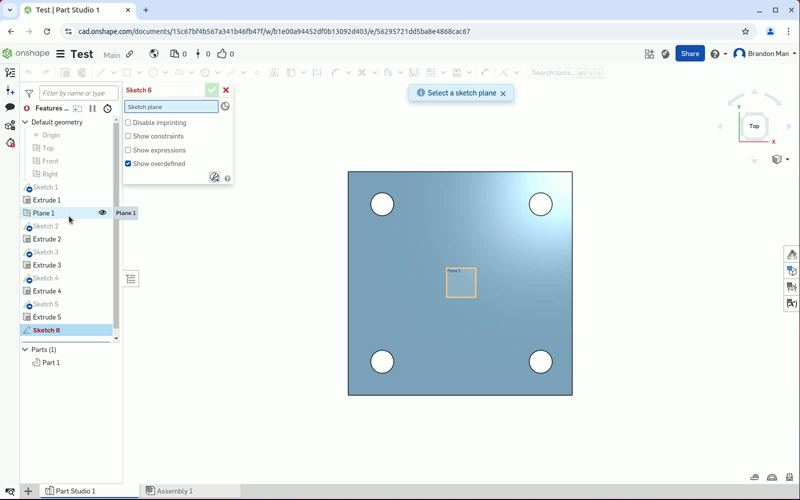
click(69, 215)
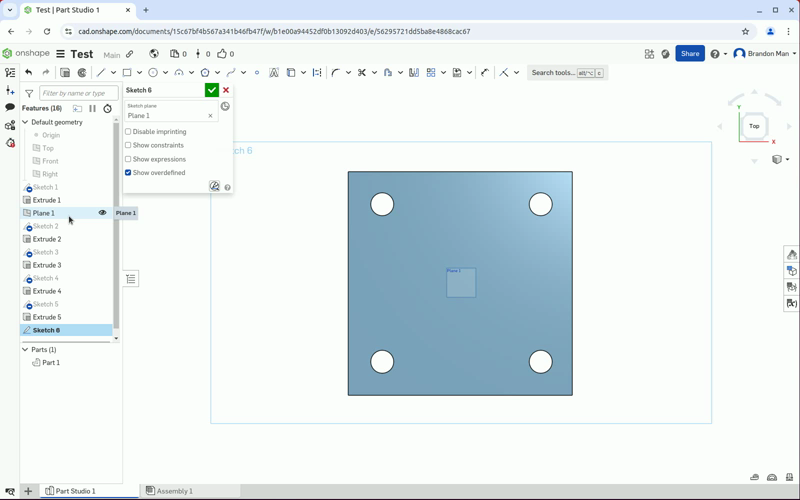
mouse_move(73, 352)
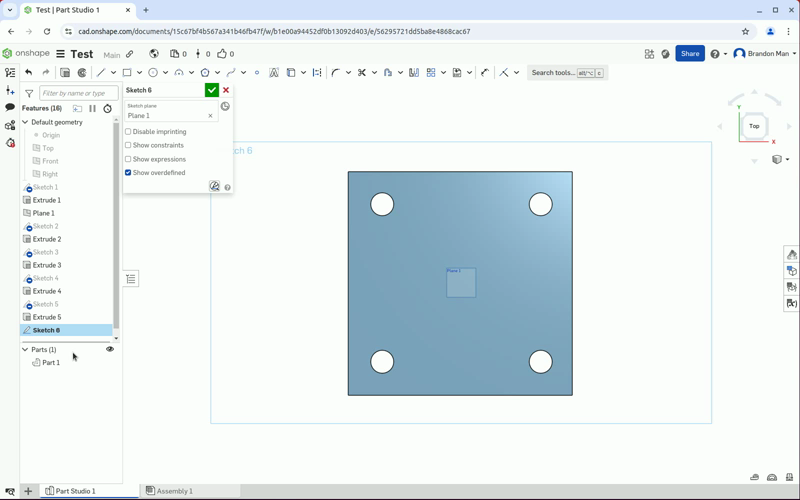
key(y)
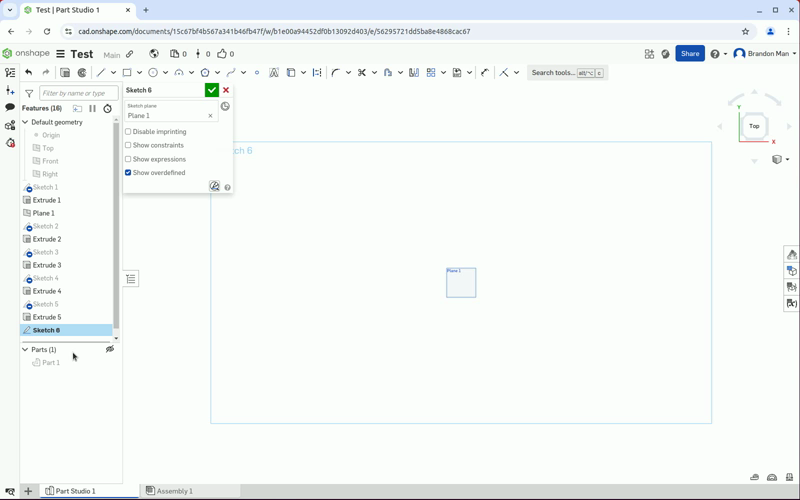
key(c)
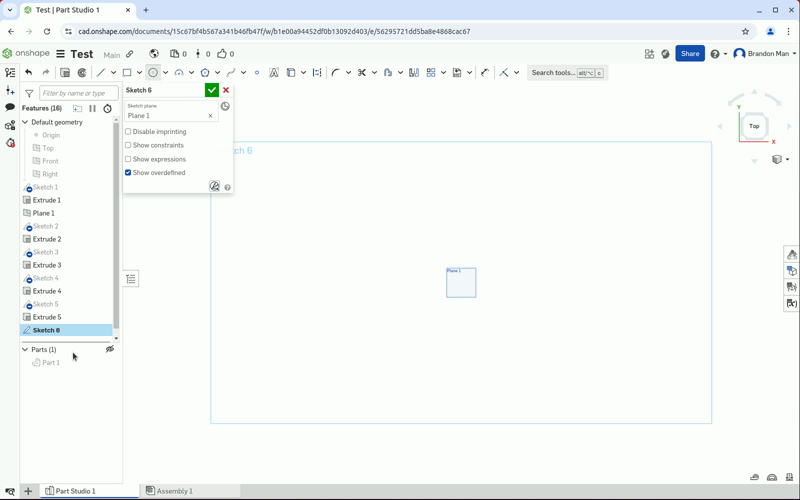
key_down(shift)
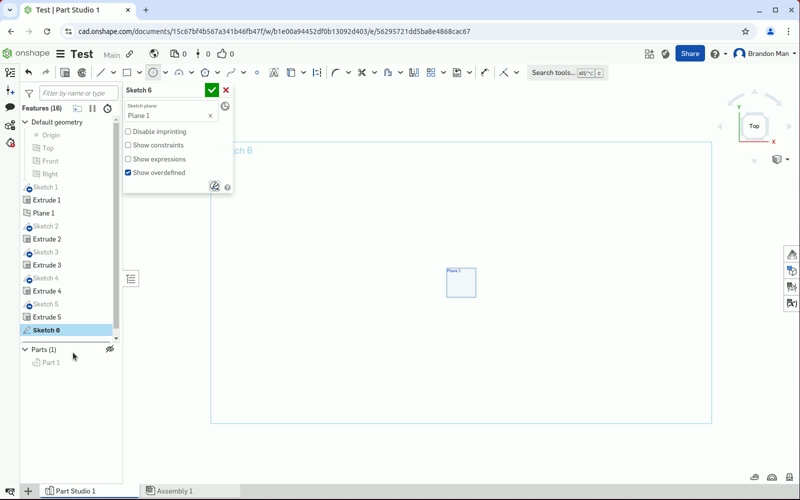
mouse_move(461, 282)
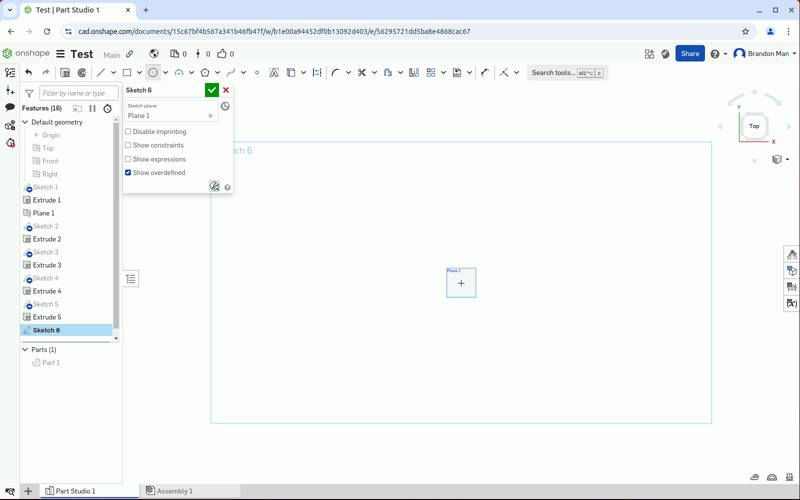
click(461, 282)
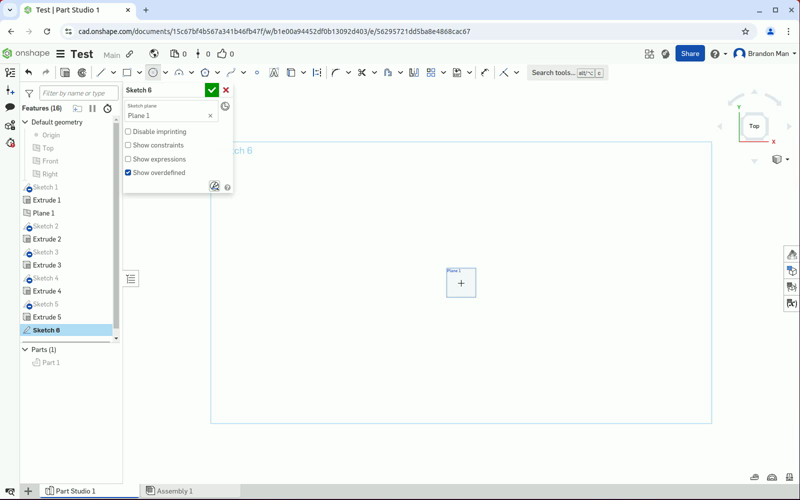
key_up(shift)
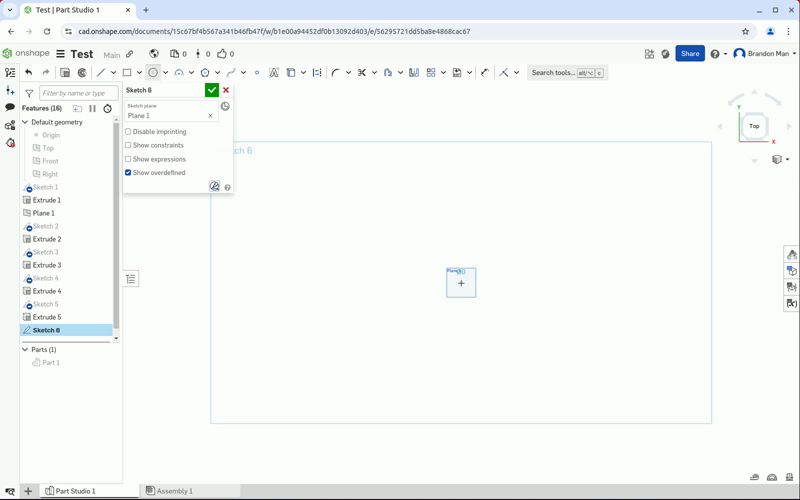
mouse_move(518, 282)
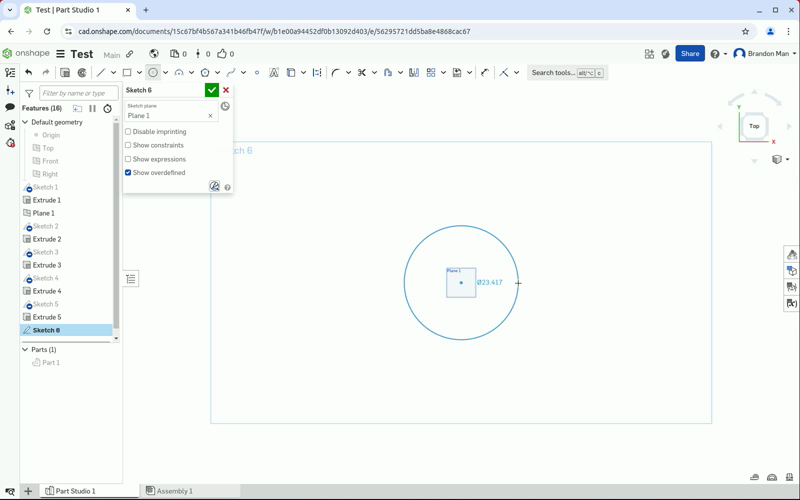
click(518, 282)
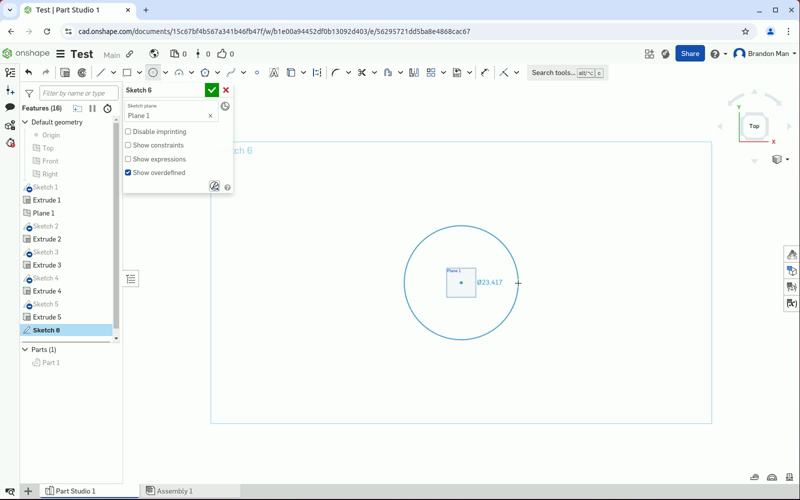
key(esc)
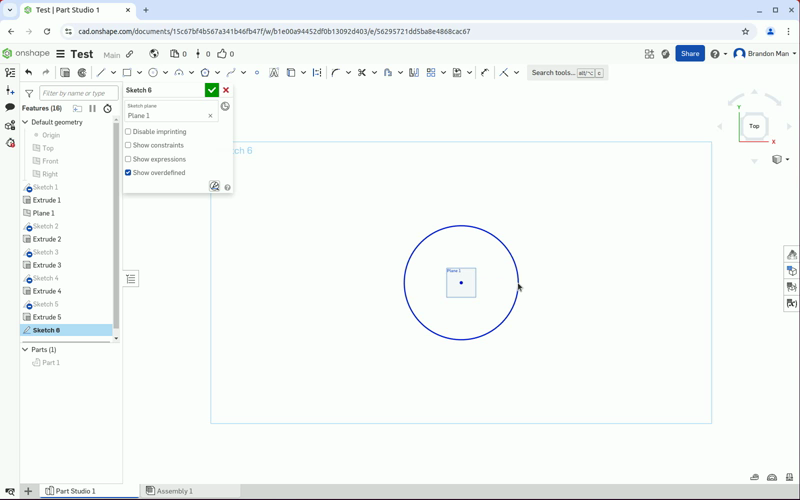
mouse_move(462, 305)
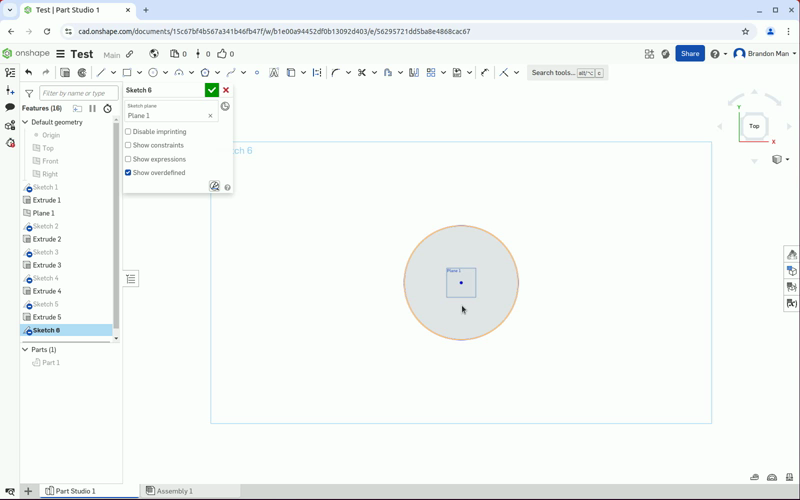
click(462, 305)
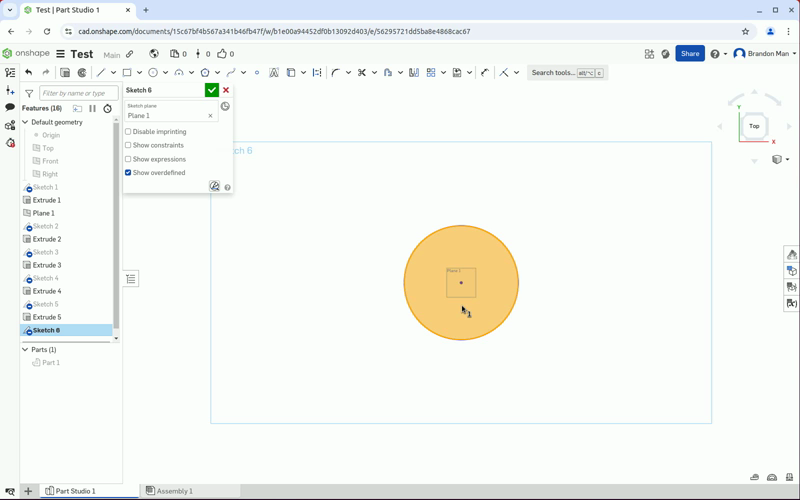
mouse_move(73, 352)
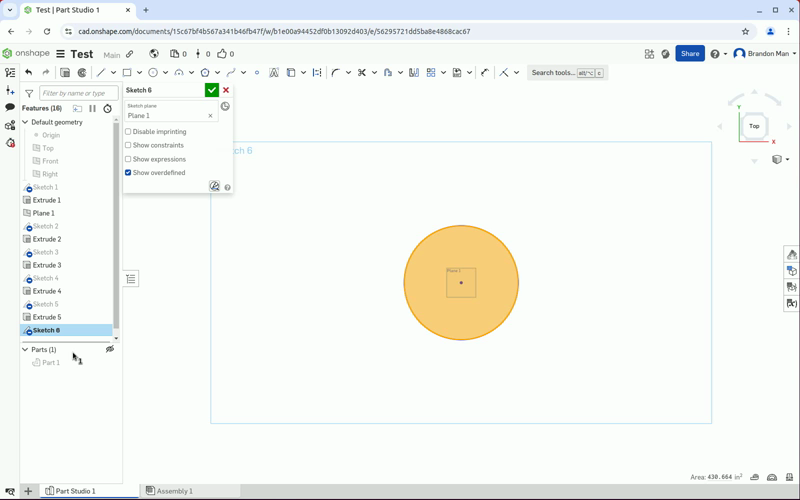
key(shift+y)
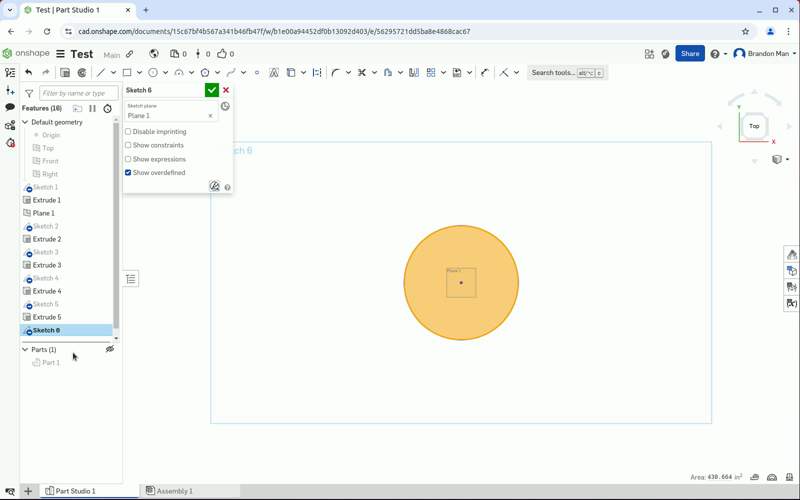
key(shift+e)
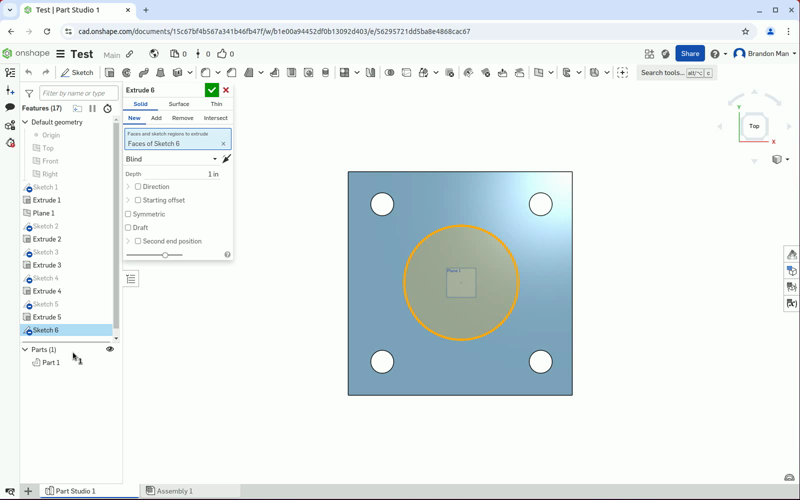
mouse_move(143, 106)
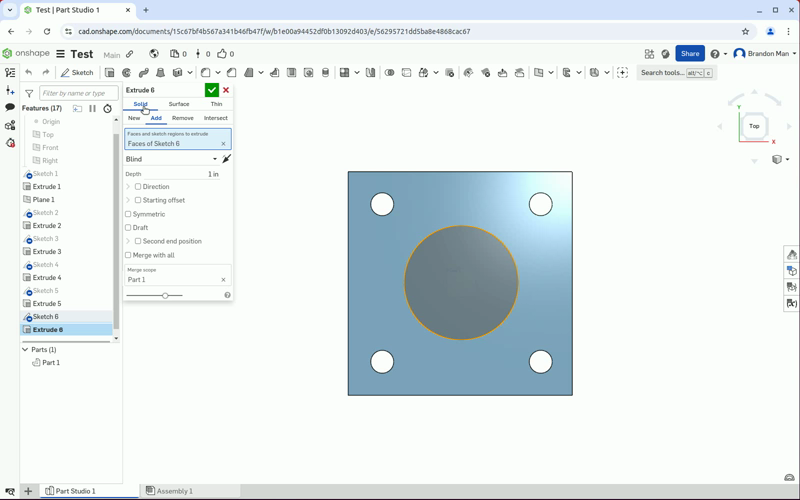
click(143, 106)
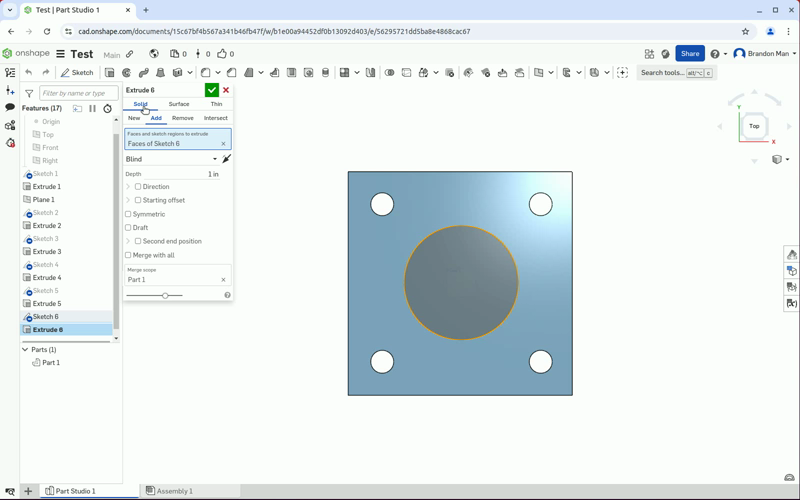
mouse_move(186, 120)
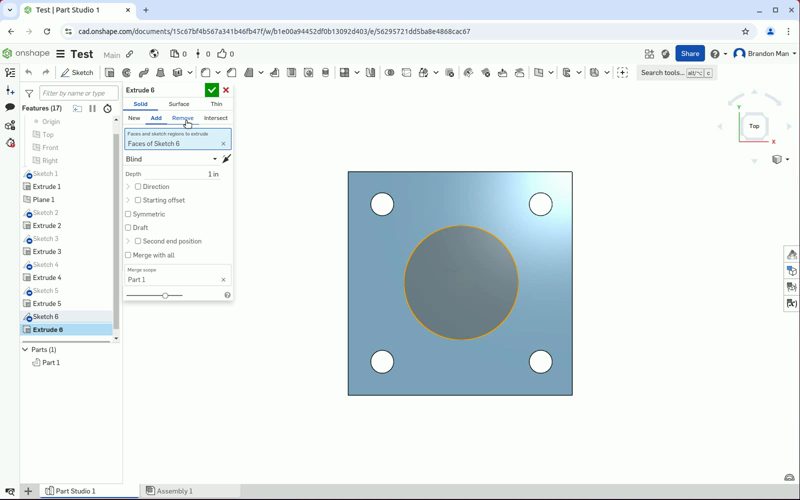
click(186, 120)
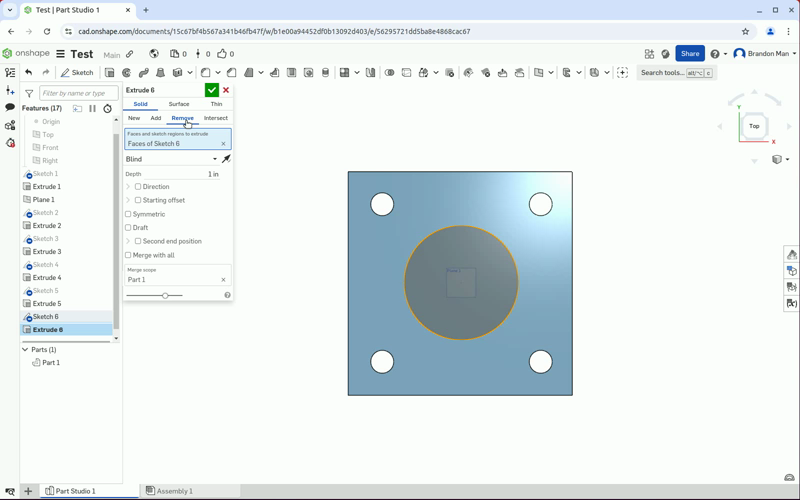
key(tab, 4)
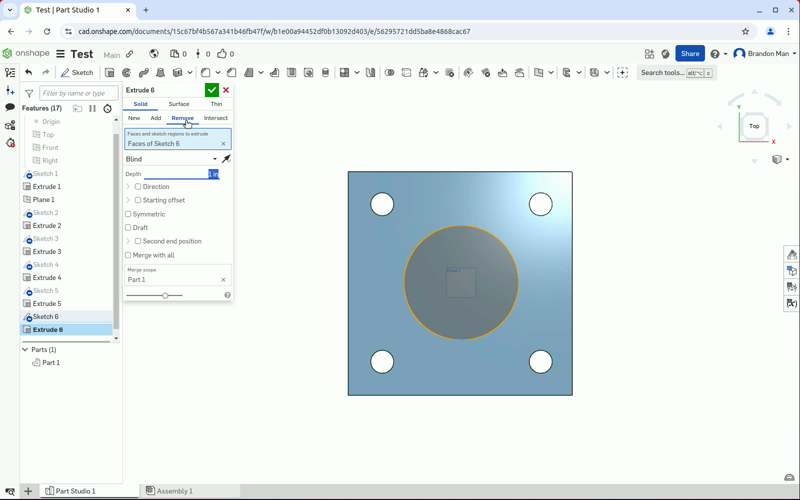
text(22.868)
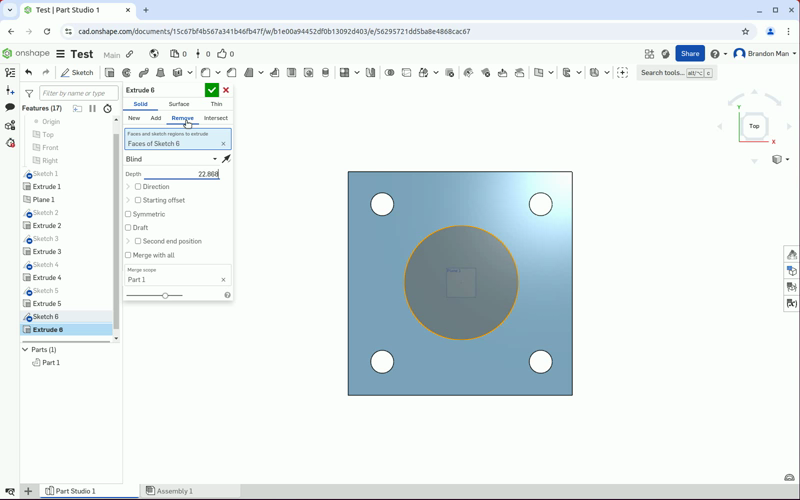
key(tab, 6)
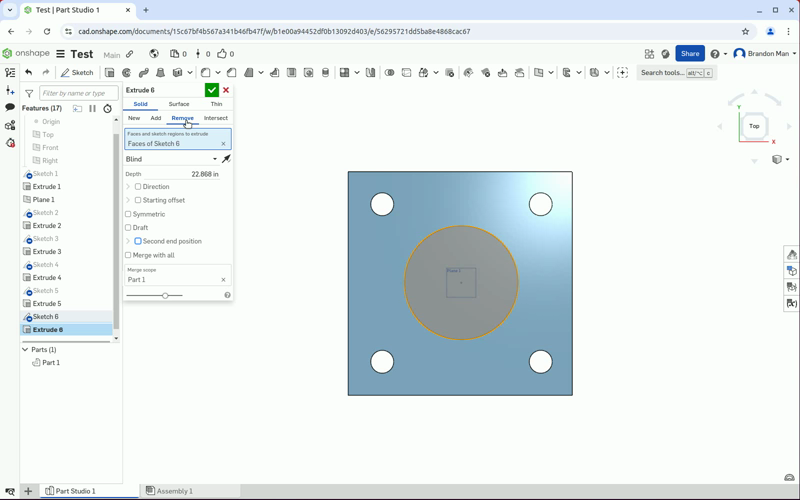
key(space)
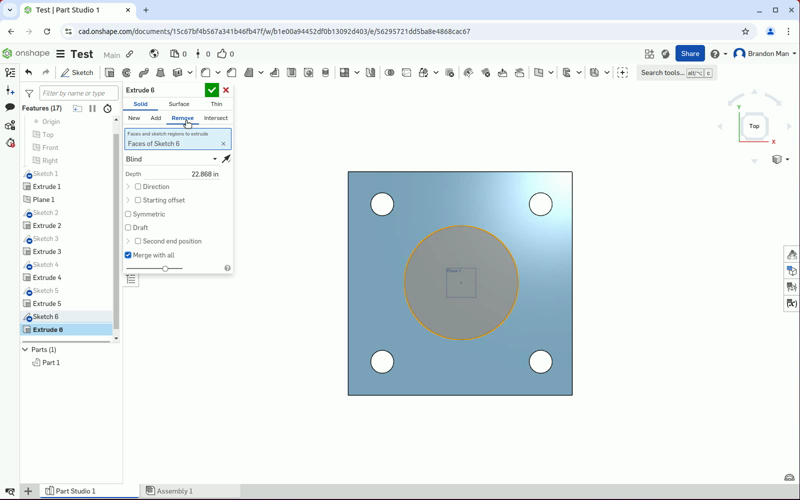
key(enter)
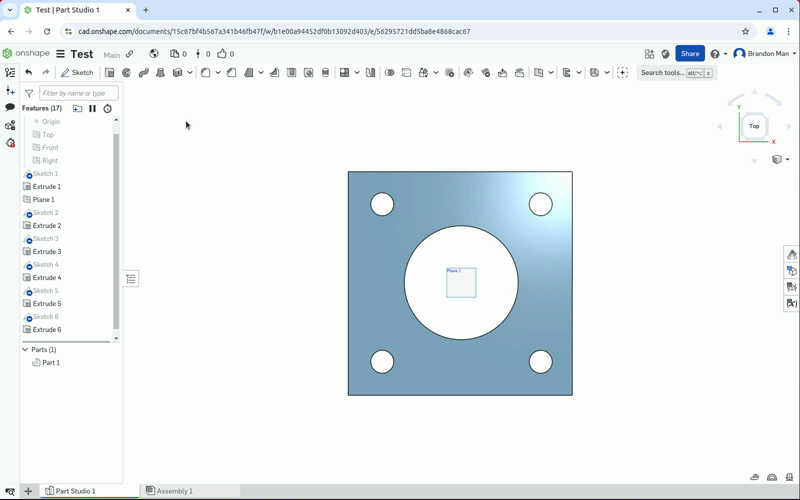
key(shift+h)
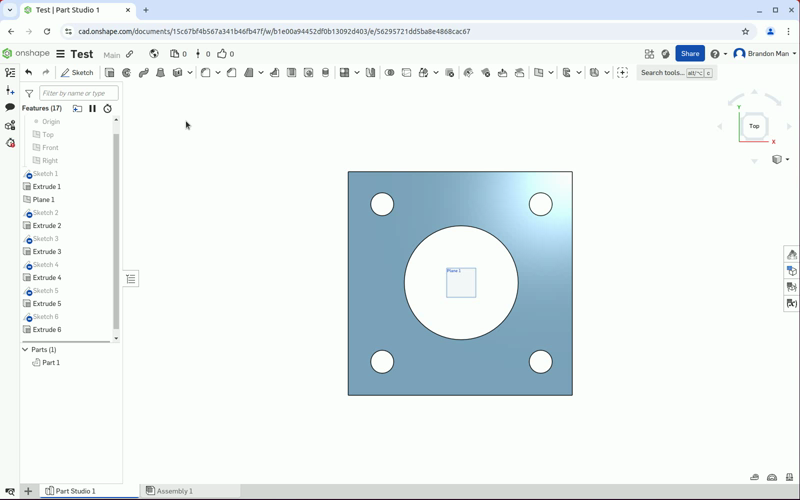
key(shift+h)
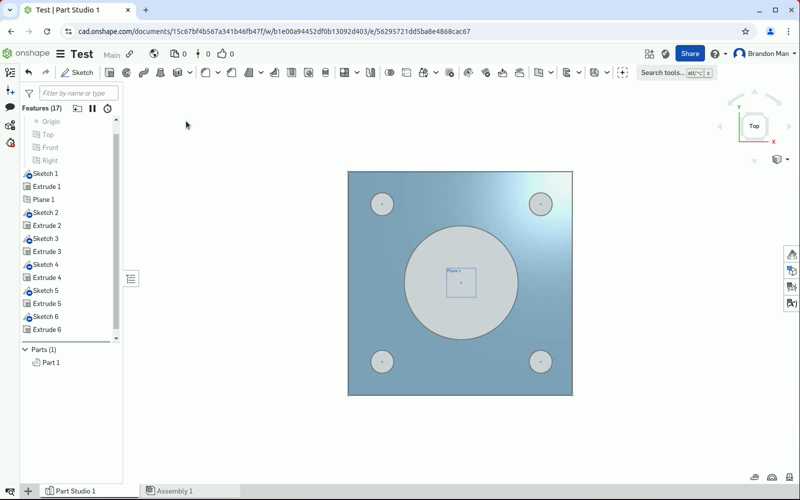
key(shift+7)
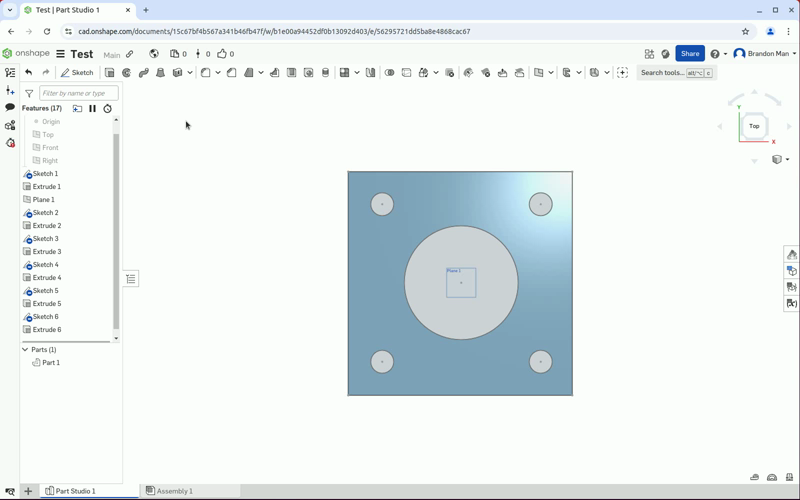
key(up, 3)
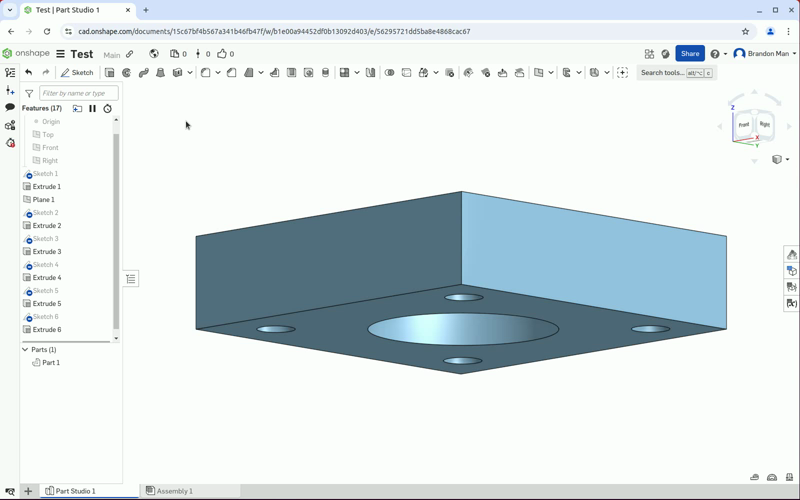
key(left, 3)
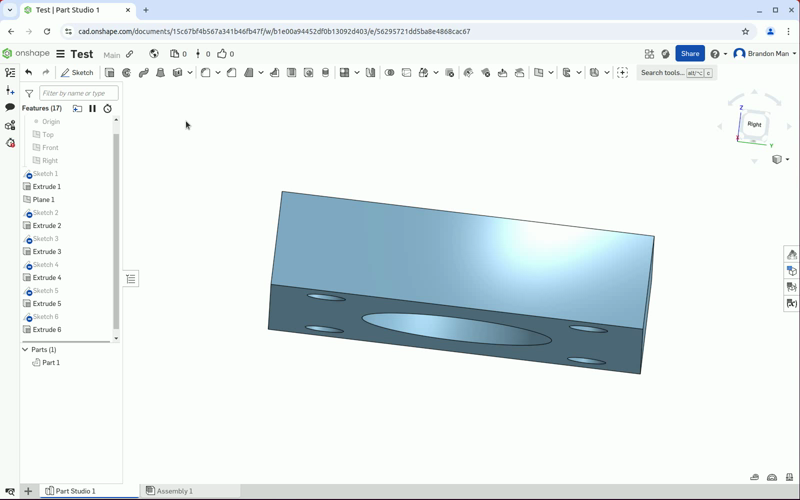
key(right, 3)
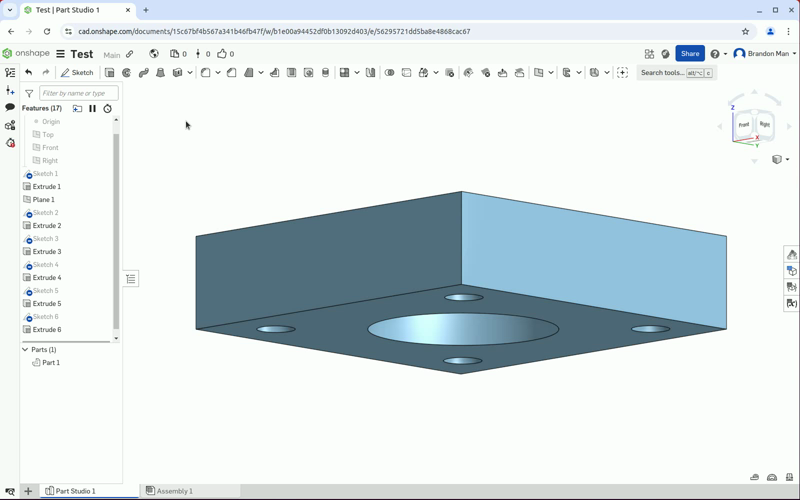
key(down, 3)
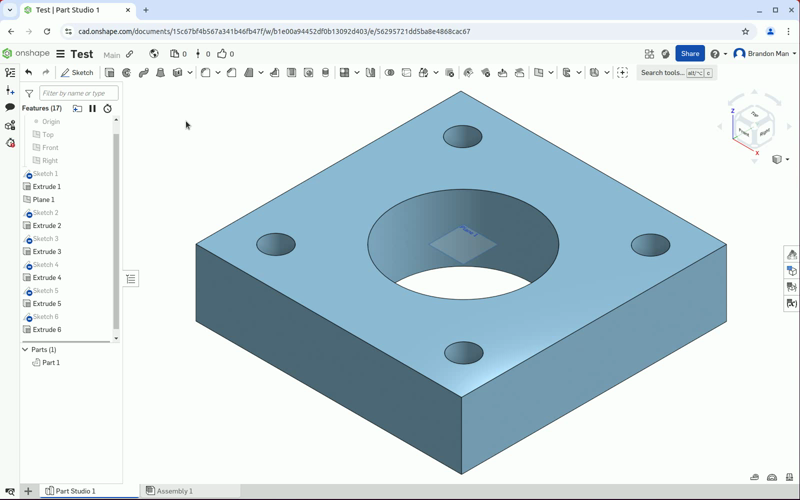
mouse_move(69, 176)
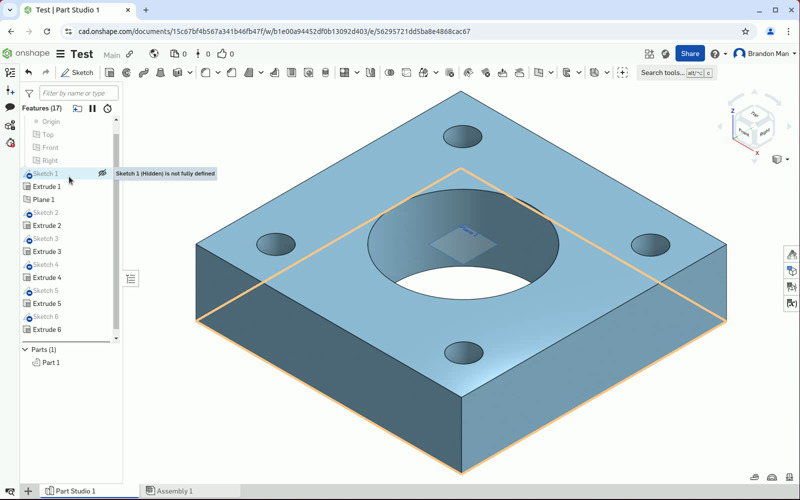
click(69, 176)